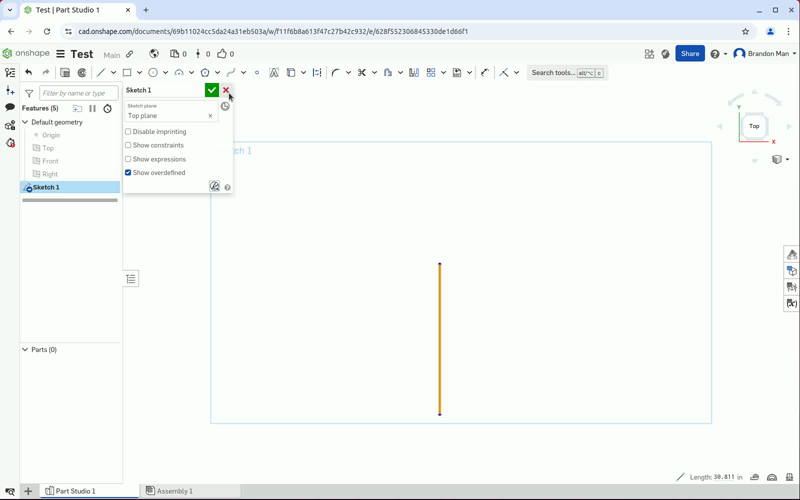
key(shift+h)
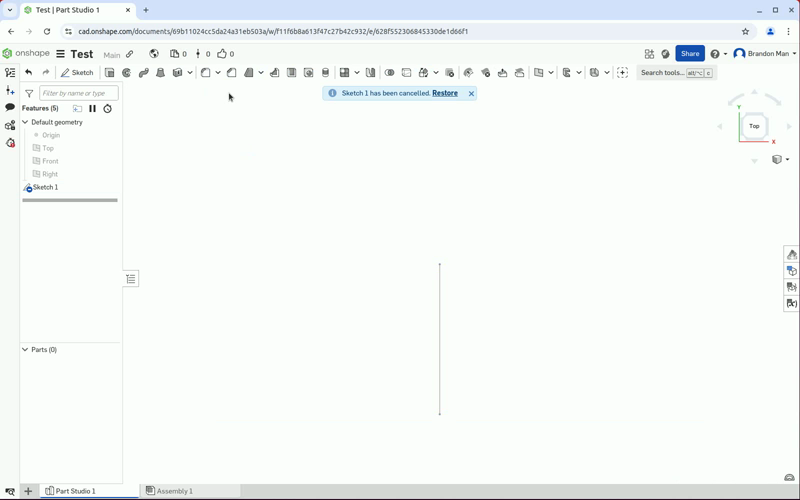
key(shift+s)
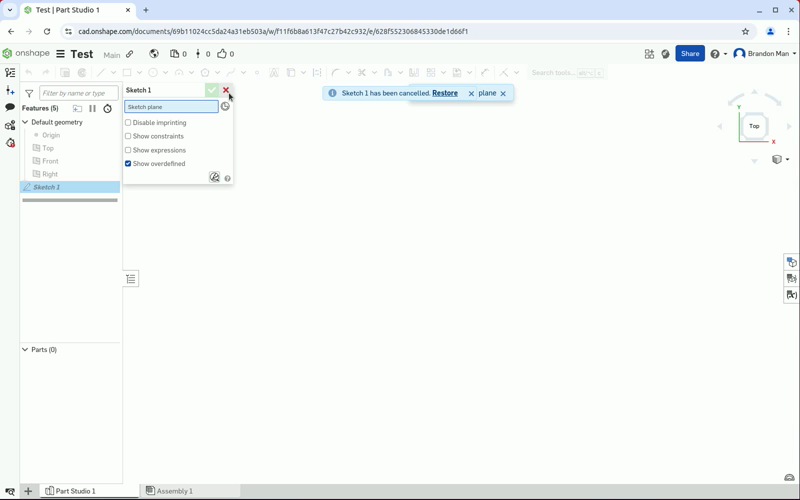
mouse_move(73, 150)
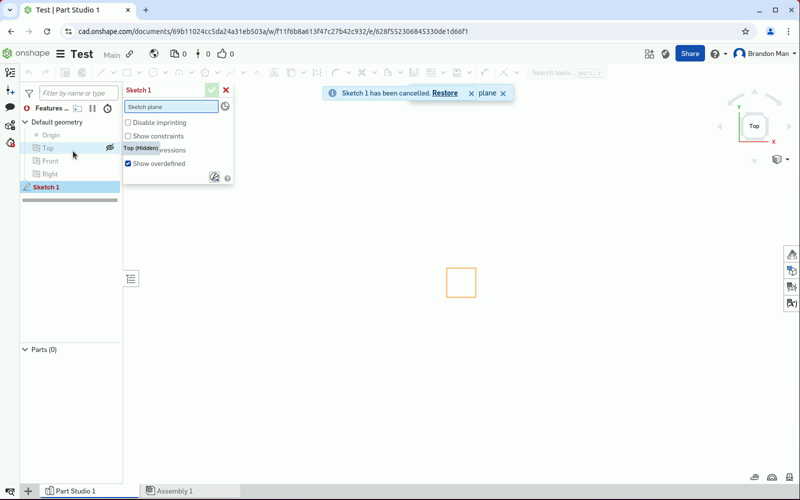
click(73, 150)
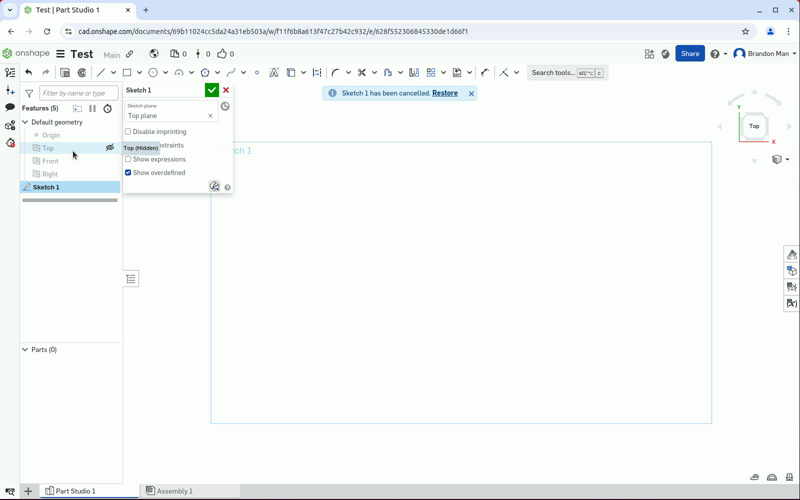
mouse_move(73, 352)
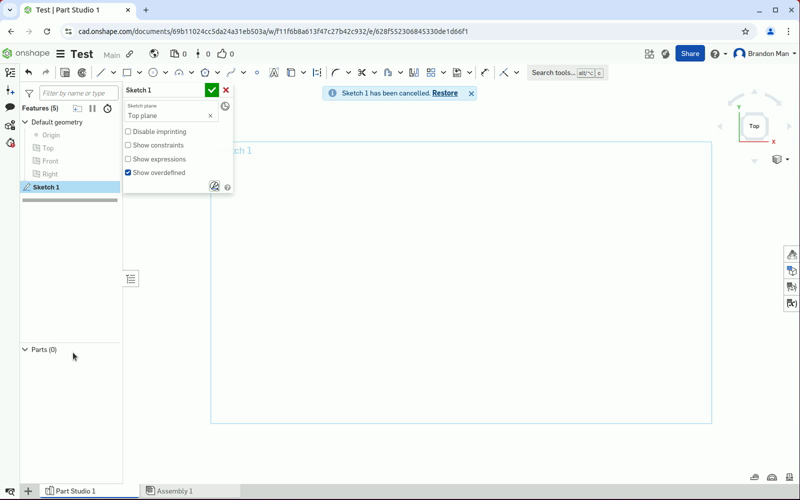
key(y)
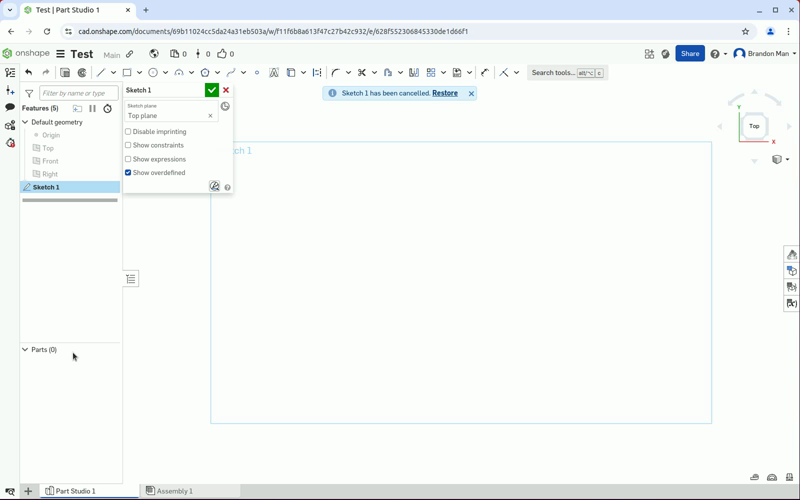
key(c)
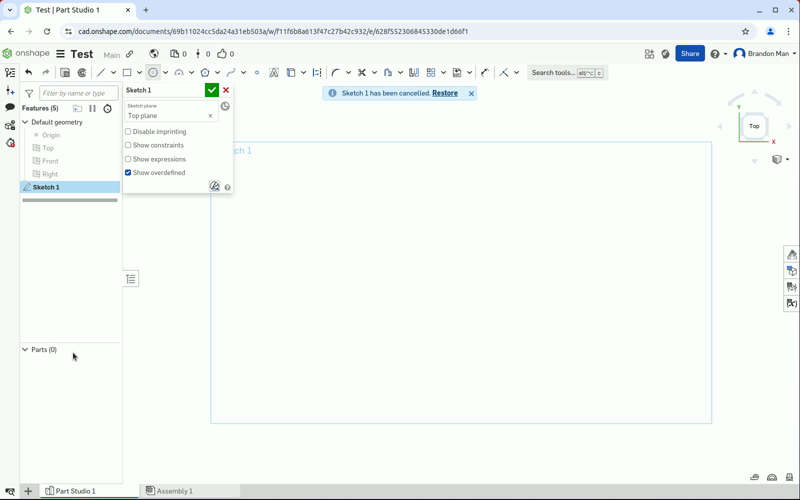
key_down(shift)
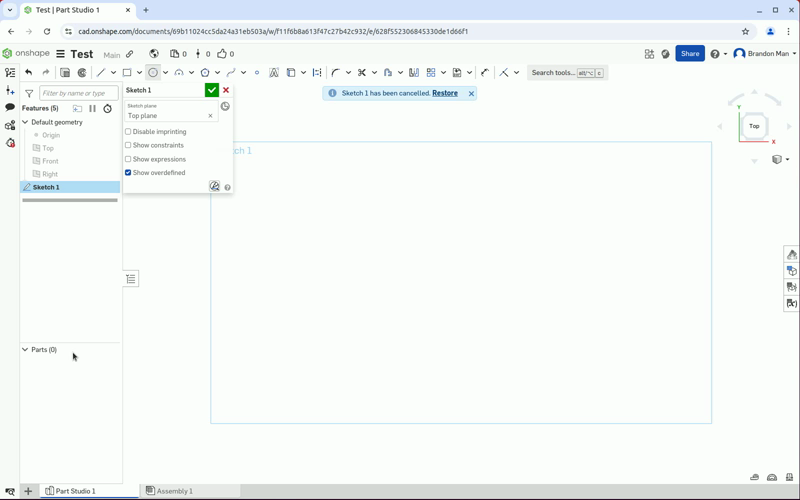
mouse_move(461, 282)
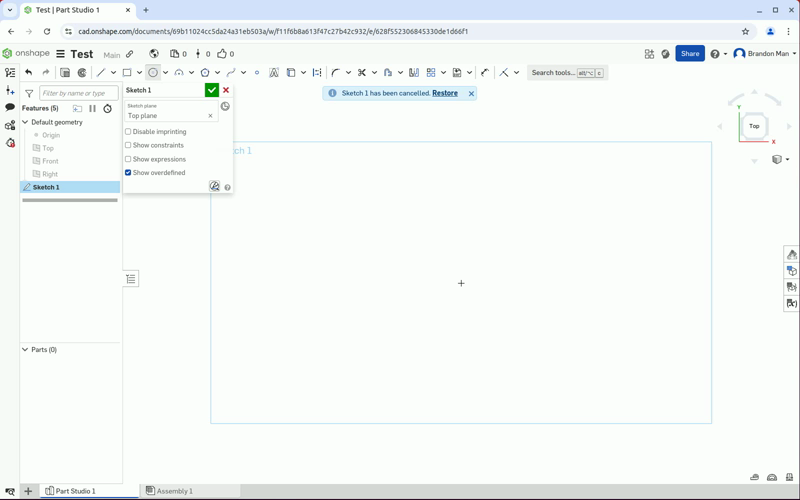
click(461, 282)
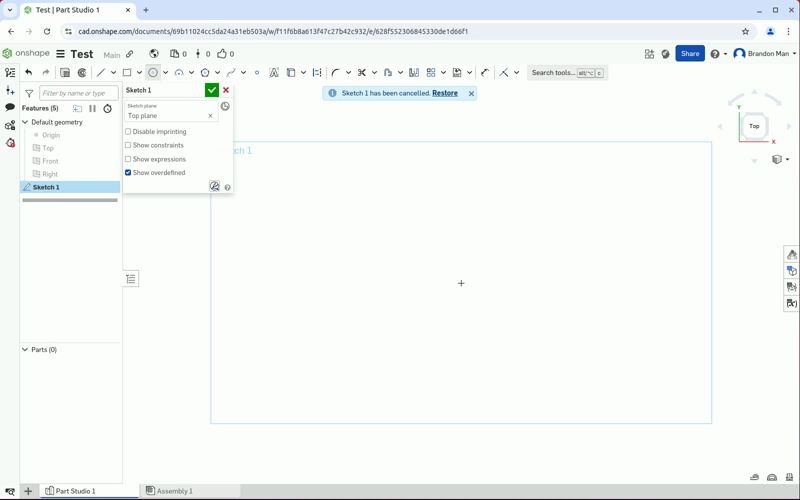
key_up(shift)
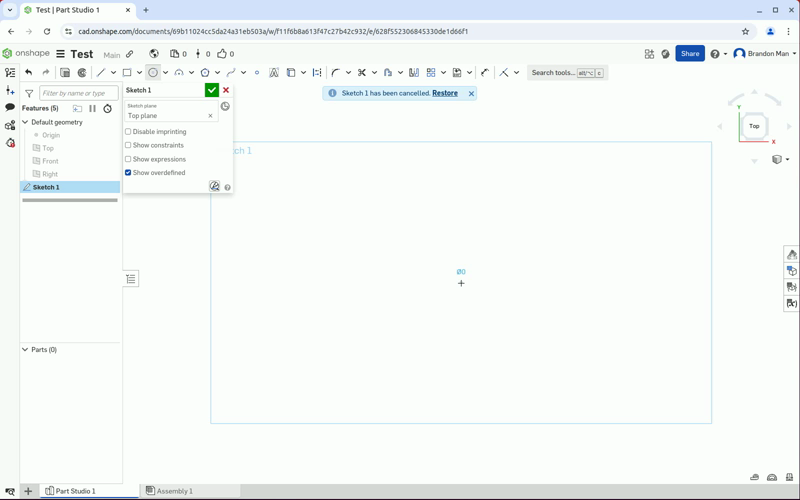
mouse_move(574, 282)
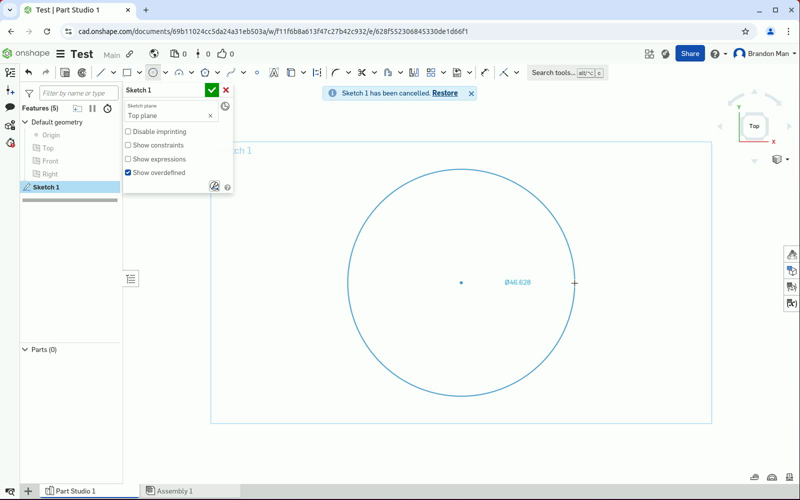
click(574, 282)
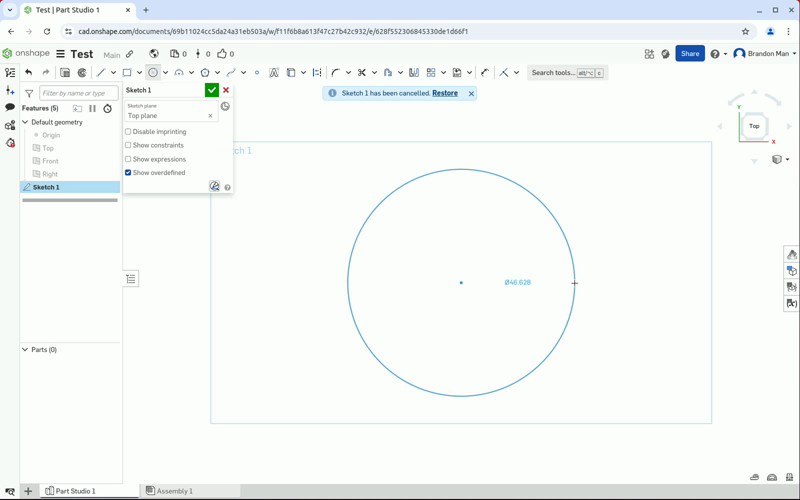
key(esc)
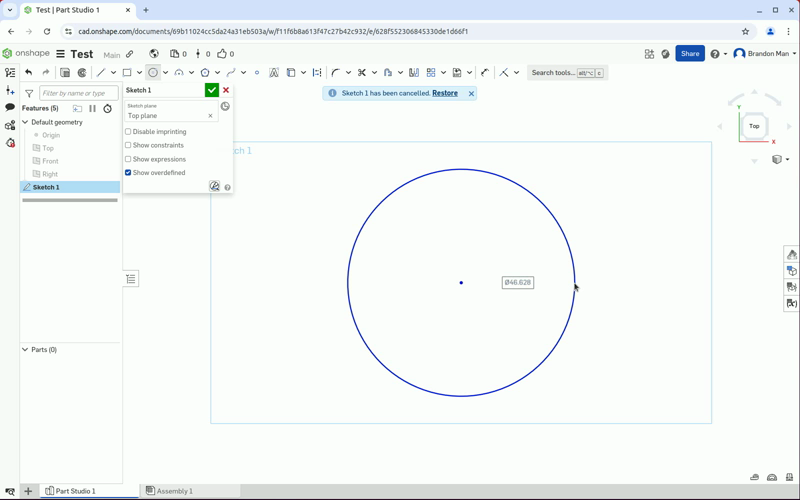
key(c)
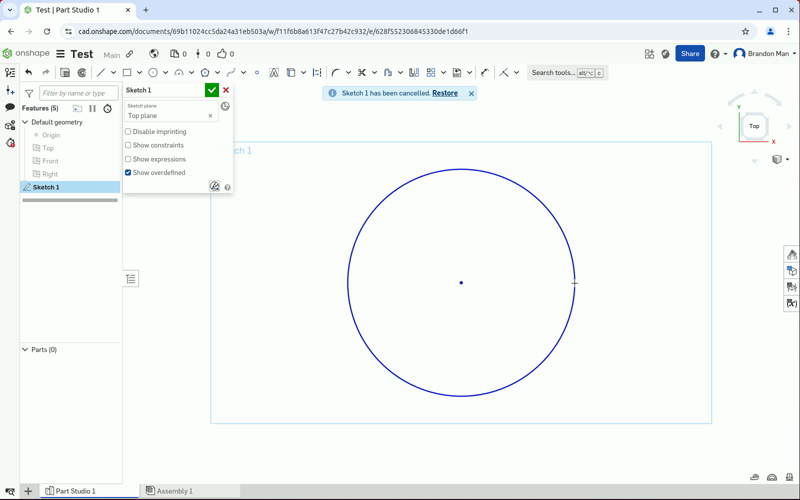
key_down(shift)
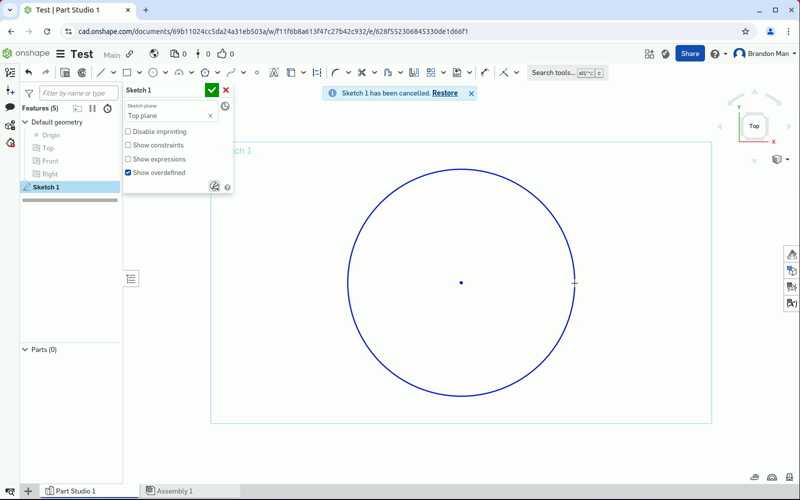
mouse_move(369, 313)
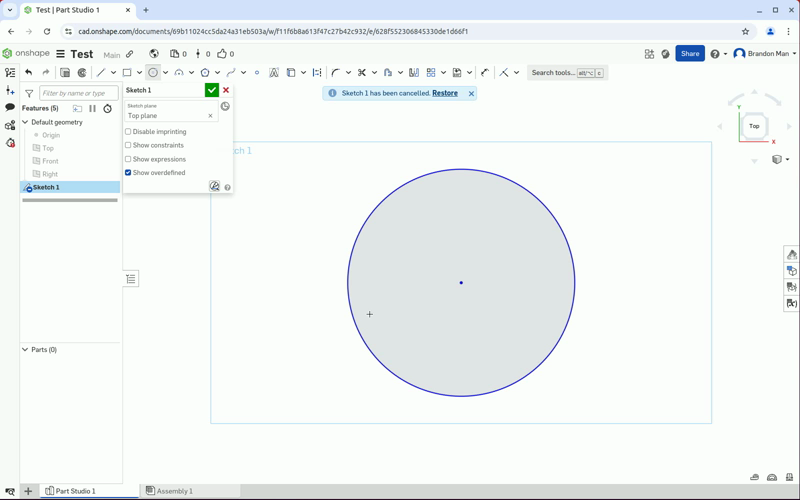
click(369, 313)
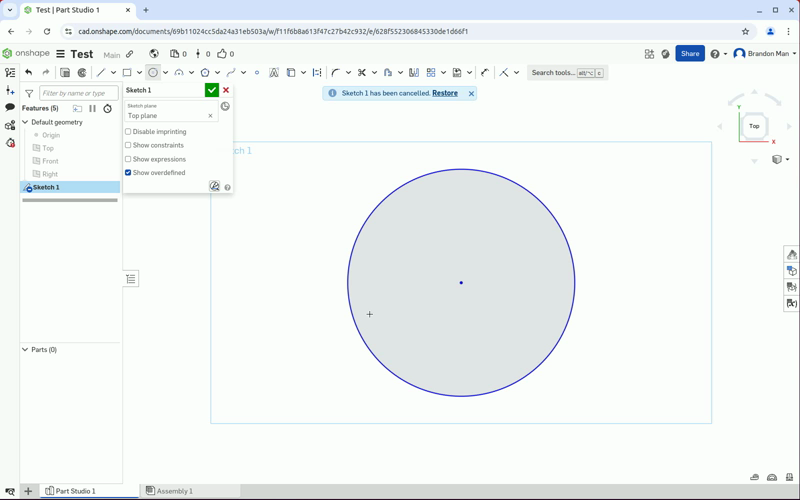
key_up(shift)
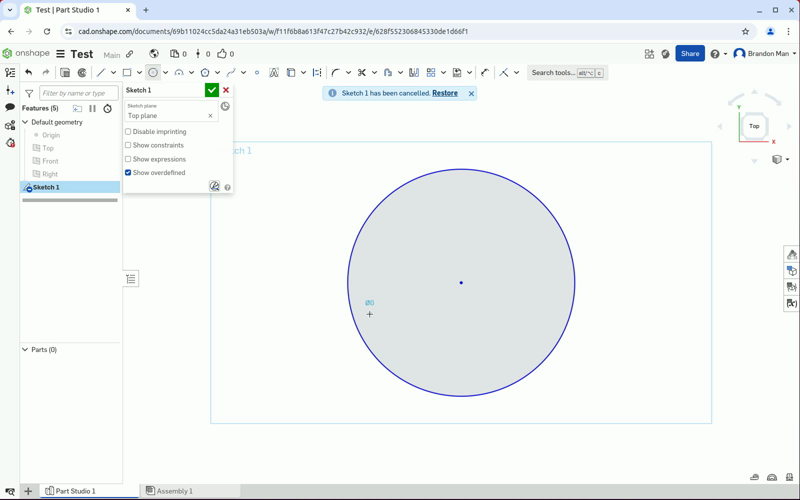
mouse_move(376, 313)
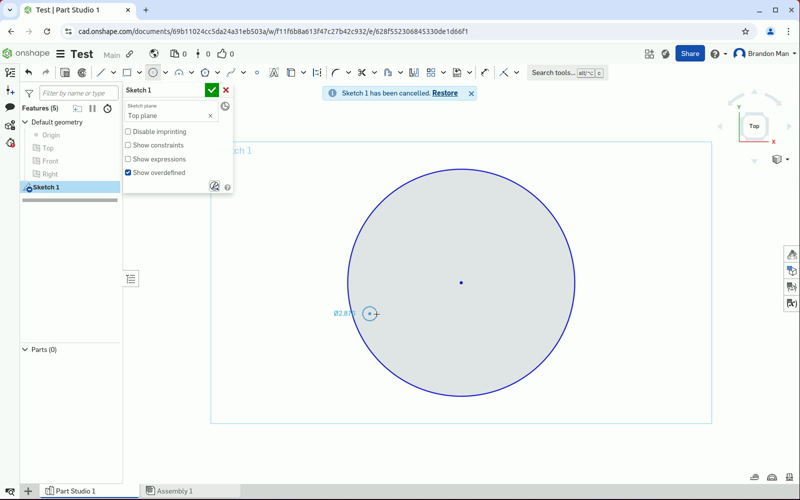
click(376, 313)
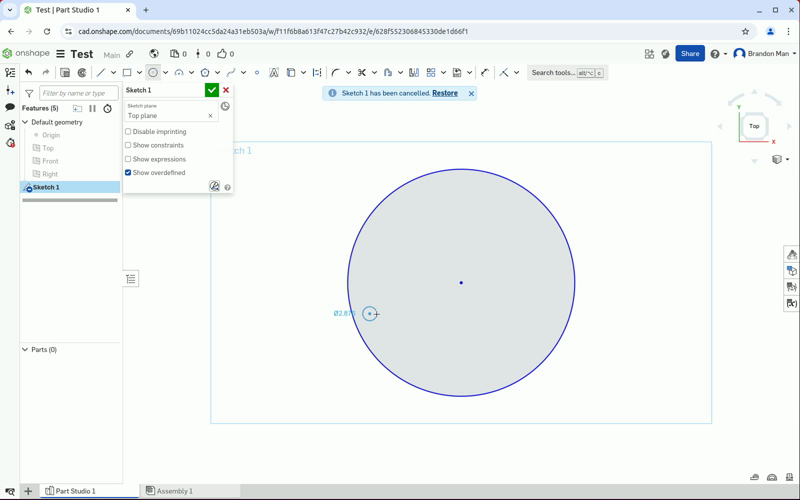
key(esc)
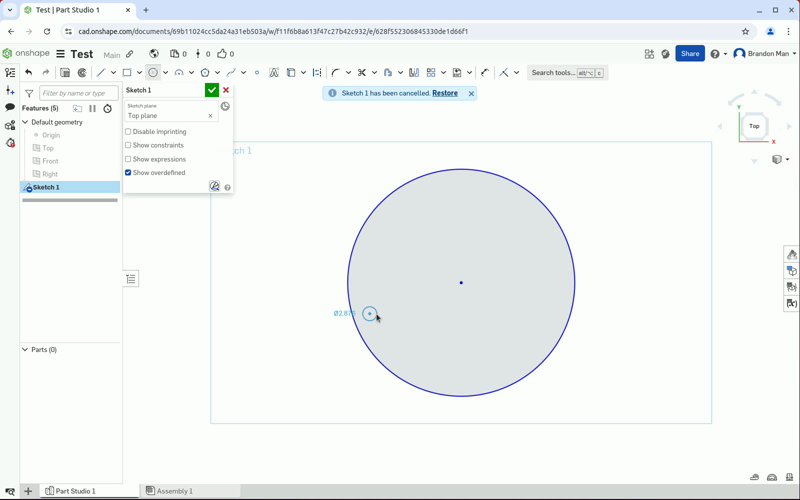
key(l)
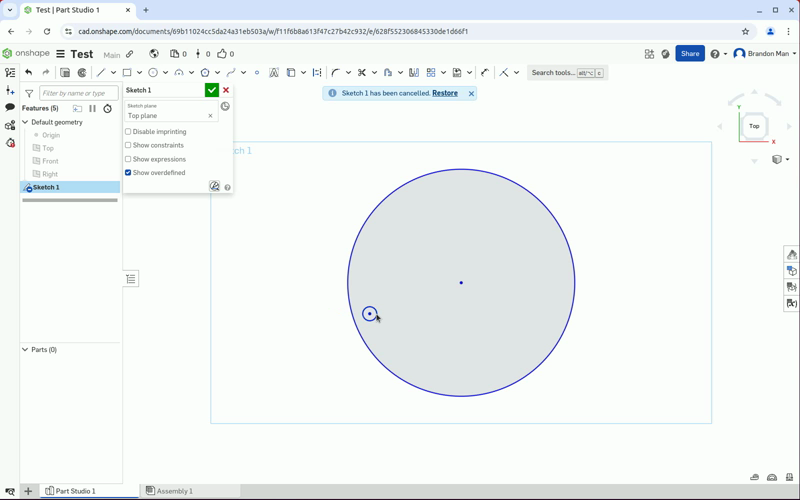
key_down(shift)
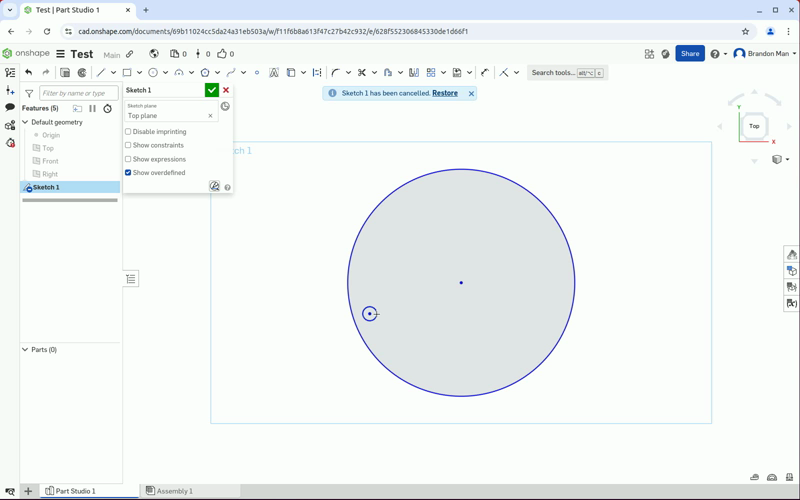
mouse_move(362, 294)
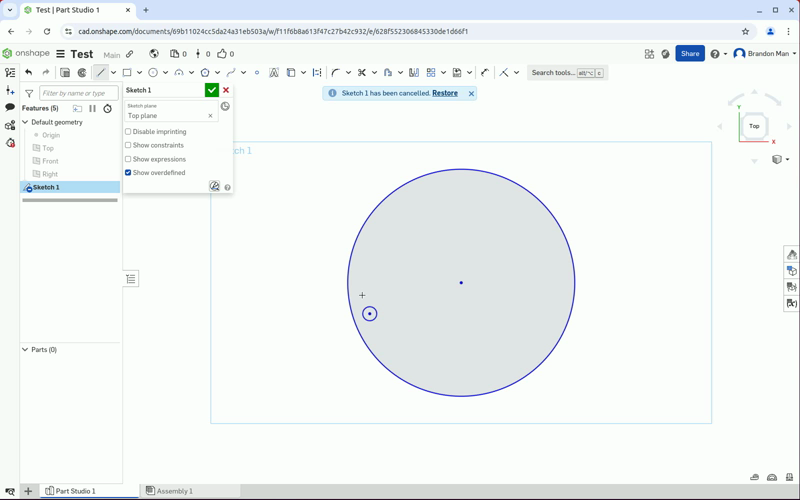
click(362, 294)
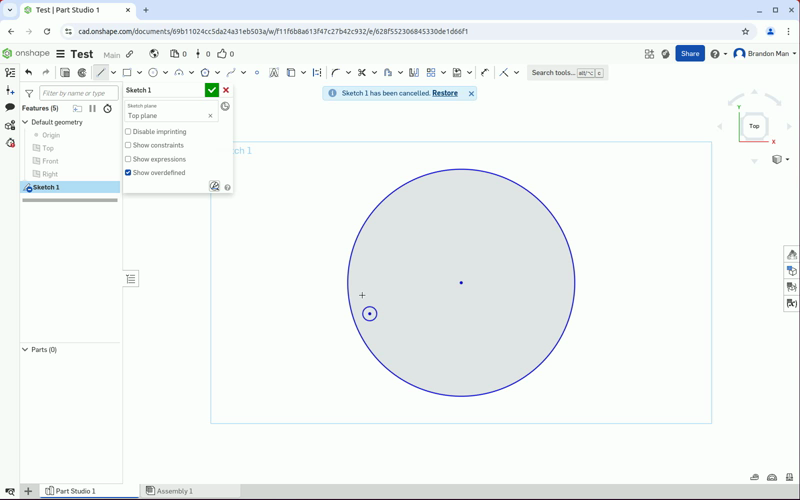
key_up(shift)
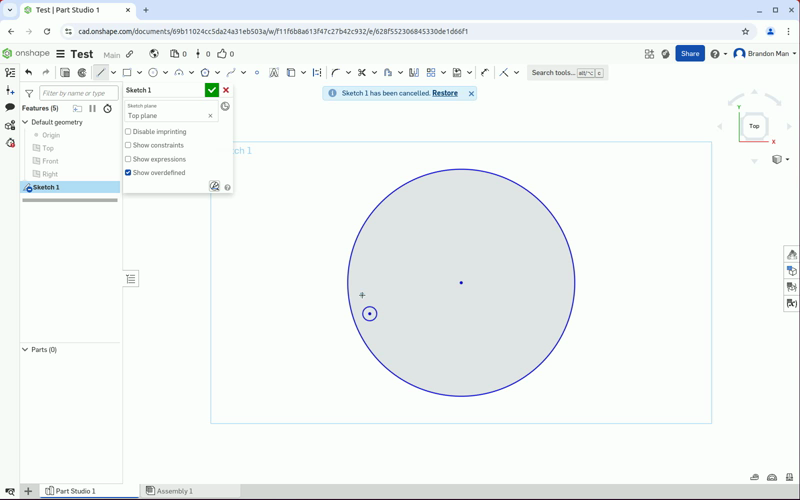
key_down(shift)
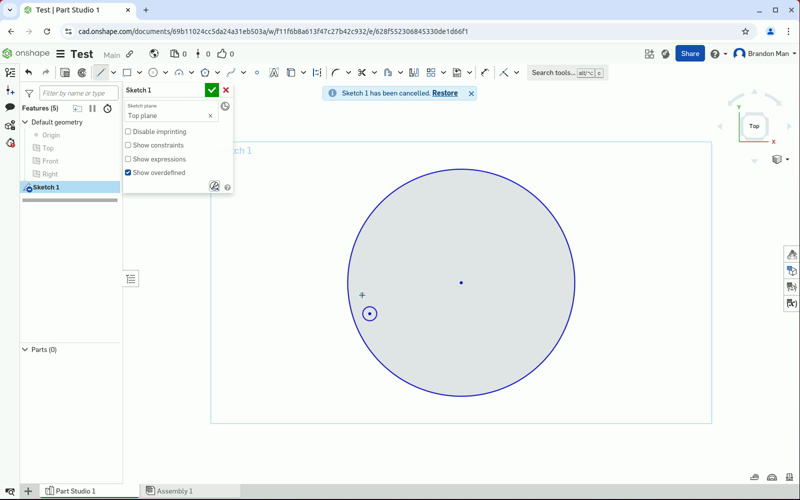
mouse_move(392, 294)
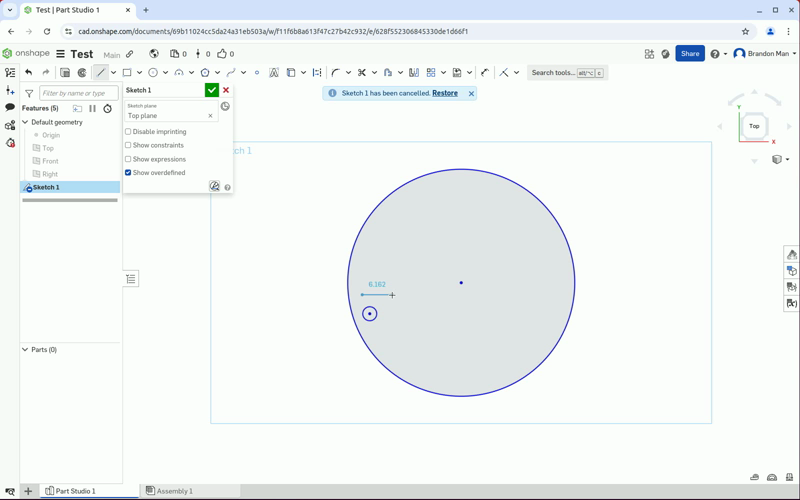
mouse_move(376, 294)
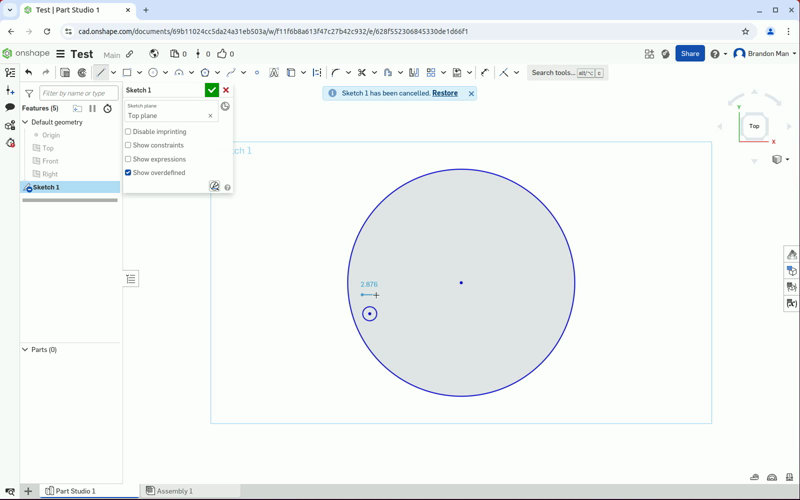
click(376, 294)
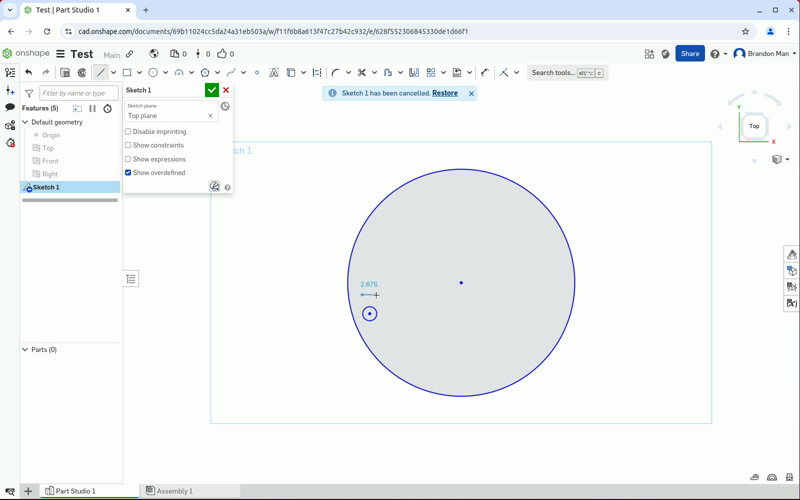
key_up(shift)
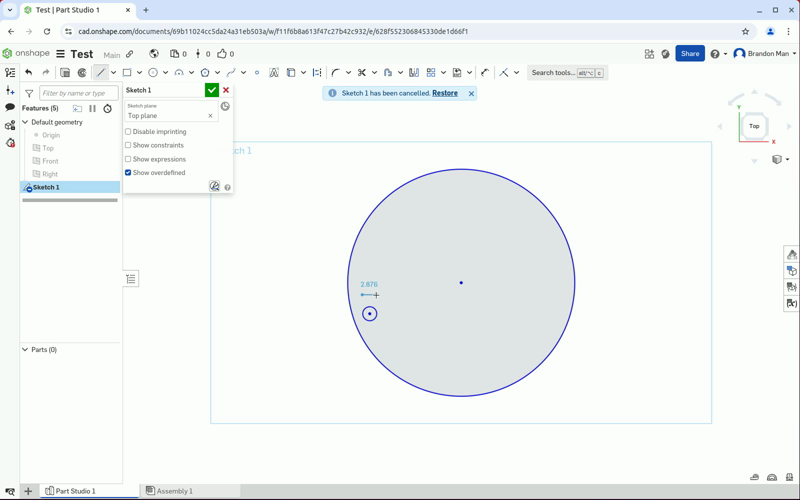
key_down(shift)
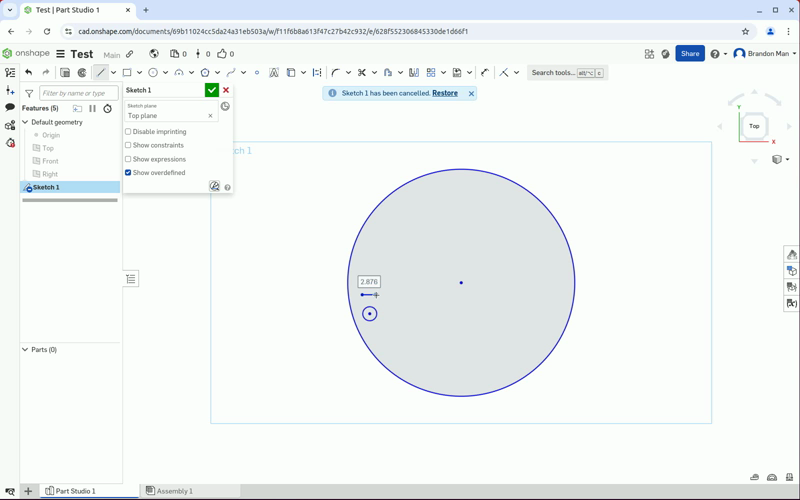
mouse_move(406, 294)
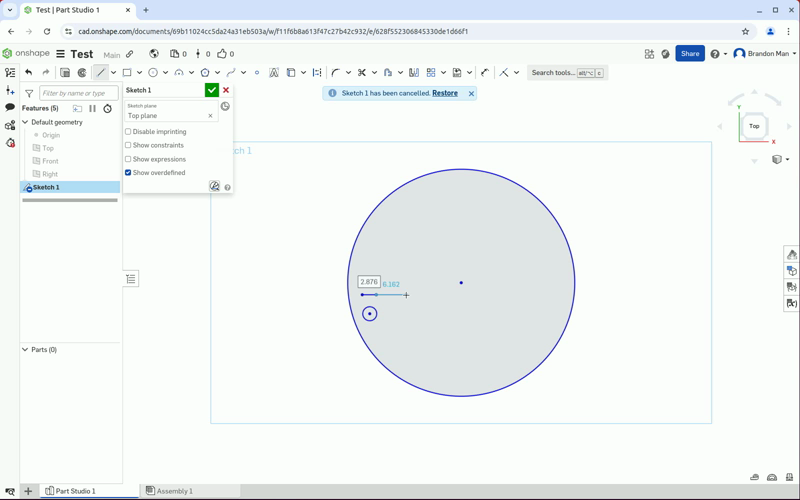
mouse_move(376, 271)
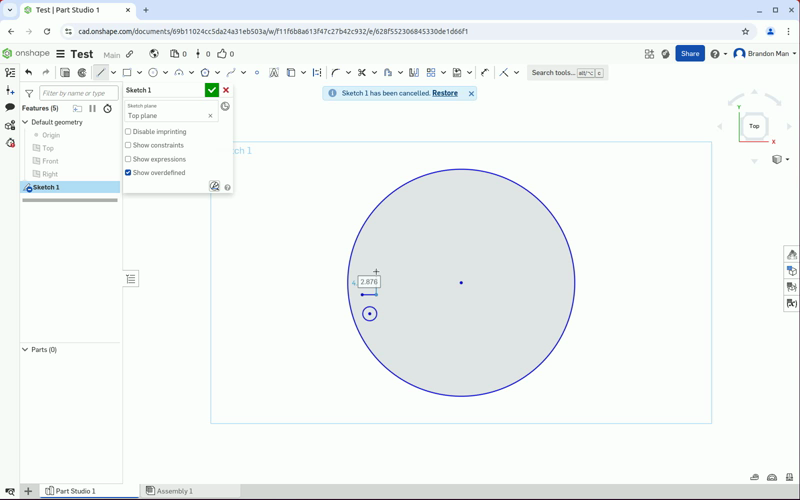
click(376, 271)
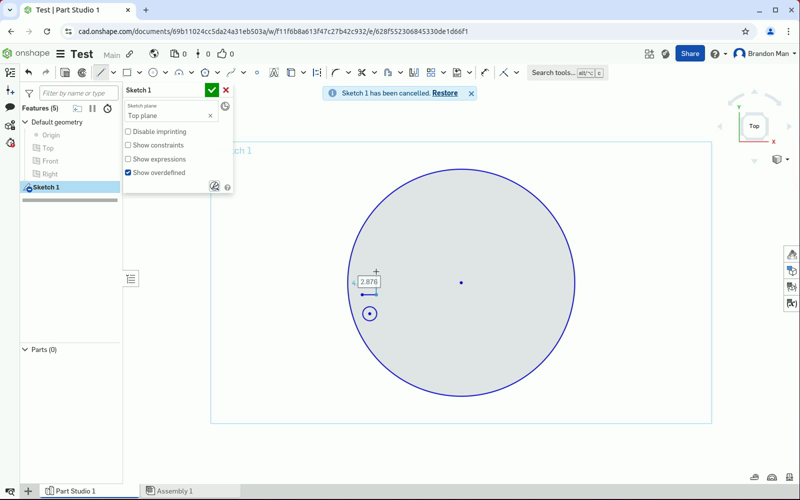
key_up(shift)
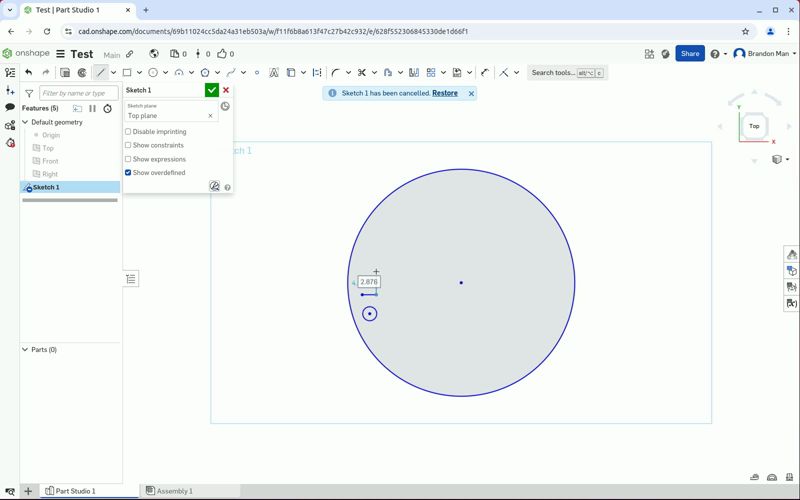
key_down(shift)
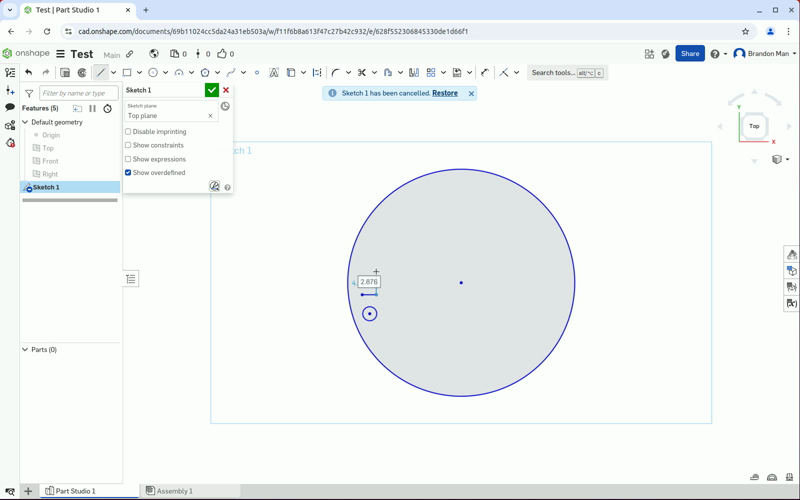
mouse_move(406, 271)
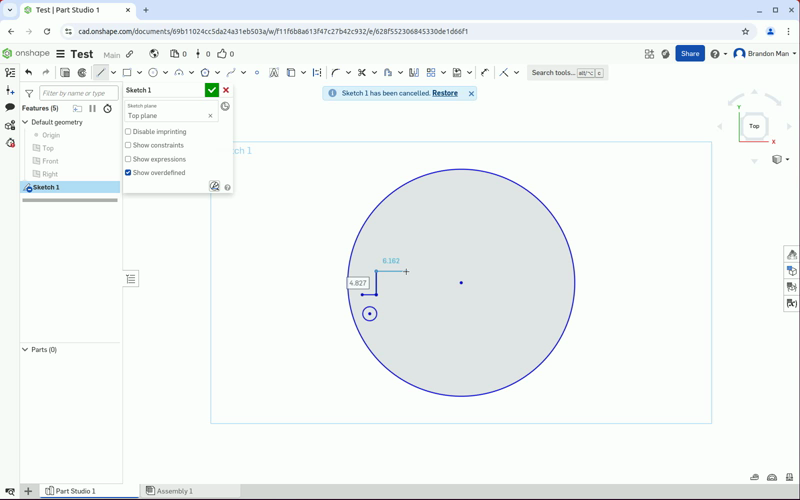
mouse_move(362, 271)
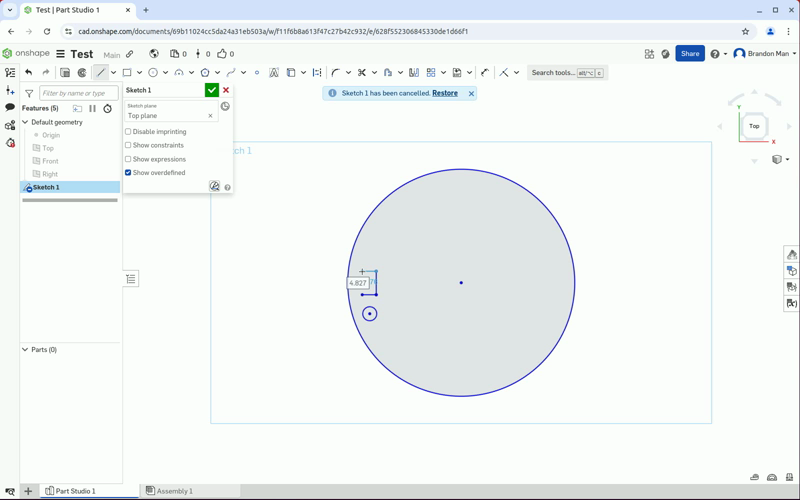
click(362, 271)
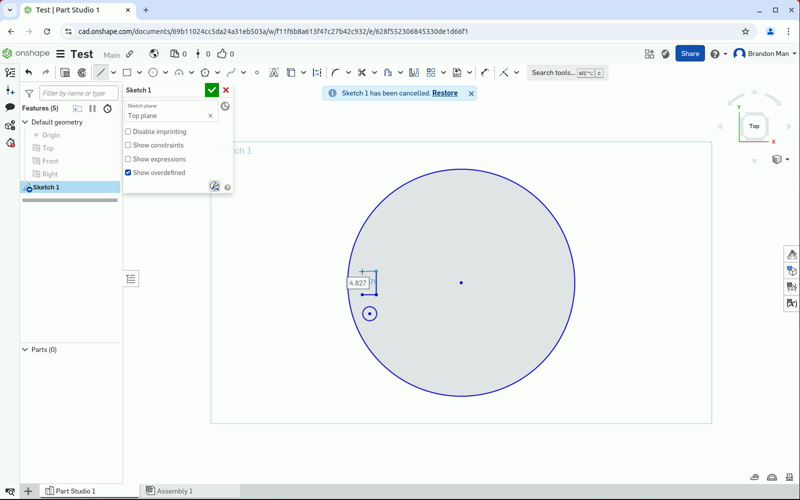
key_up(shift)
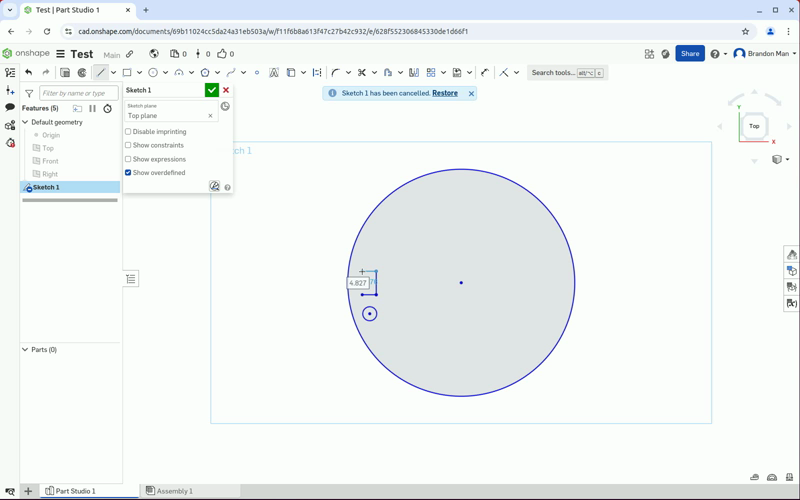
mouse_move(392, 271)
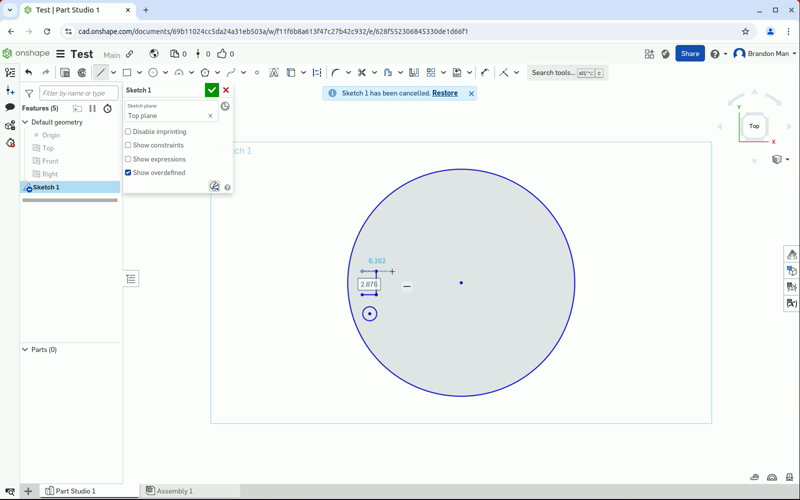
key_down(shift)
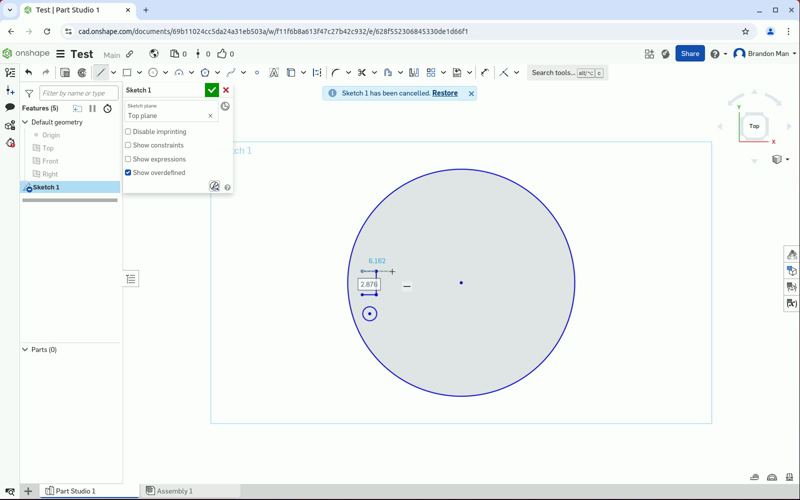
mouse_move(362, 294)
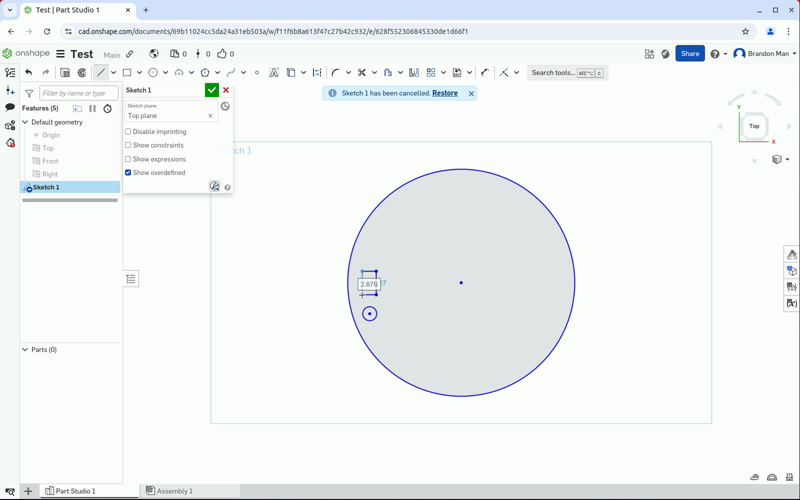
key_up(shift)
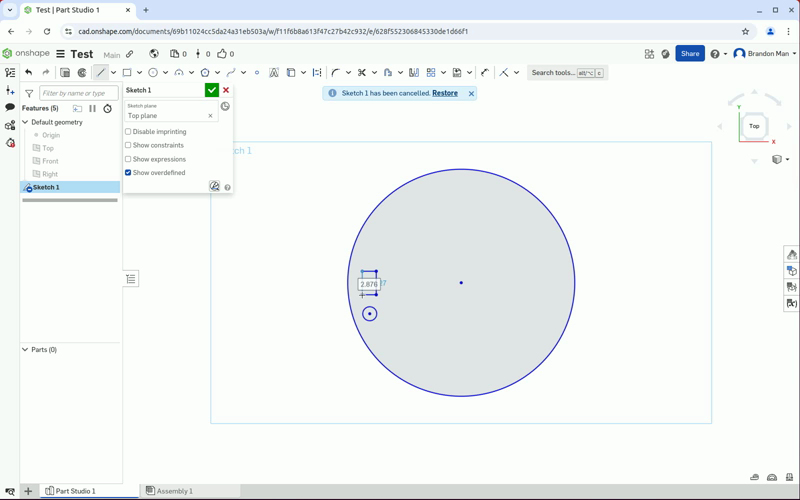
click(362, 294)
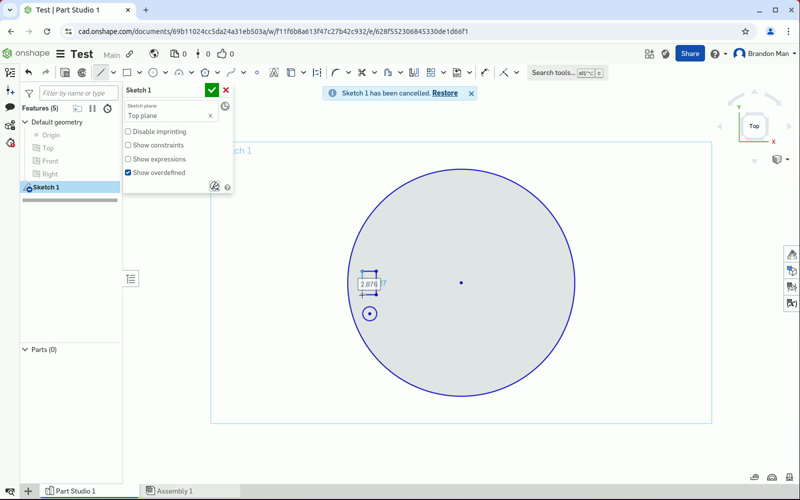
key(esc)
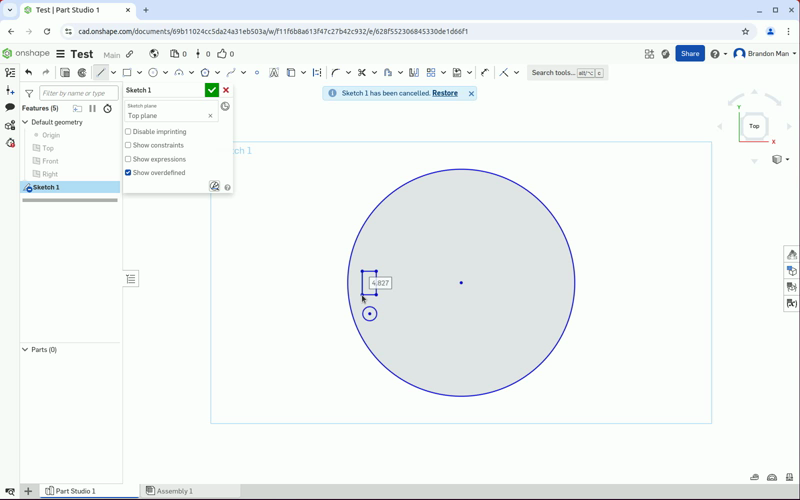
key(c)
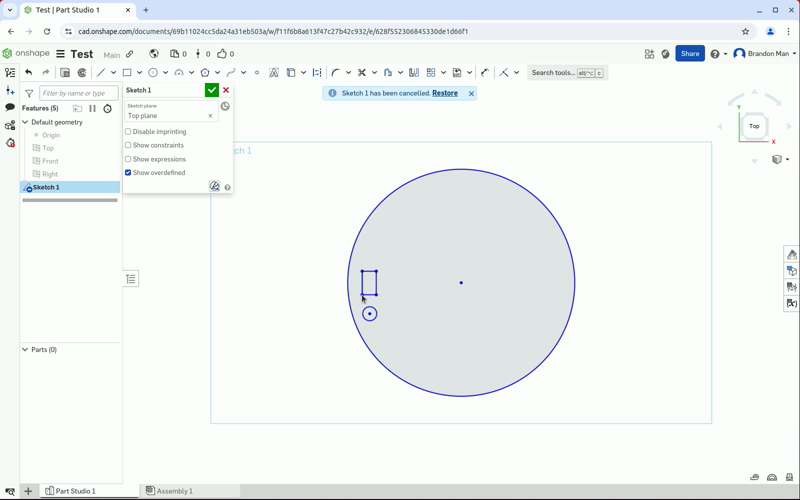
key_down(shift)
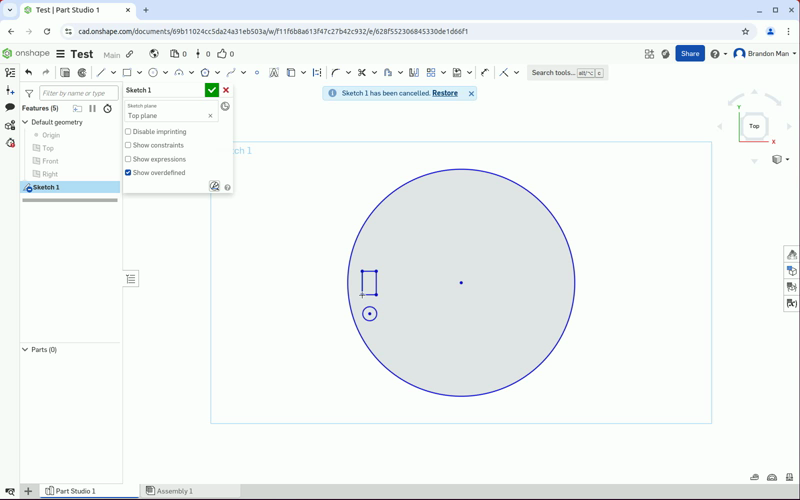
mouse_move(461, 282)
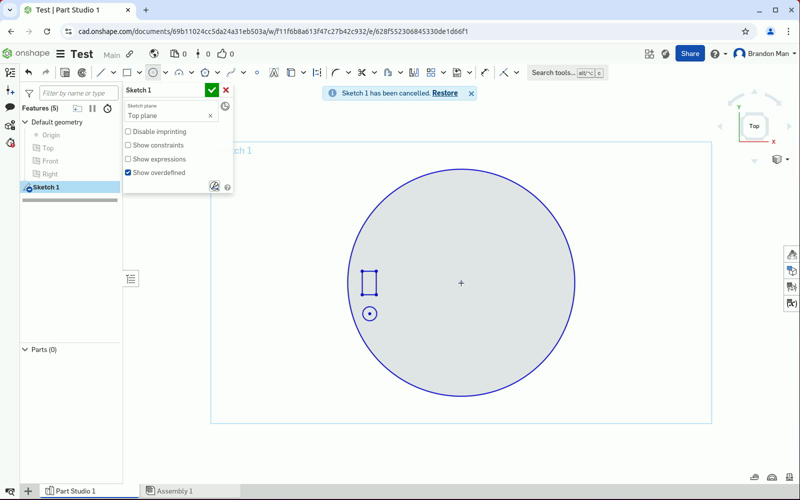
click(461, 282)
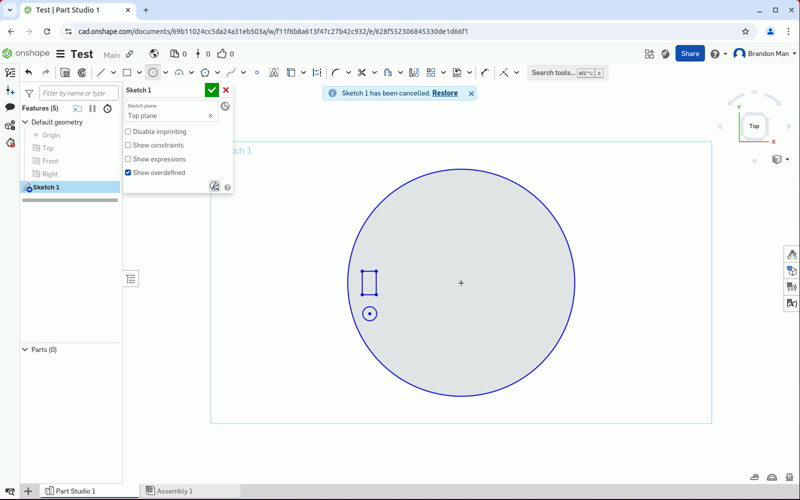
key_up(shift)
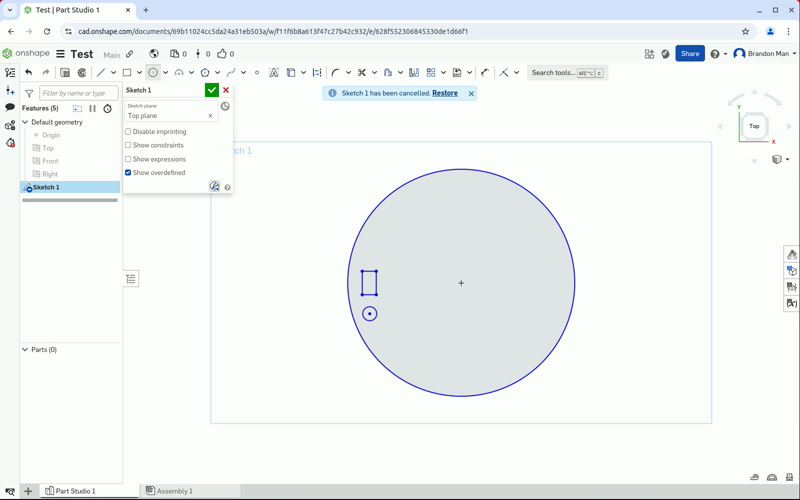
mouse_move(529, 282)
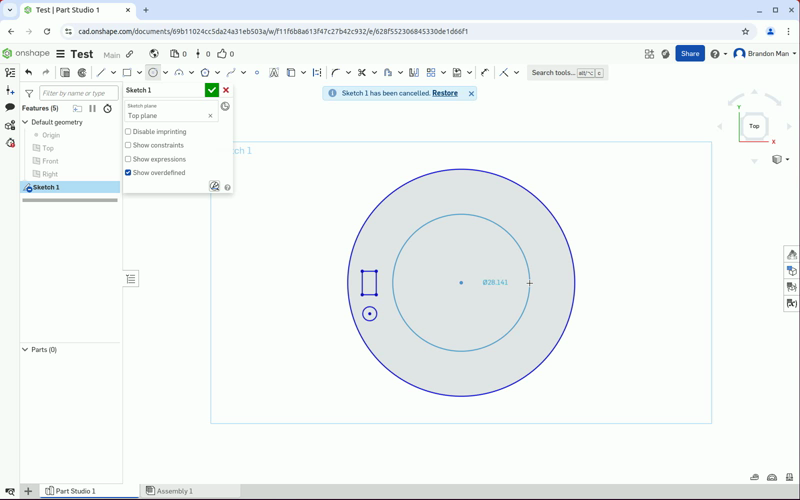
click(529, 282)
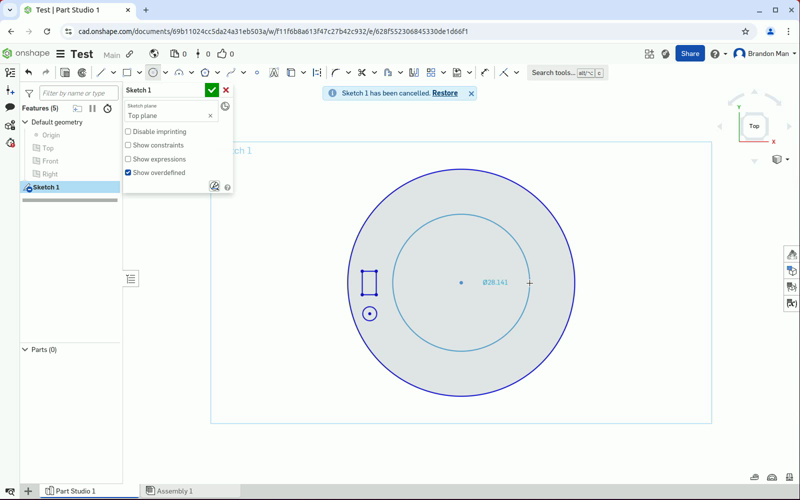
key(esc)
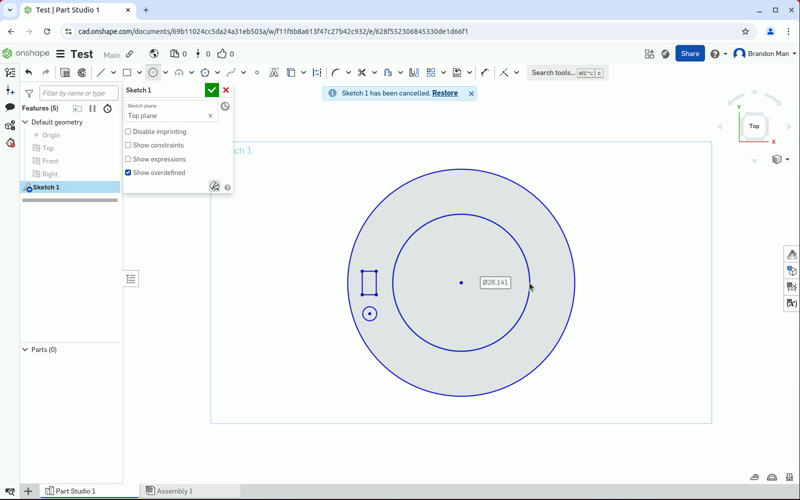
key(l)
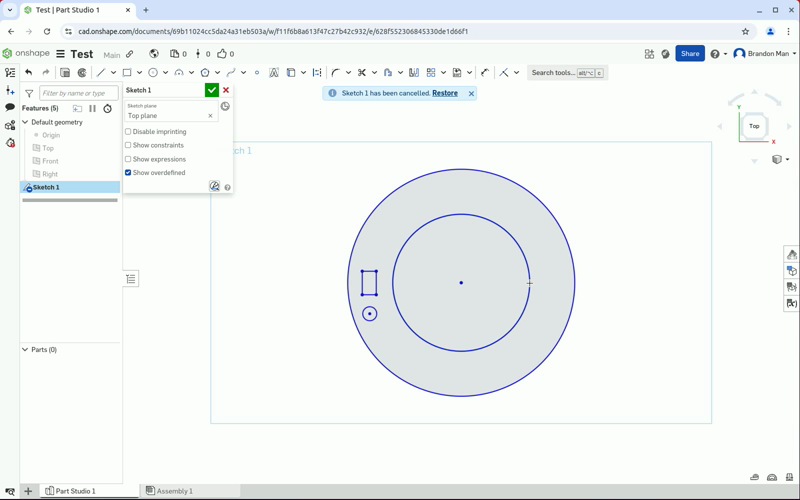
key_down(shift)
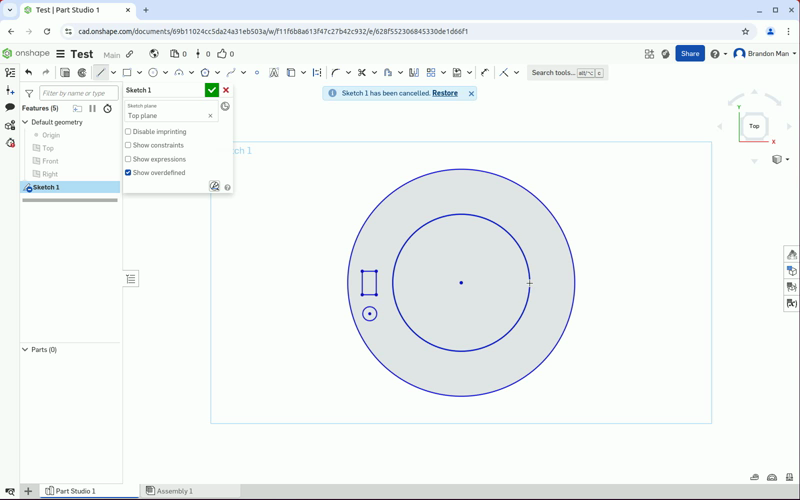
mouse_move(541, 294)
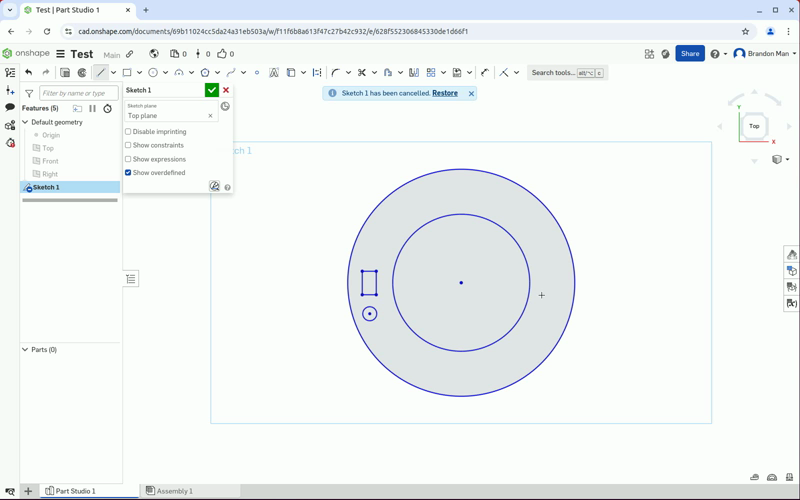
click(541, 294)
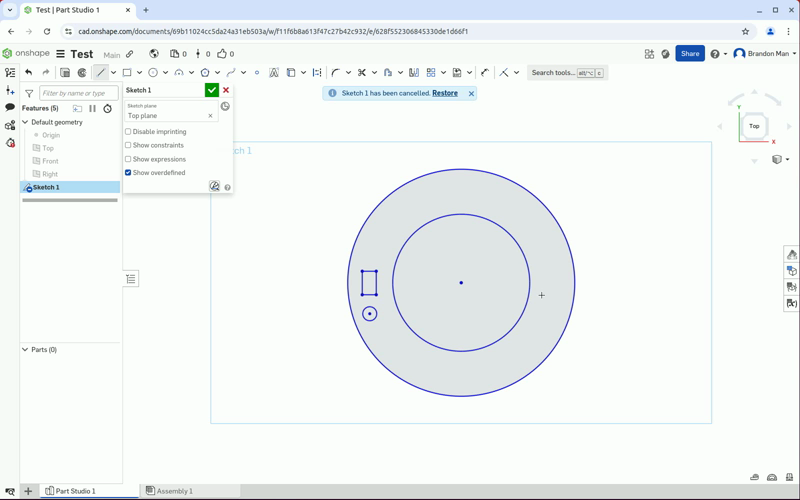
key_up(shift)
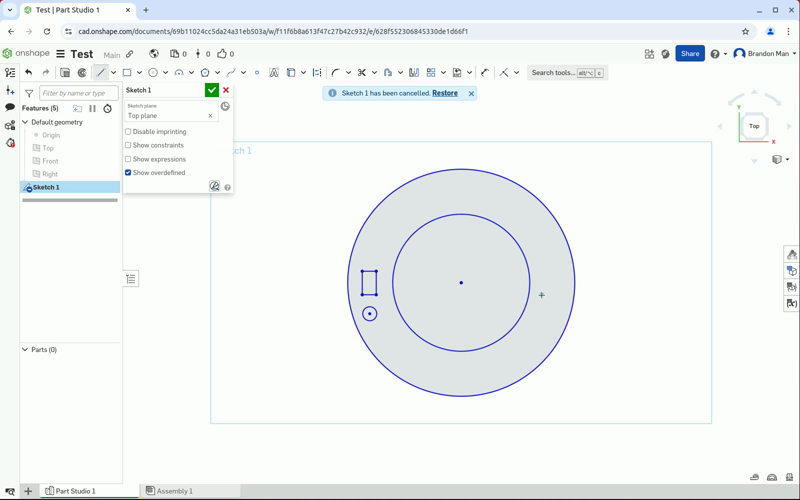
key_down(shift)
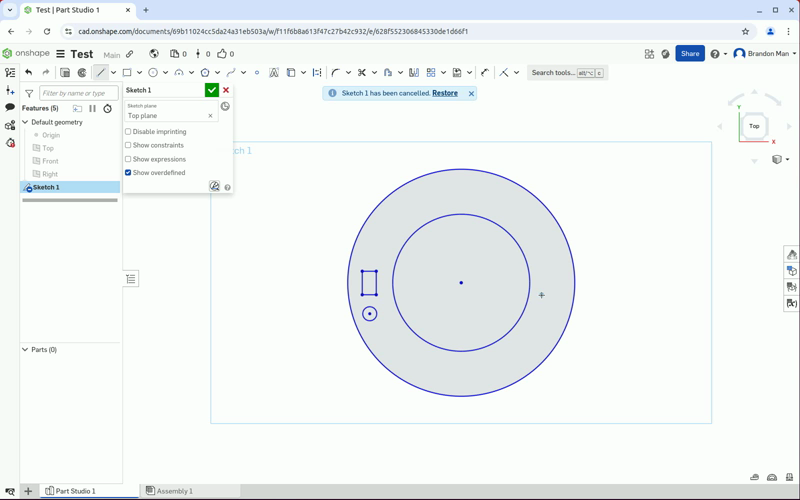
mouse_move(571, 294)
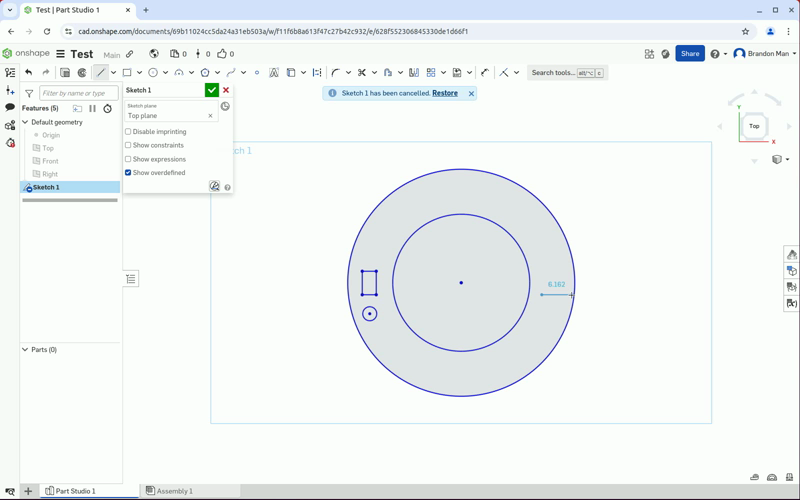
mouse_move(558, 294)
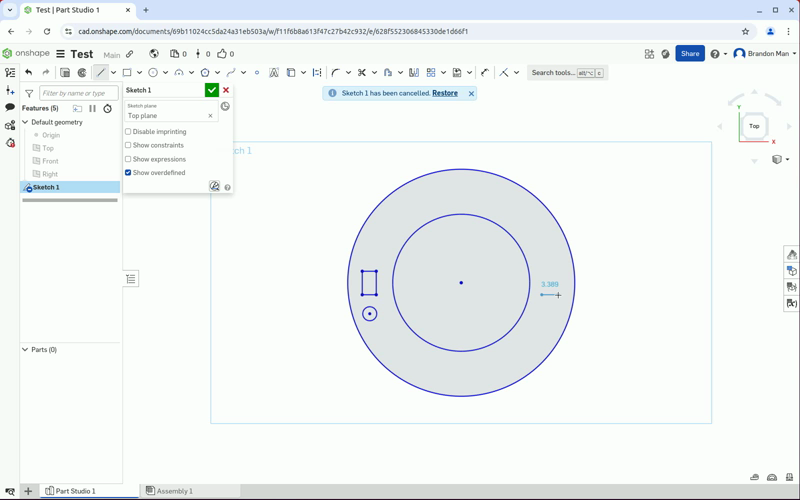
click(558, 294)
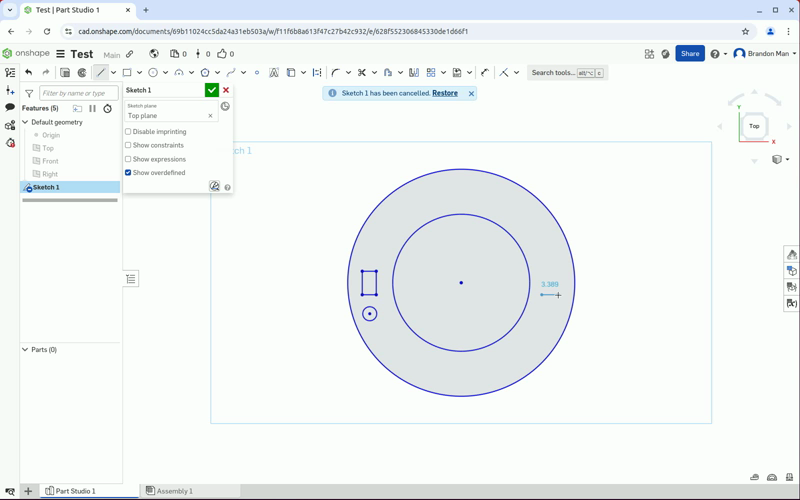
key_up(shift)
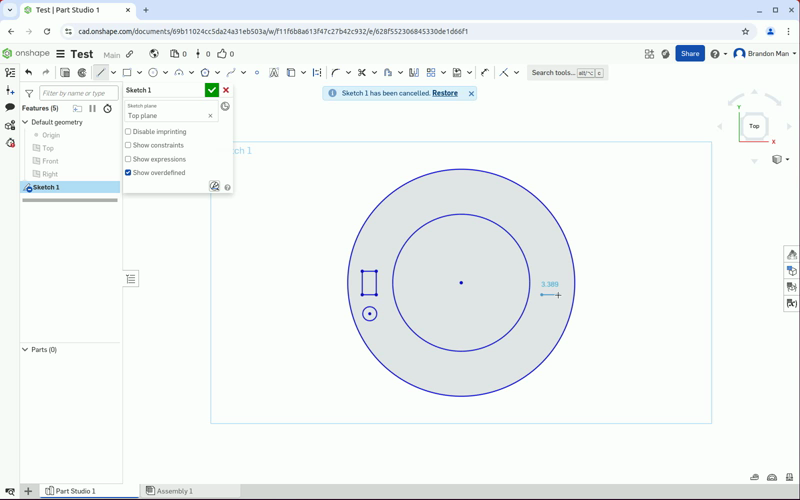
key_down(shift)
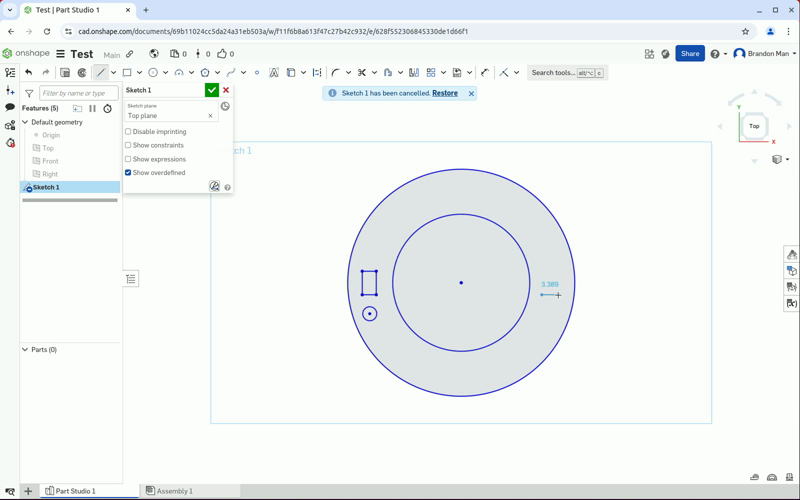
mouse_move(588, 294)
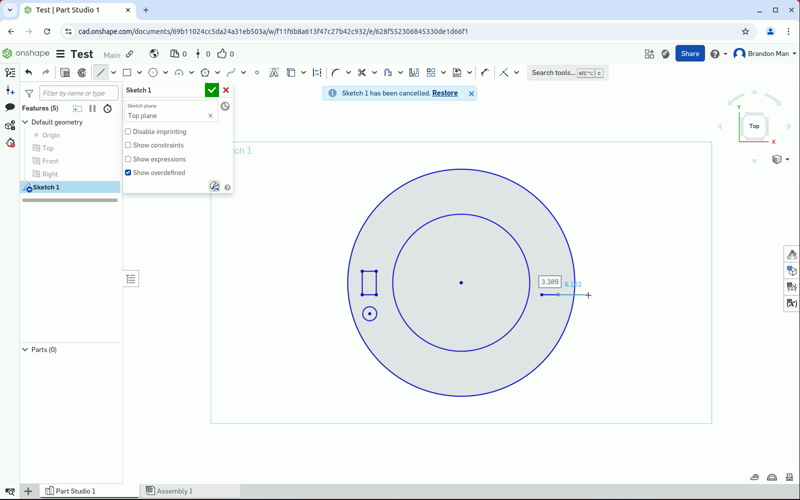
mouse_move(558, 271)
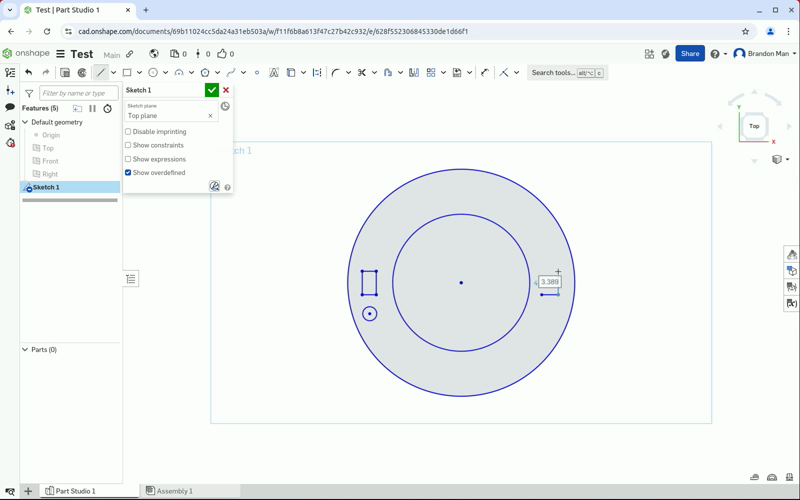
click(558, 271)
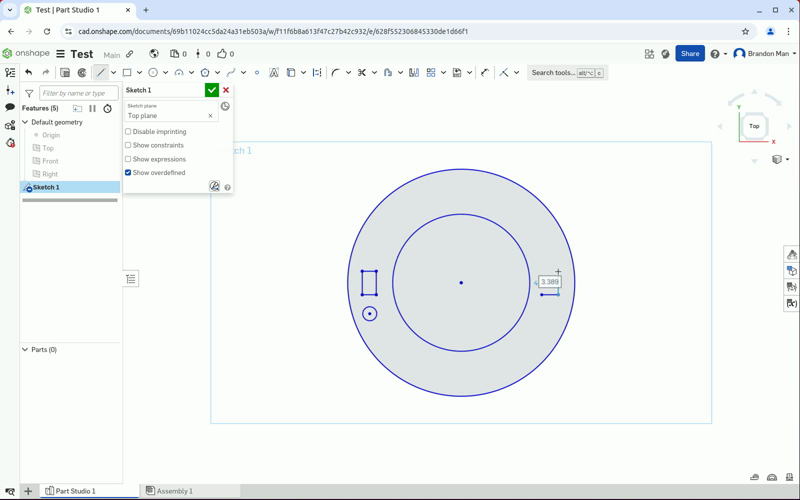
key_up(shift)
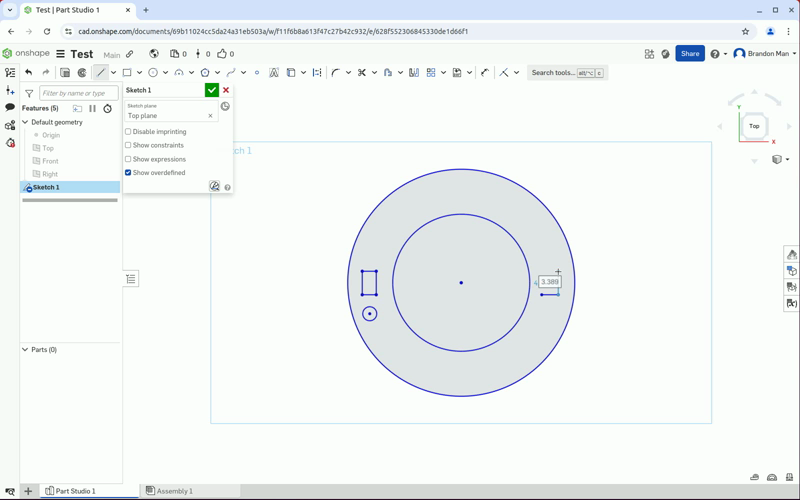
key_down(shift)
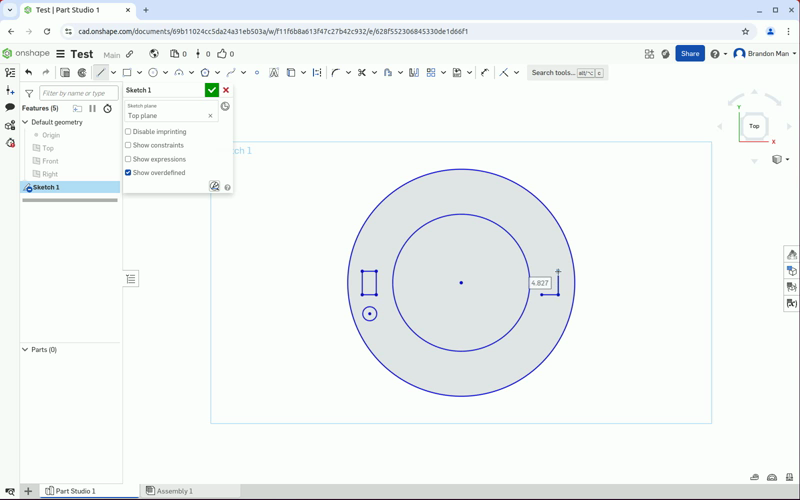
mouse_move(588, 271)
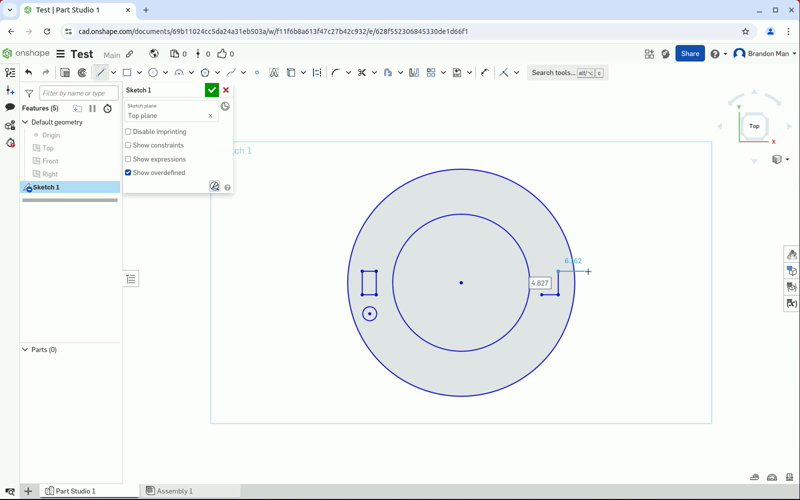
mouse_move(541, 271)
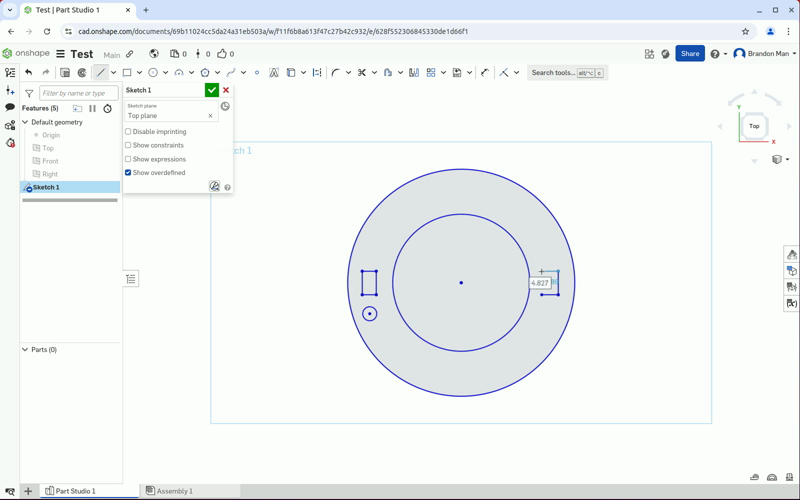
click(541, 271)
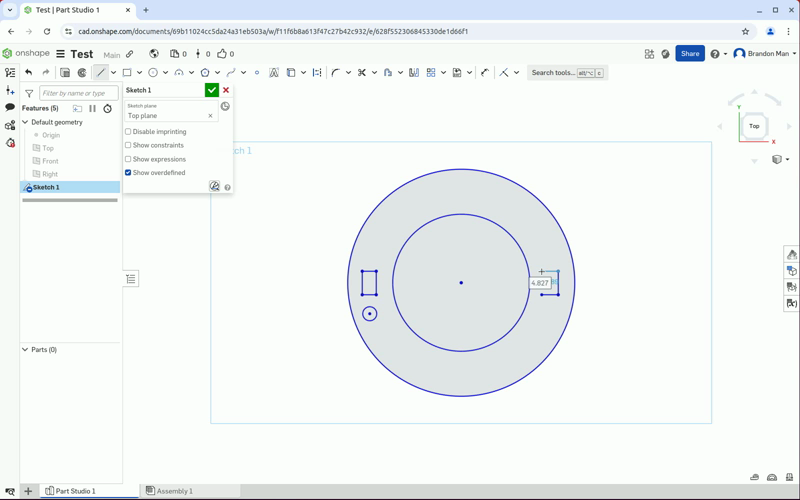
key_up(shift)
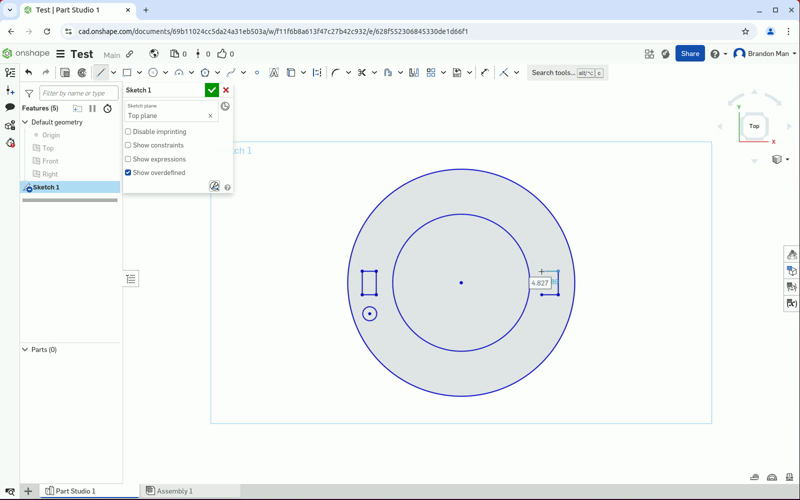
mouse_move(571, 271)
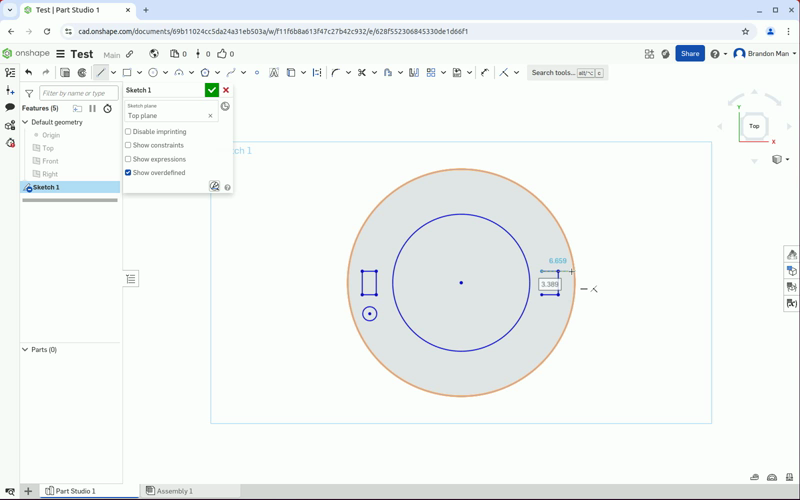
key_down(shift)
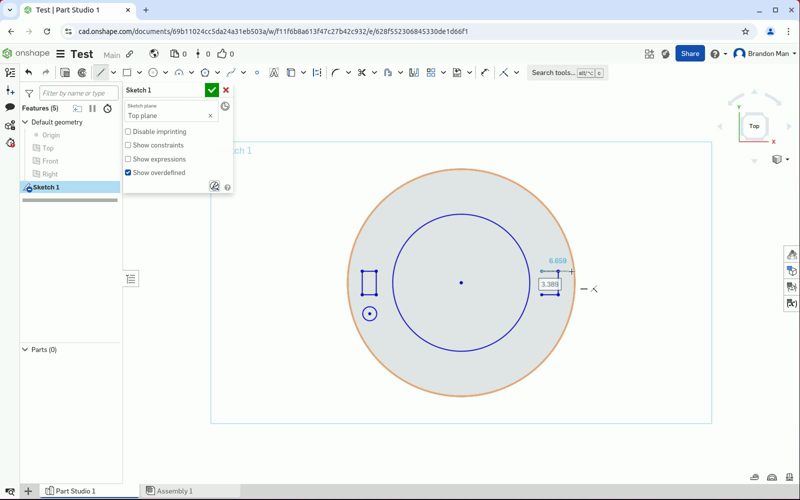
mouse_move(541, 294)
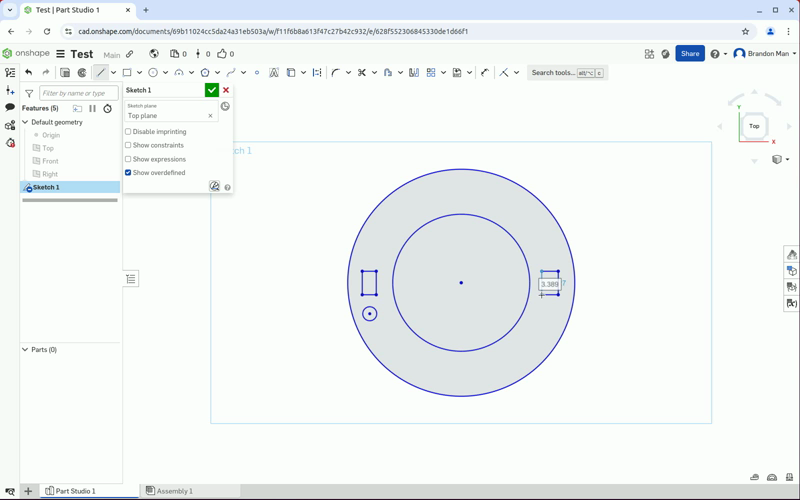
key_up(shift)
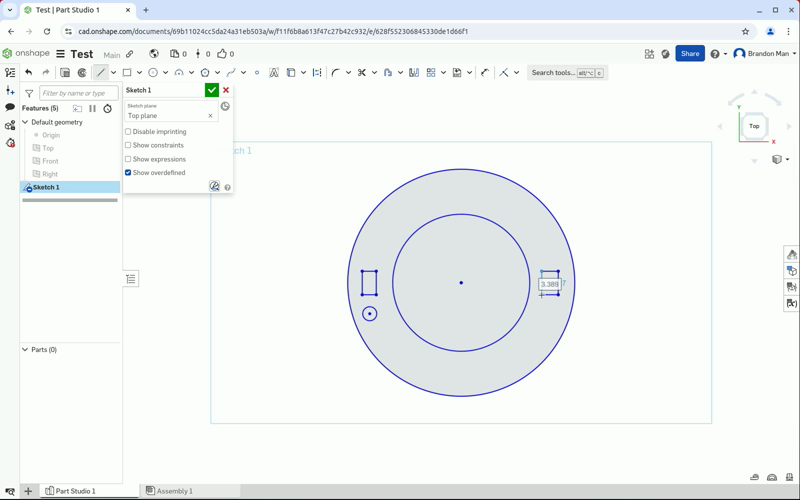
click(541, 294)
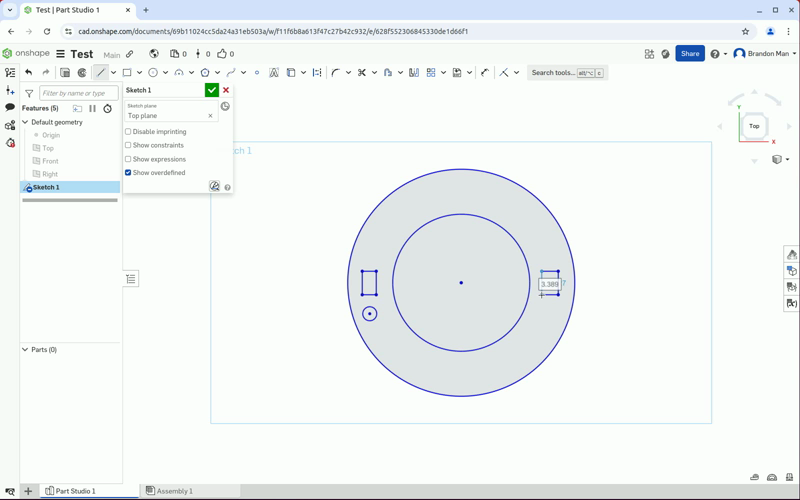
key(esc)
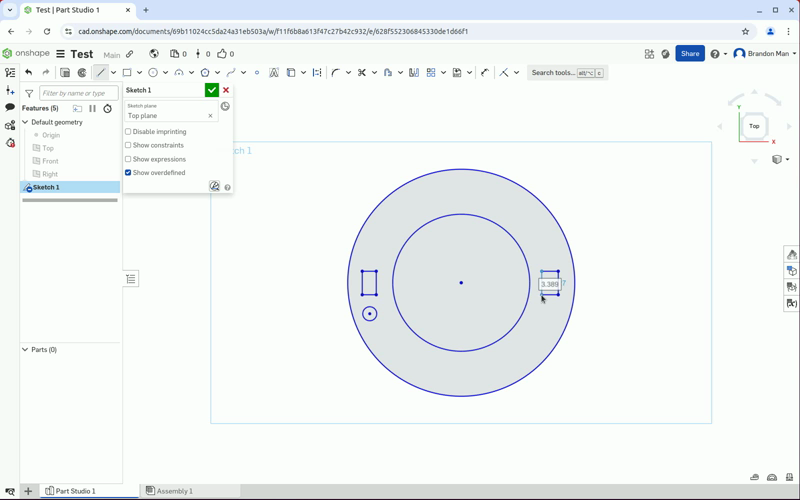
key(c)
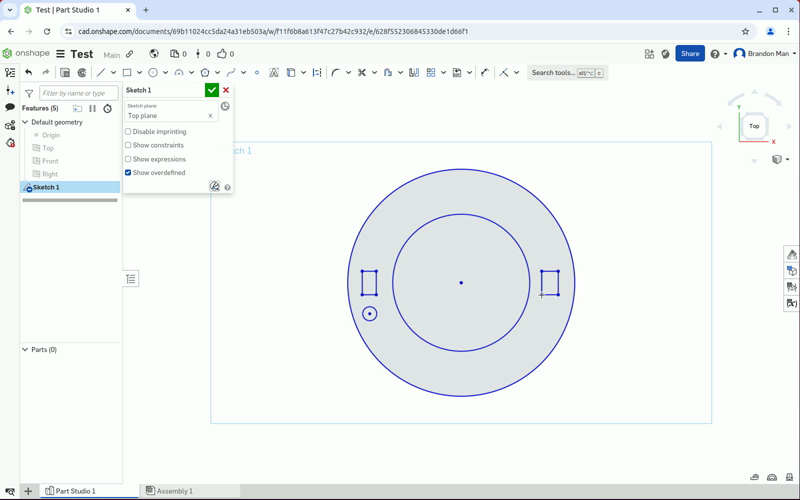
key_down(shift)
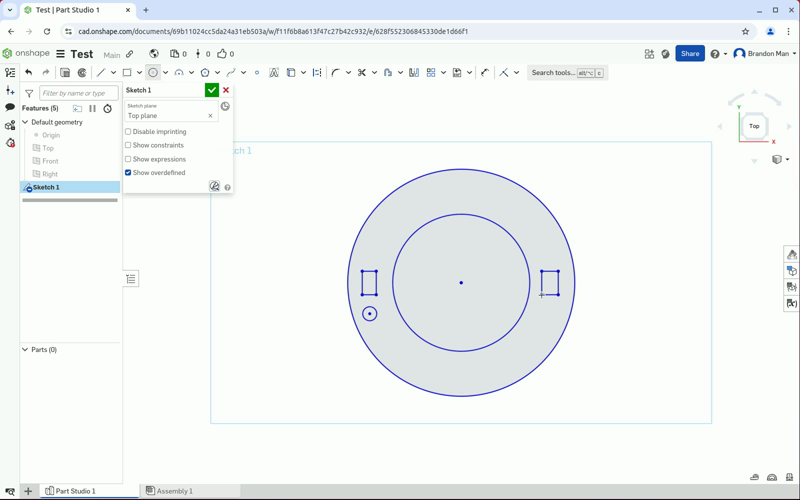
mouse_move(550, 313)
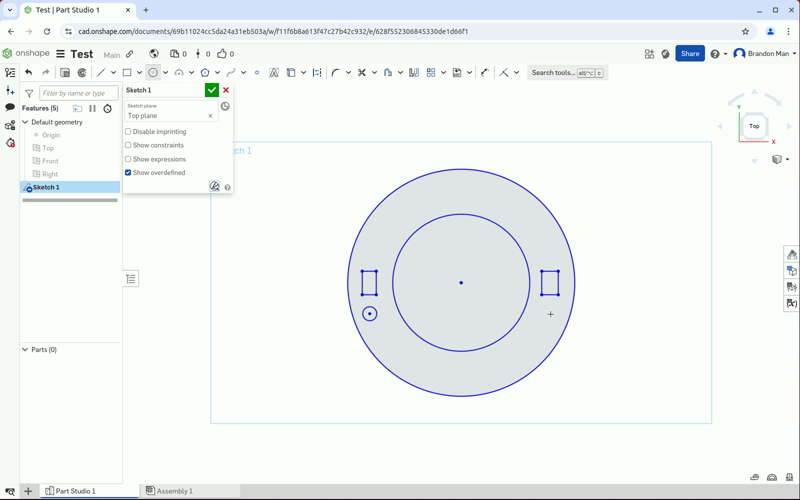
click(550, 313)
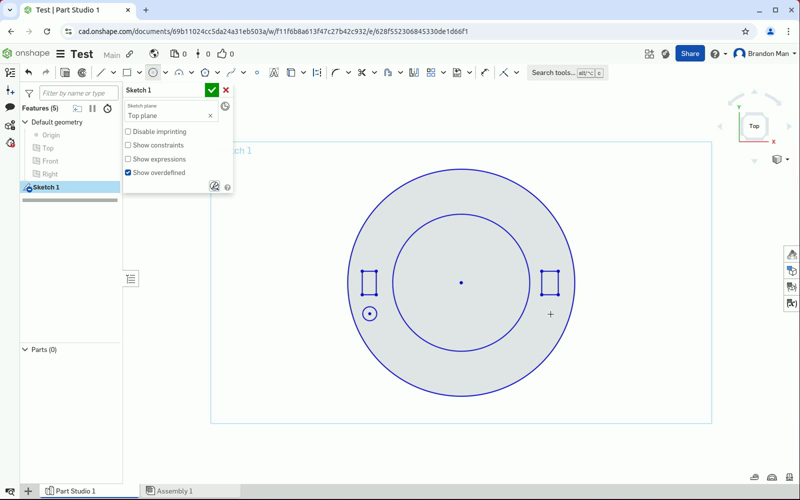
key_up(shift)
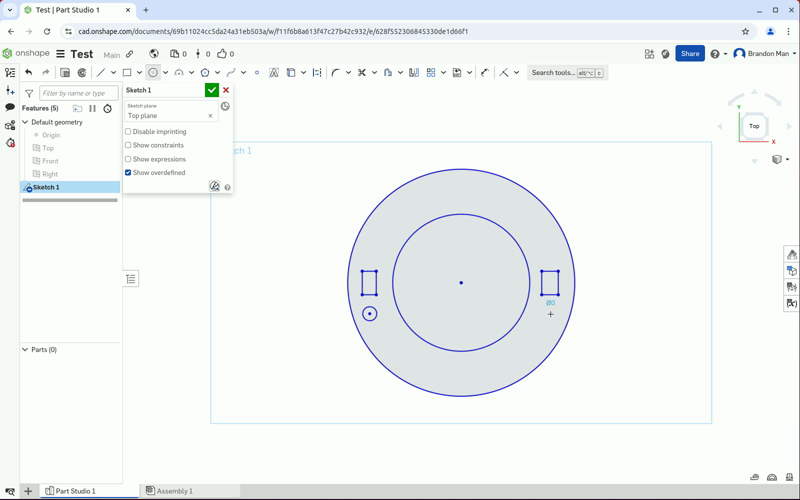
mouse_move(558, 313)
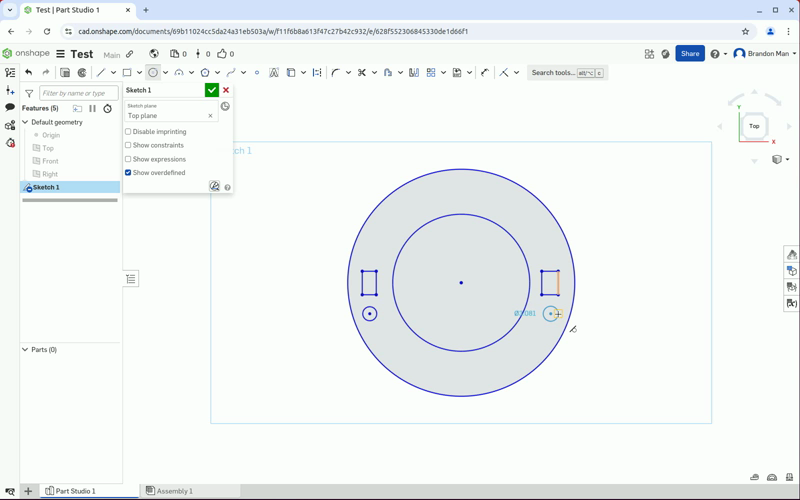
click(558, 313)
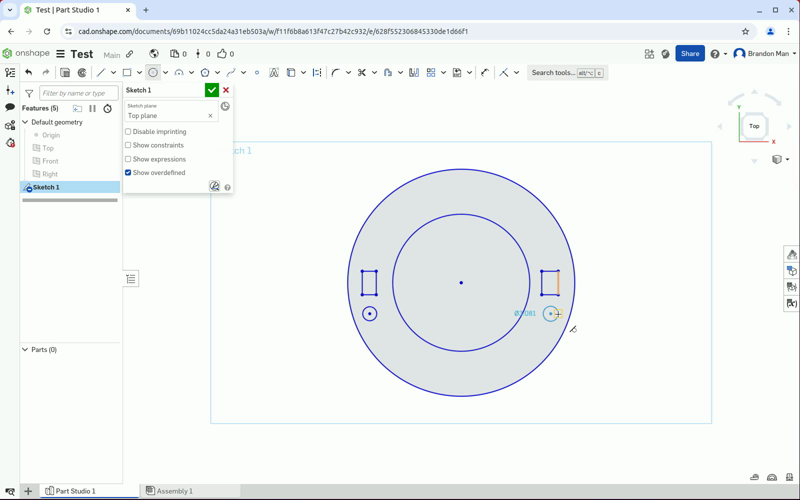
key(esc)
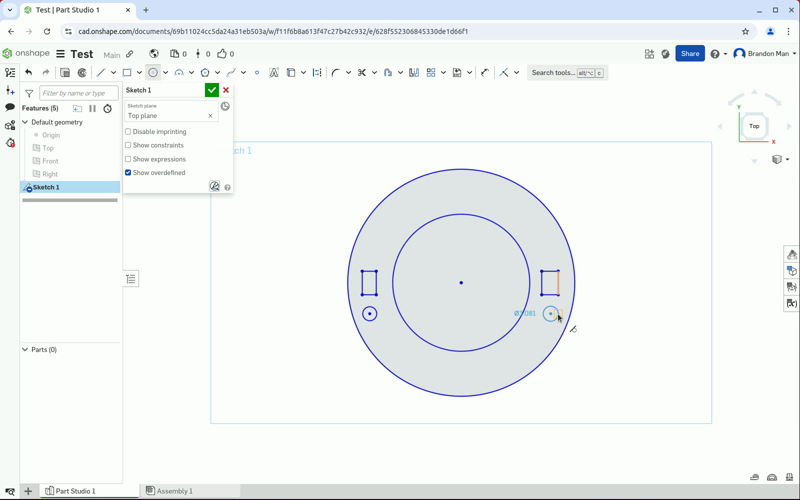
mouse_move(529, 344)
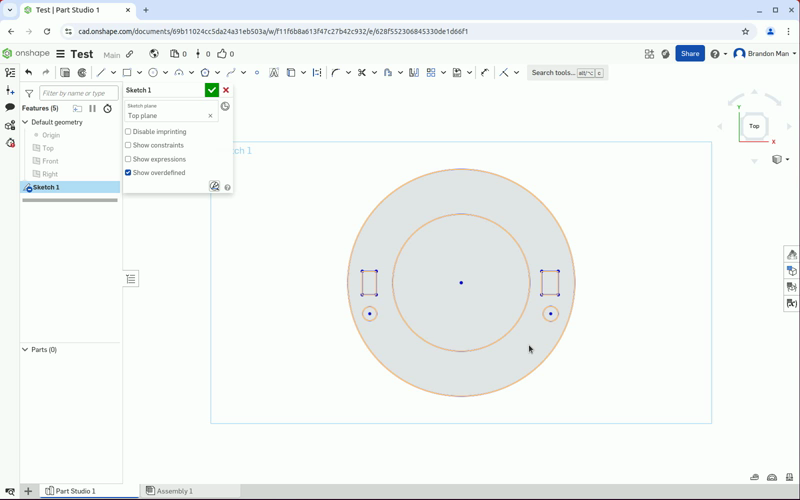
click(529, 344)
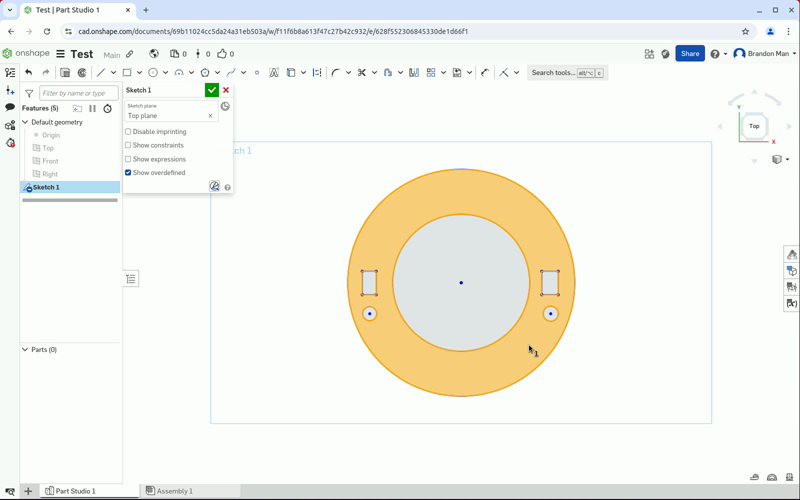
mouse_move(73, 352)
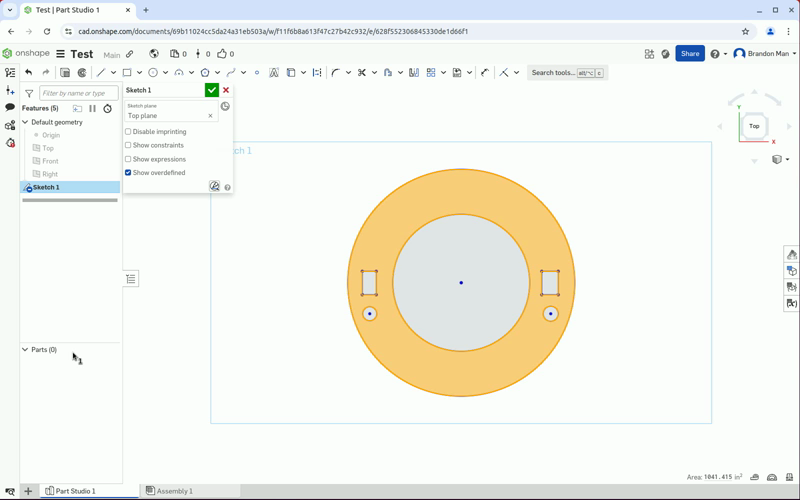
key(shift+y)
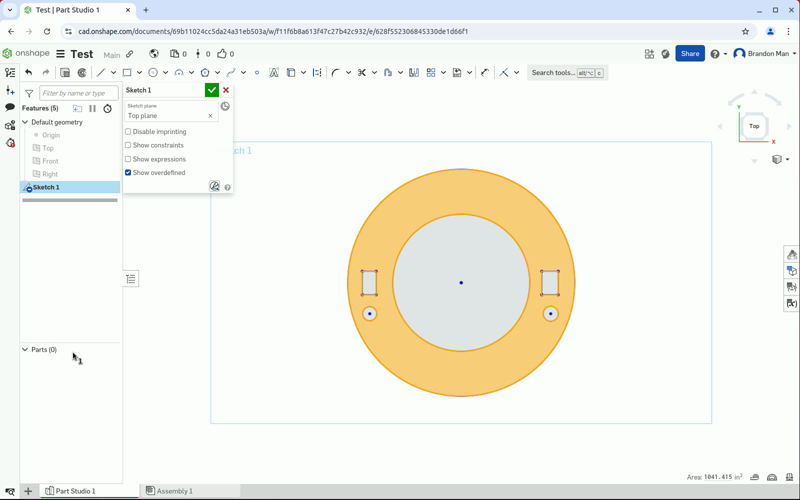
key(shift+e)
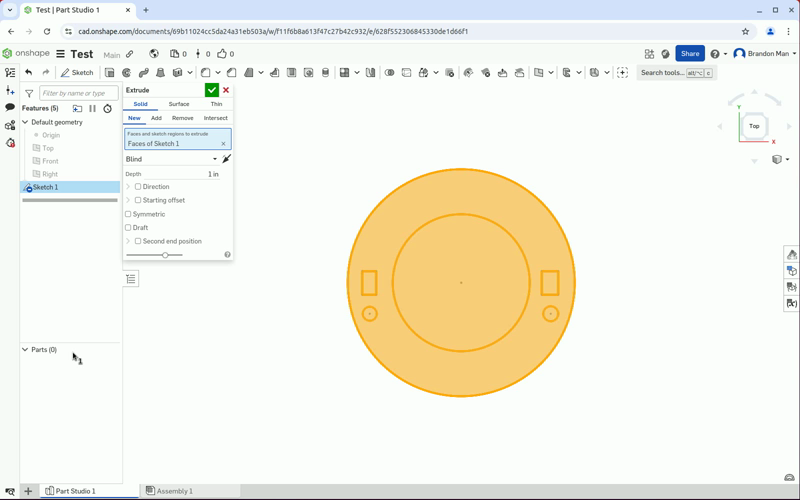
mouse_move(143, 106)
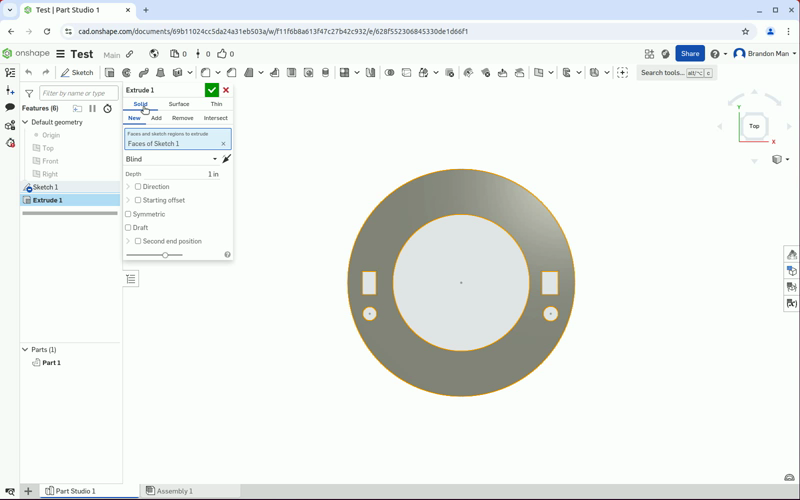
click(143, 106)
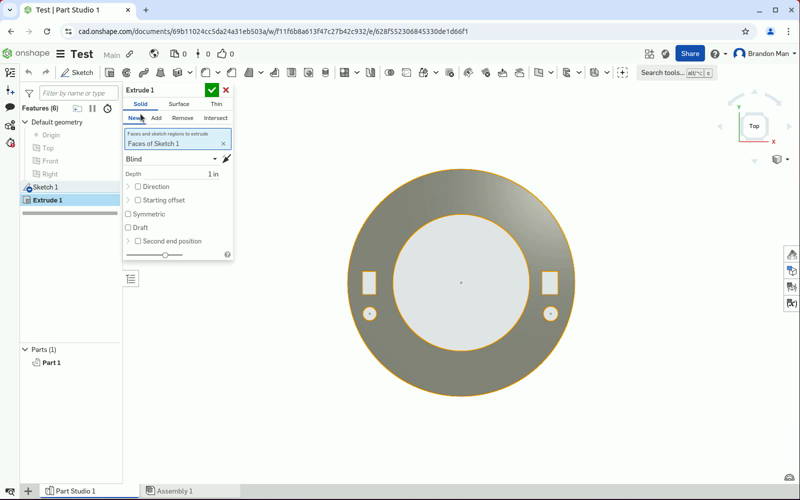
mouse_move(137, 120)
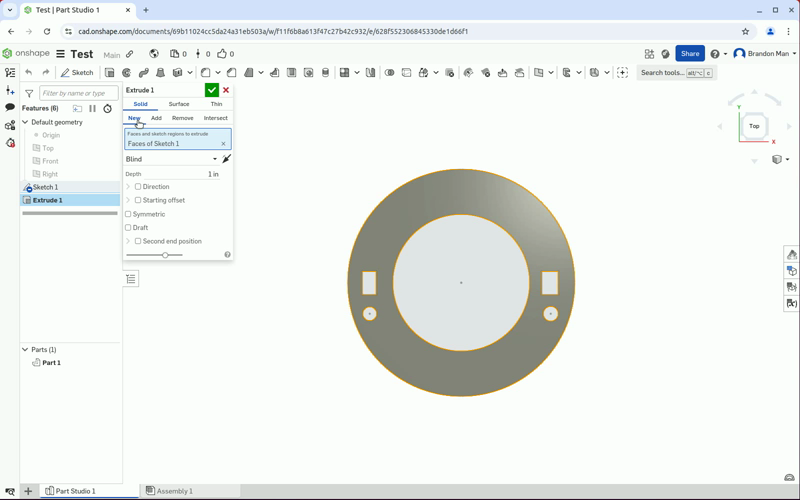
click(137, 120)
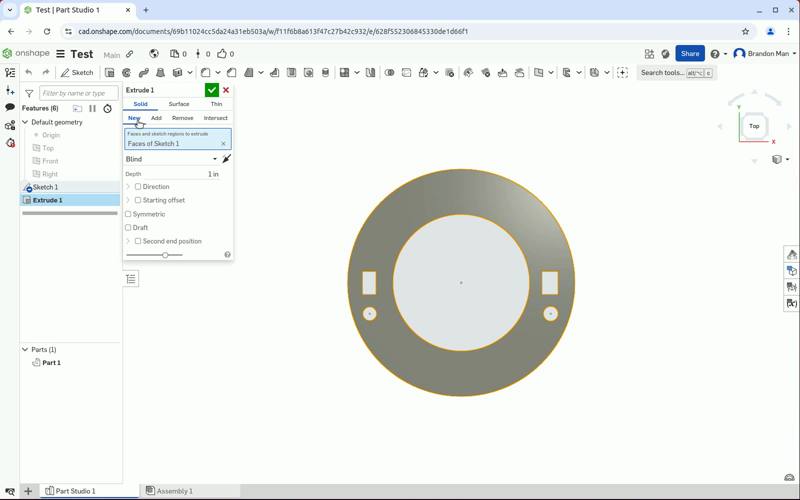
key(tab, 4)
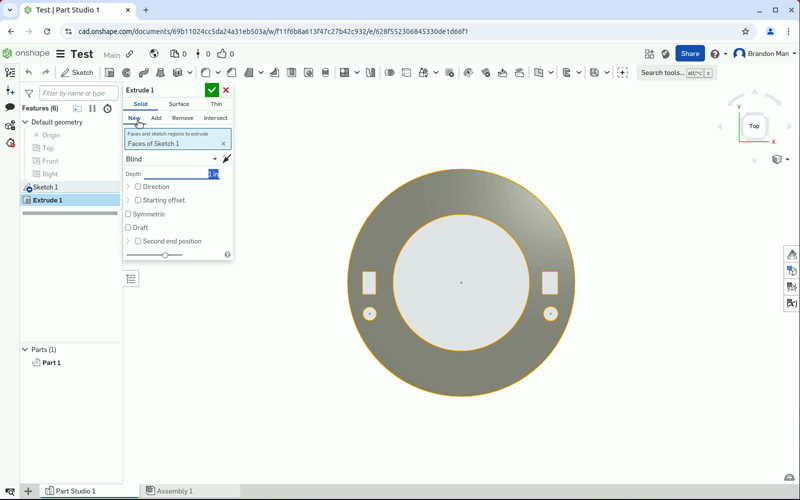
text(4.574)
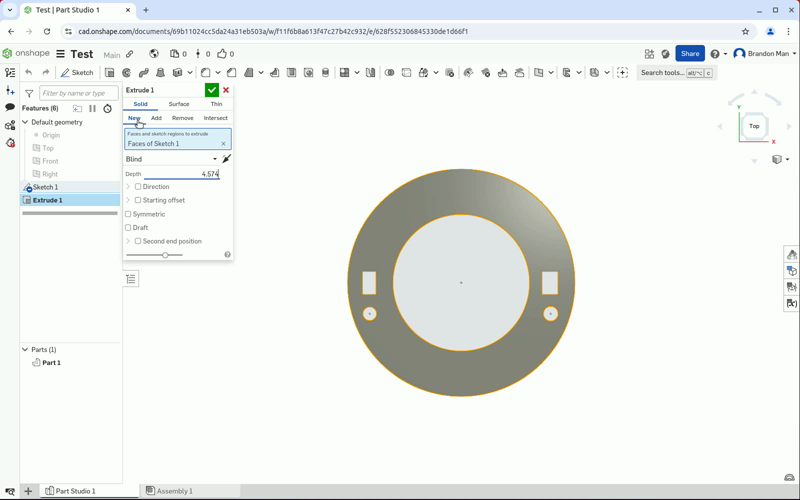
key(enter)
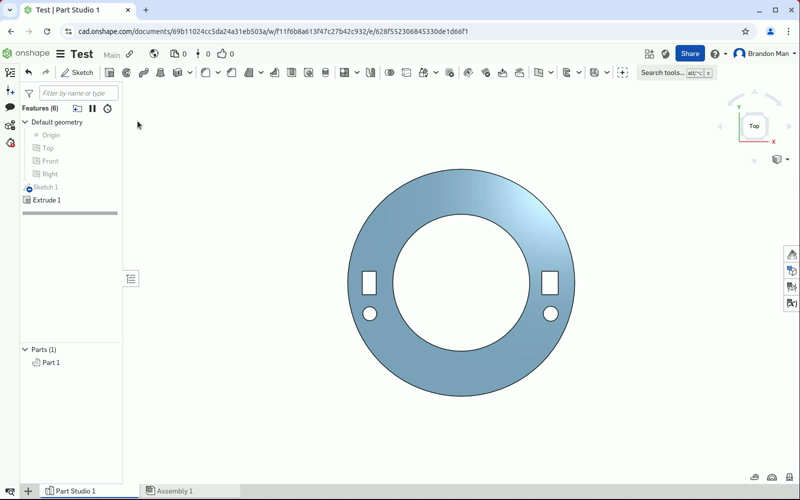
key(shift+h)
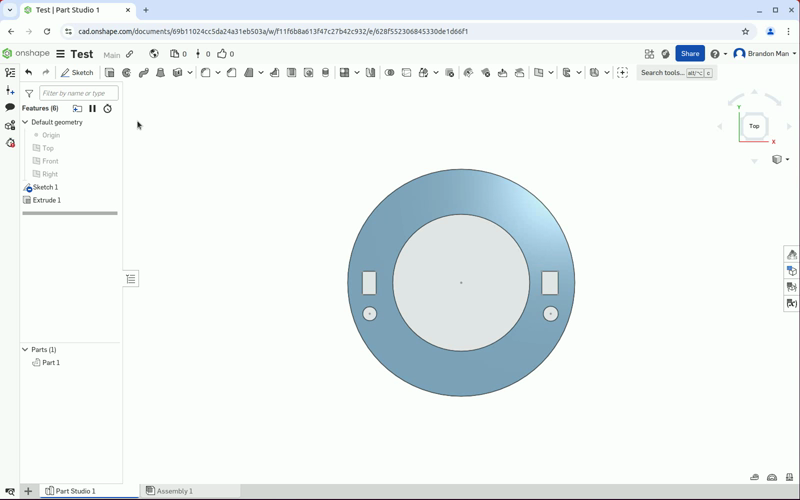
key(shift+h)
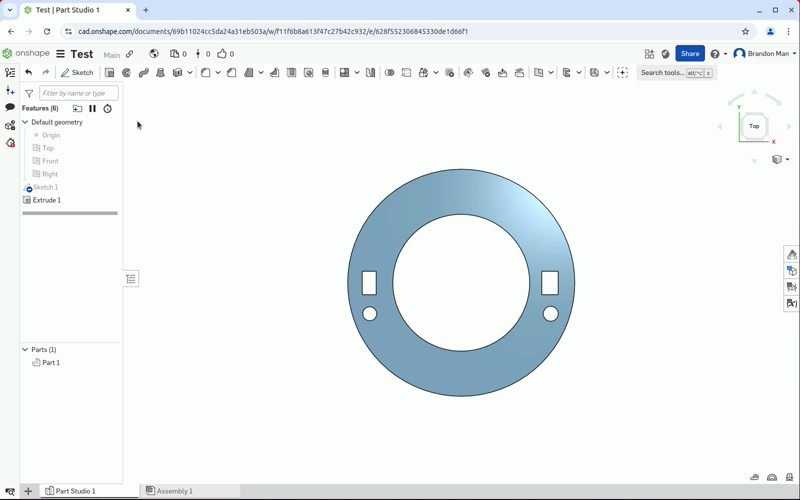
mouse_move(73, 189)
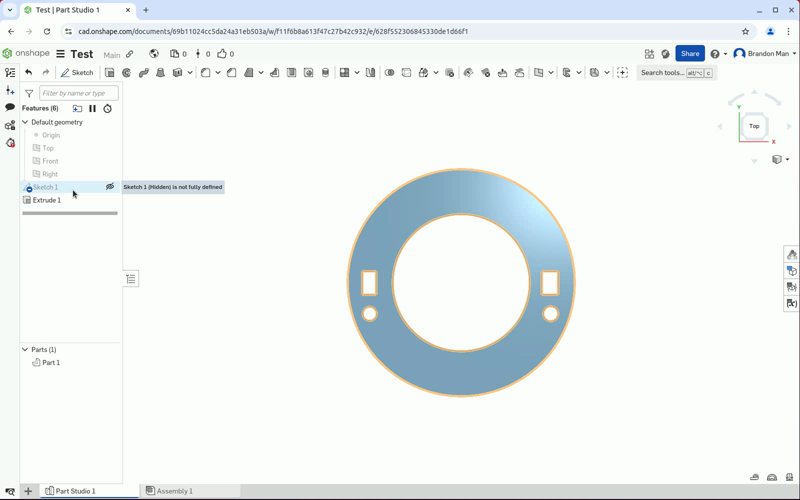
click(73, 189)
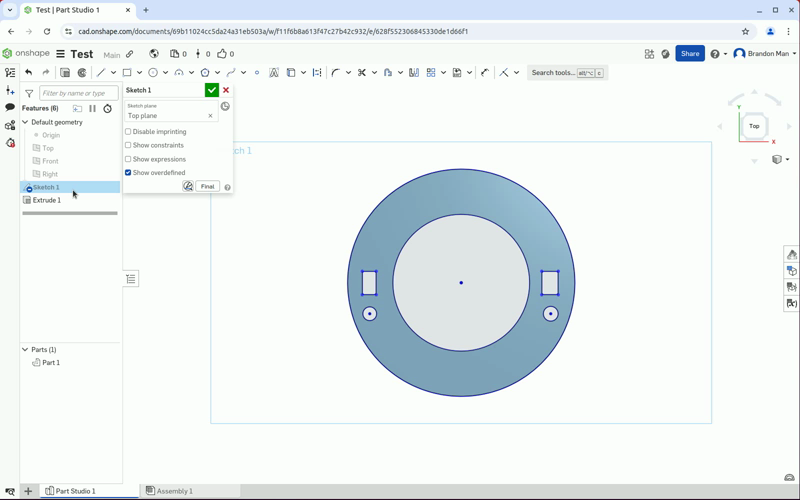
mouse_move(229, 92)
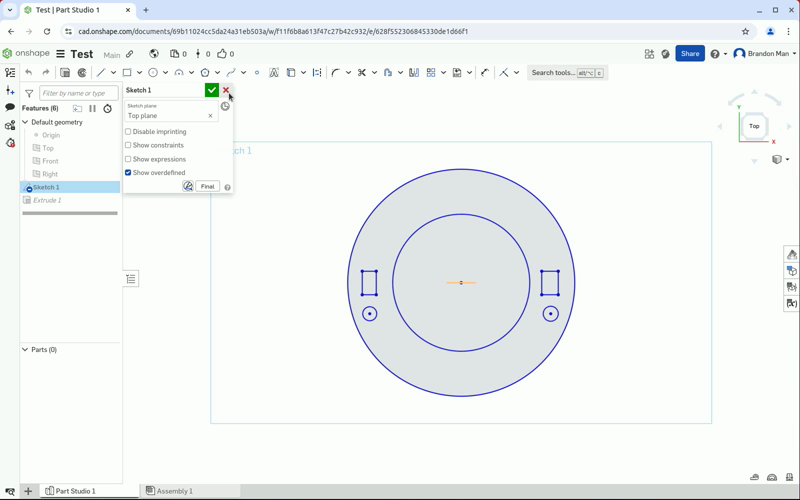
click(229, 92)
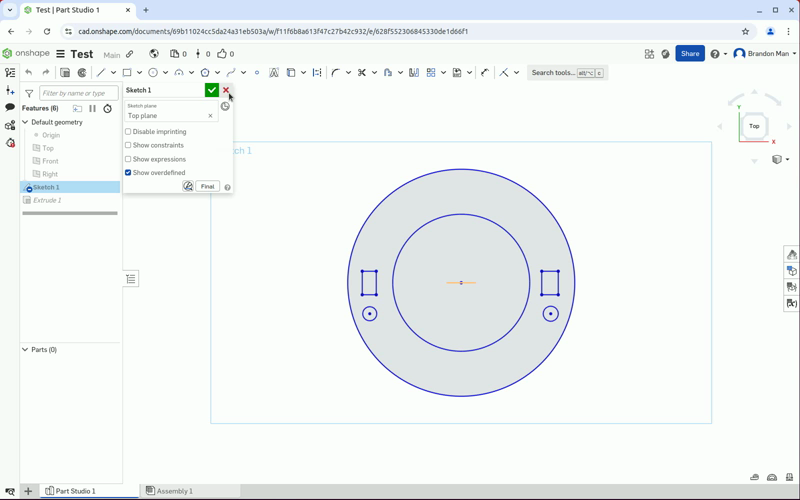
key(shift+s)
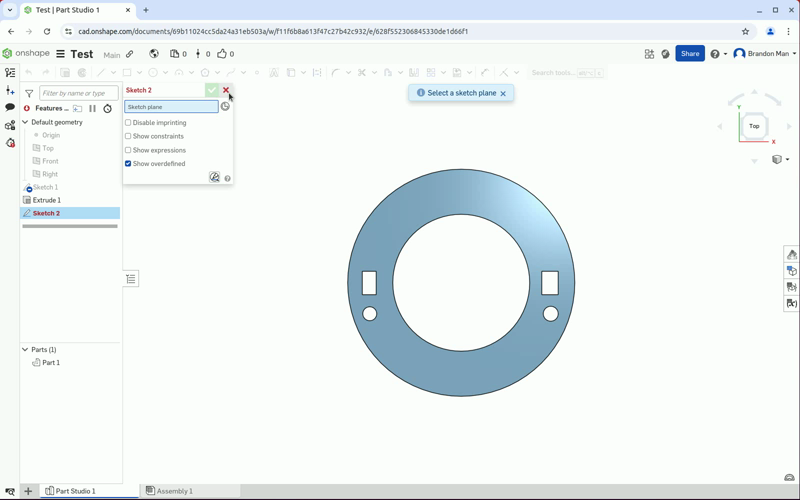
mouse_move(73, 150)
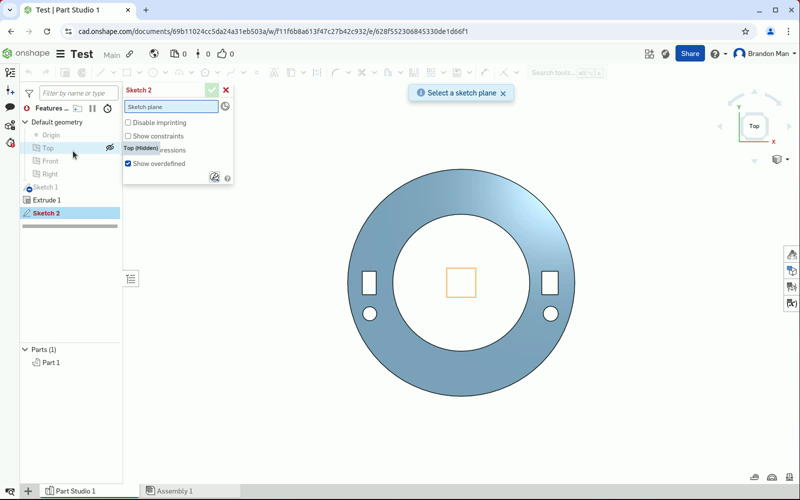
click(73, 150)
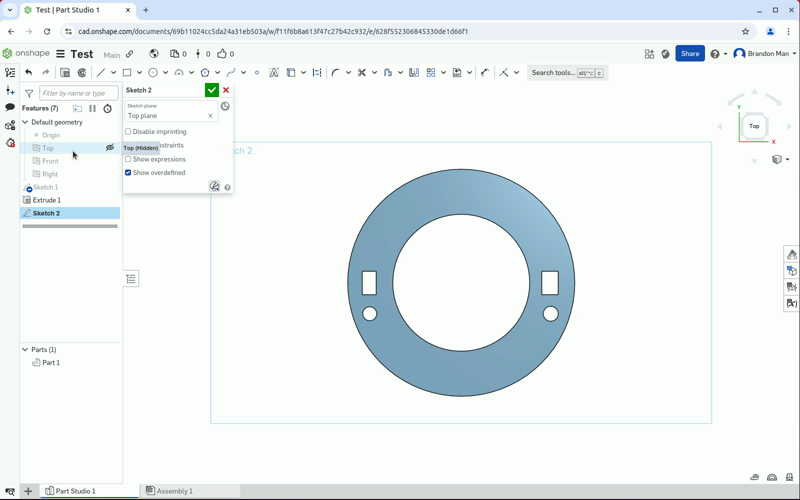
mouse_move(73, 352)
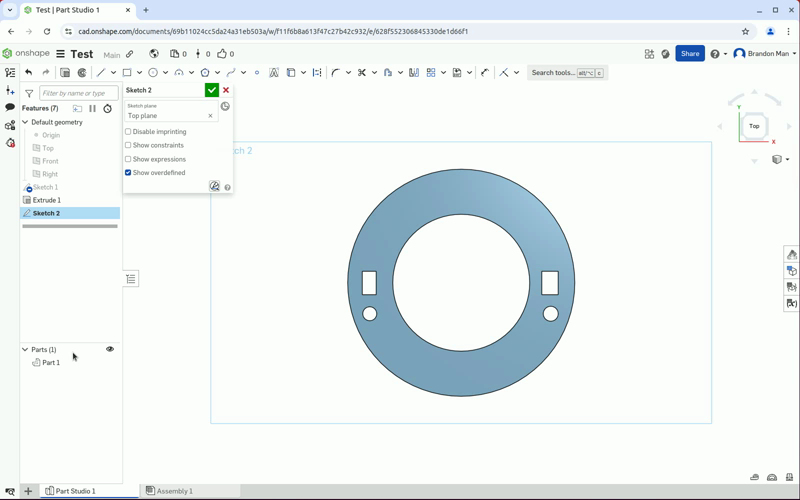
key(y)
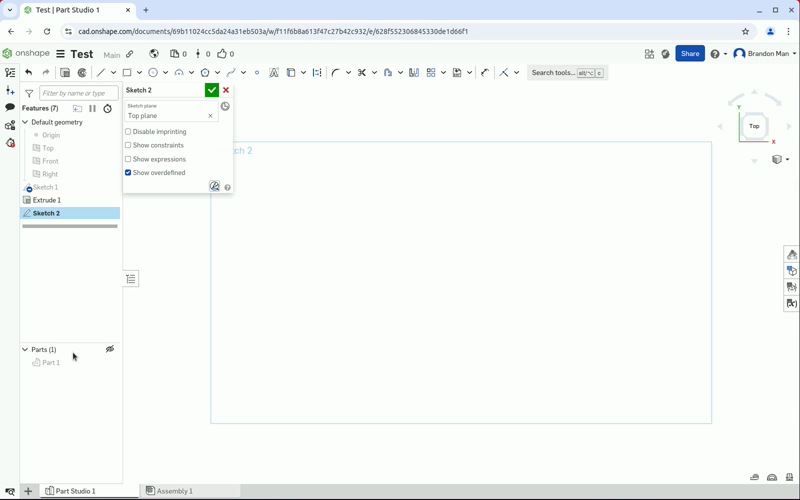
key(c)
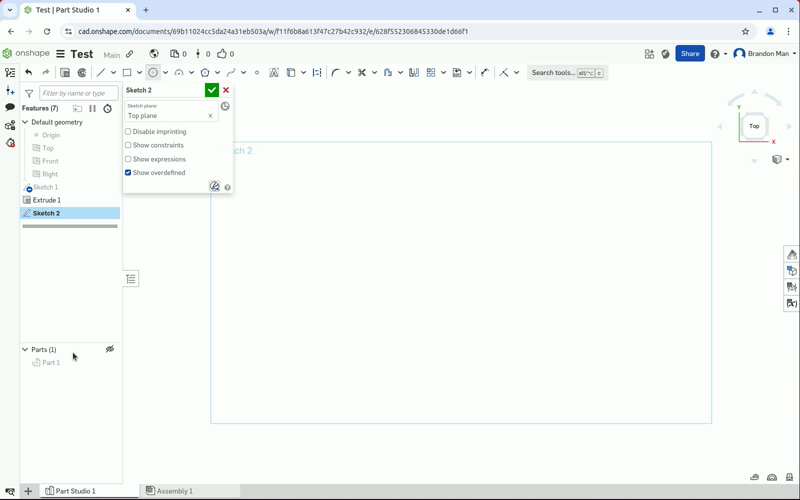
key_down(shift)
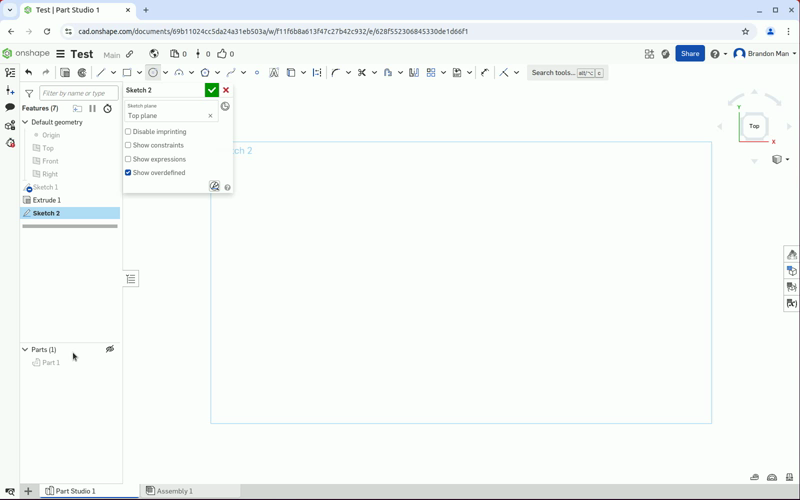
mouse_move(369, 312)
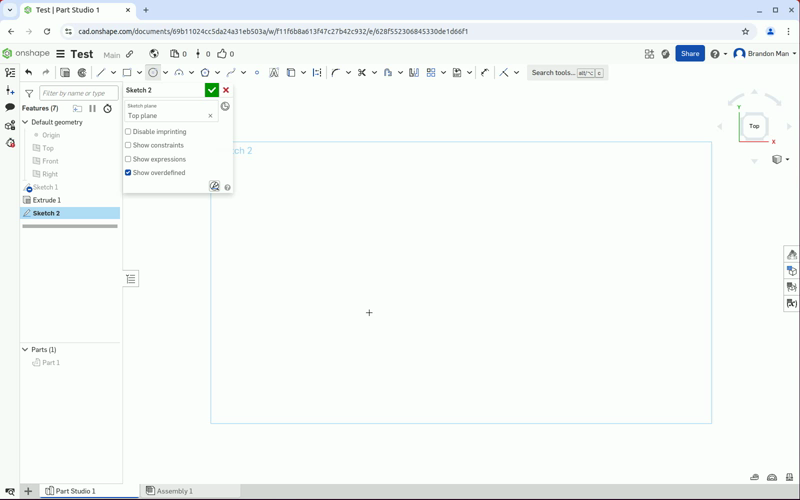
click(369, 312)
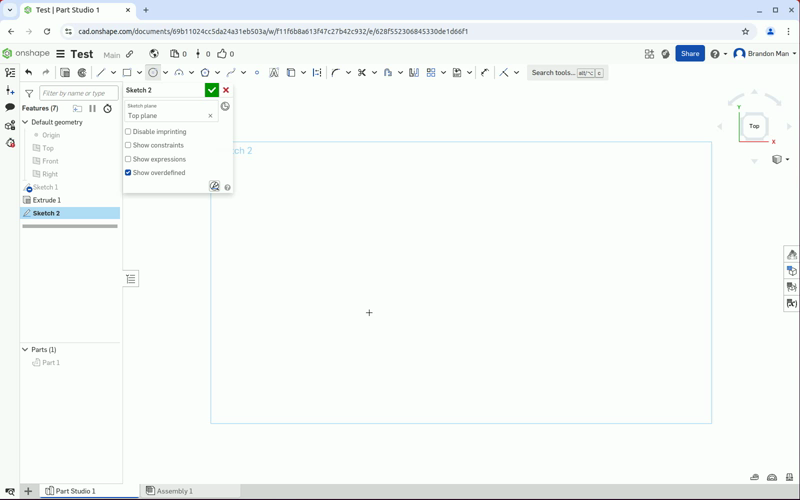
key_up(shift)
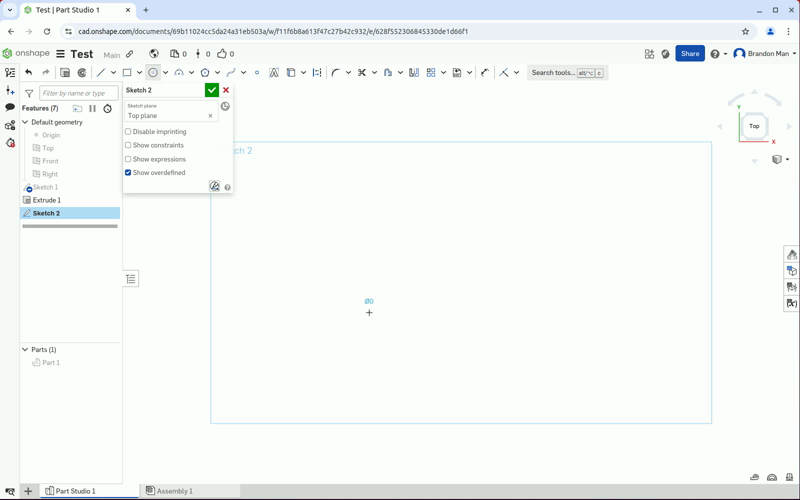
mouse_move(377, 312)
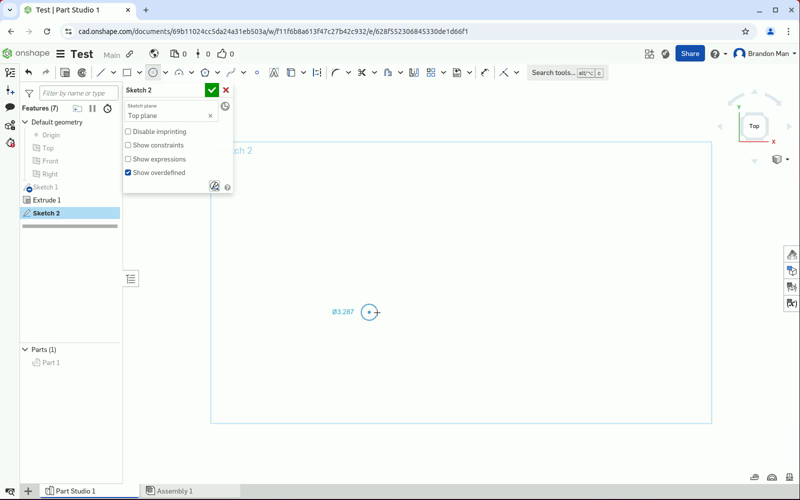
click(377, 312)
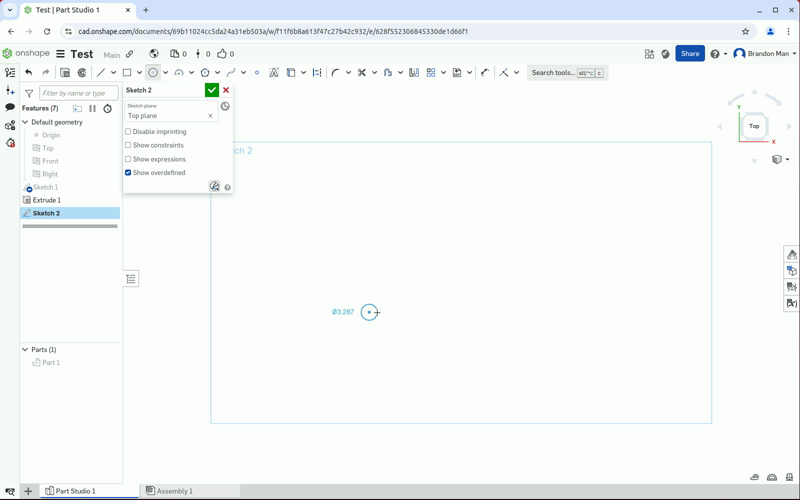
key(esc)
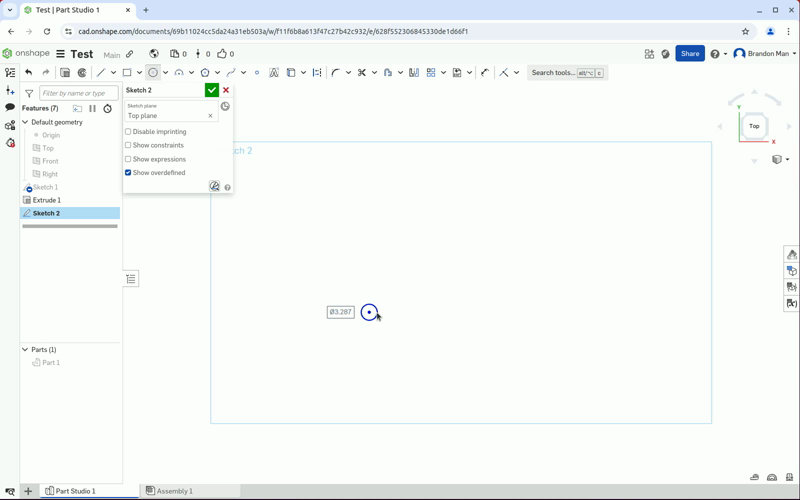
mouse_move(364, 306)
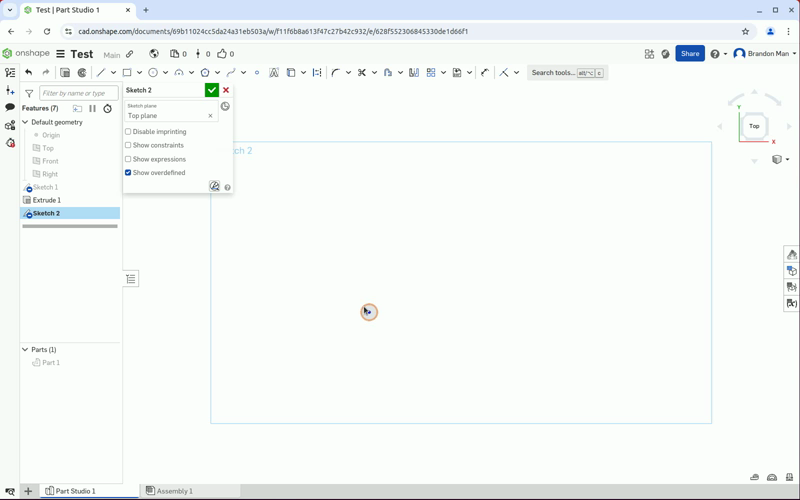
scroll(6)
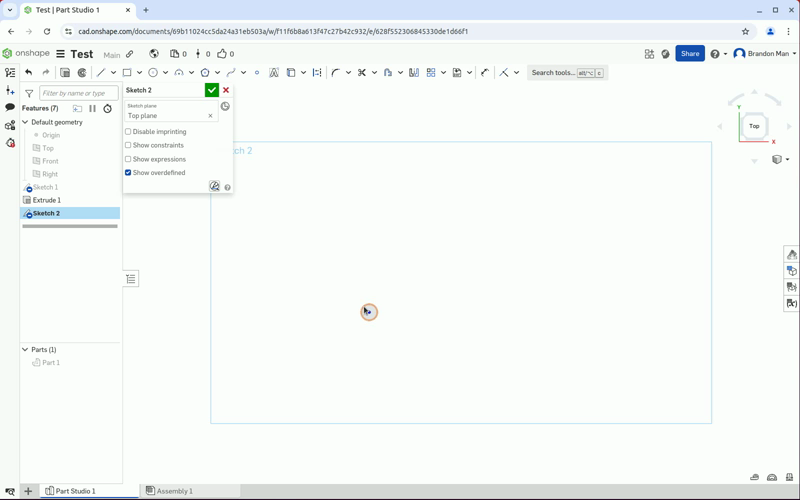
scroll(6)
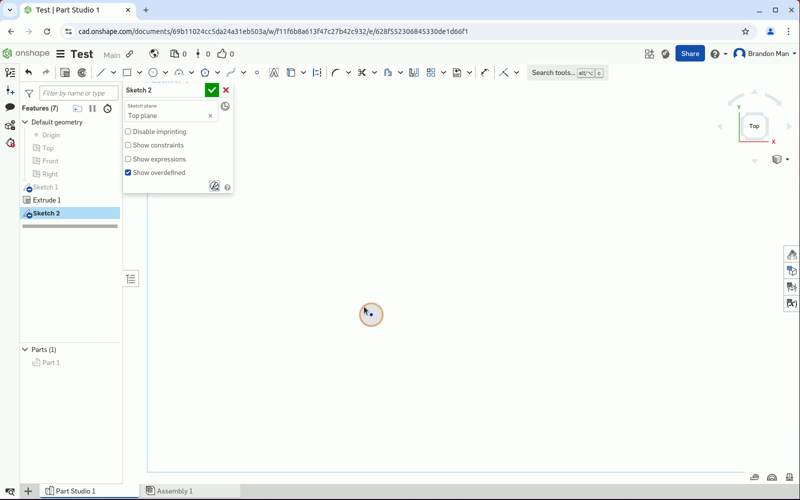
scroll(6)
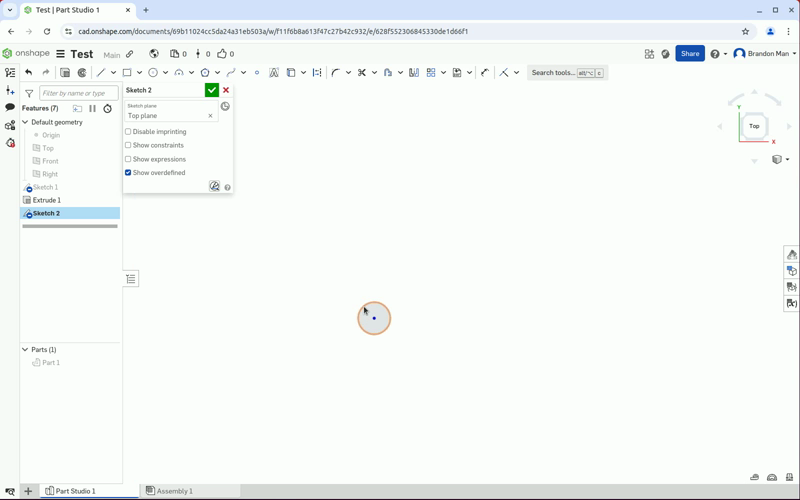
scroll(6)
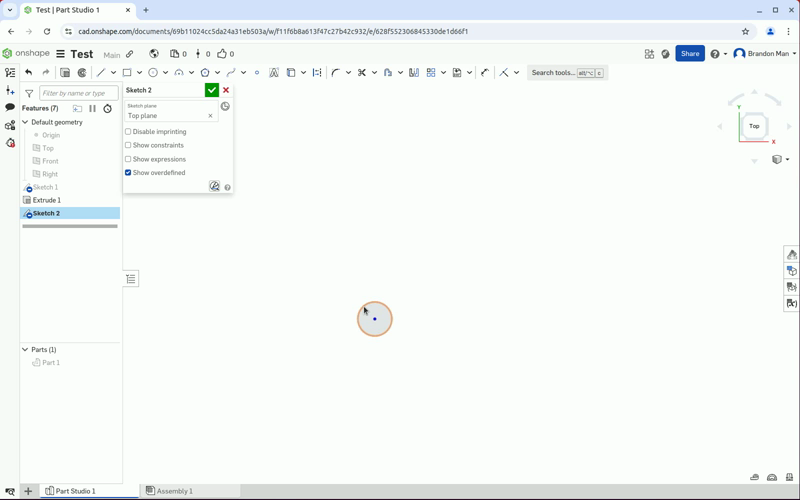
scroll(6)
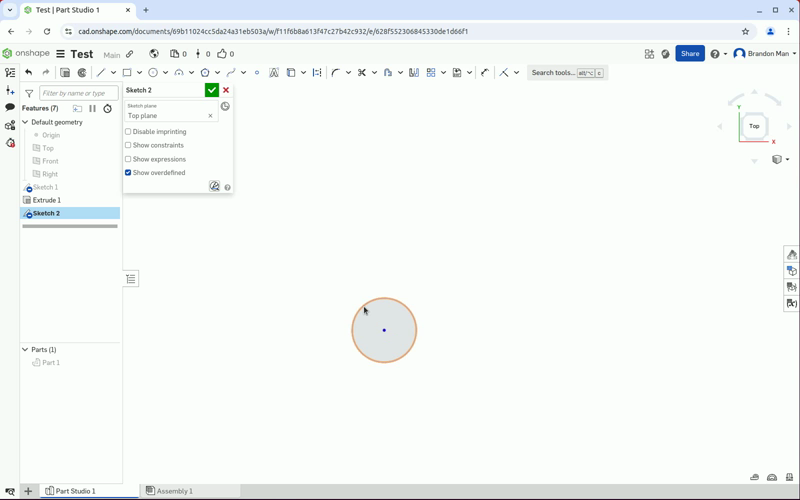
scroll(6)
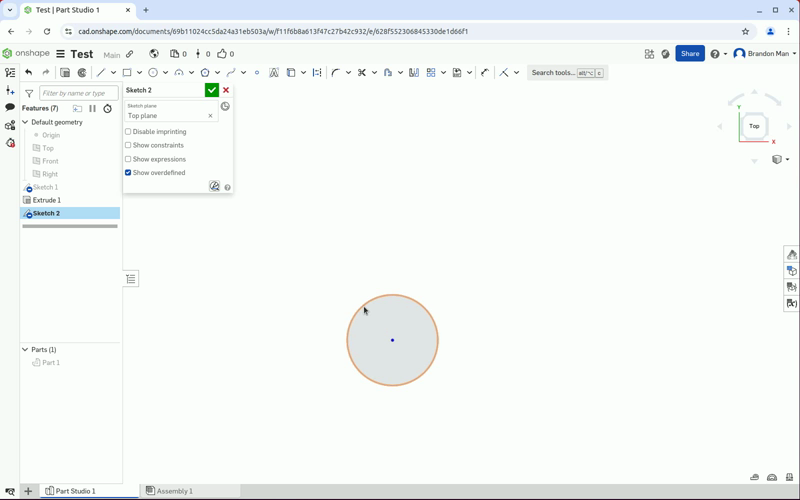
scroll(6)
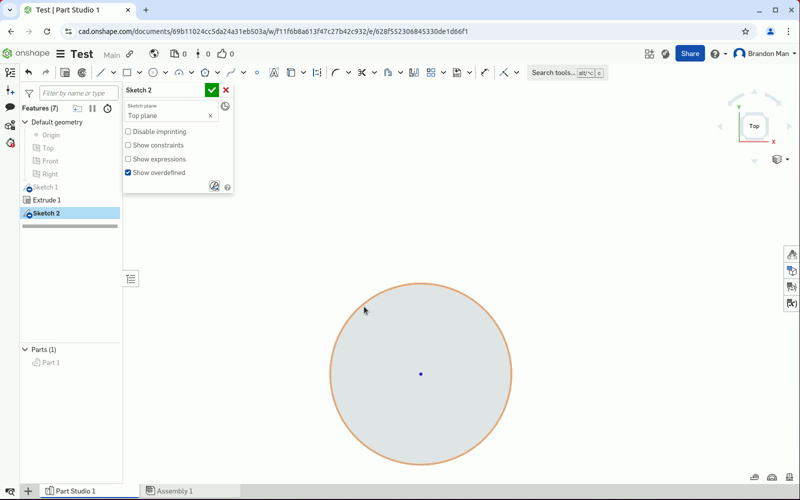
click(364, 306)
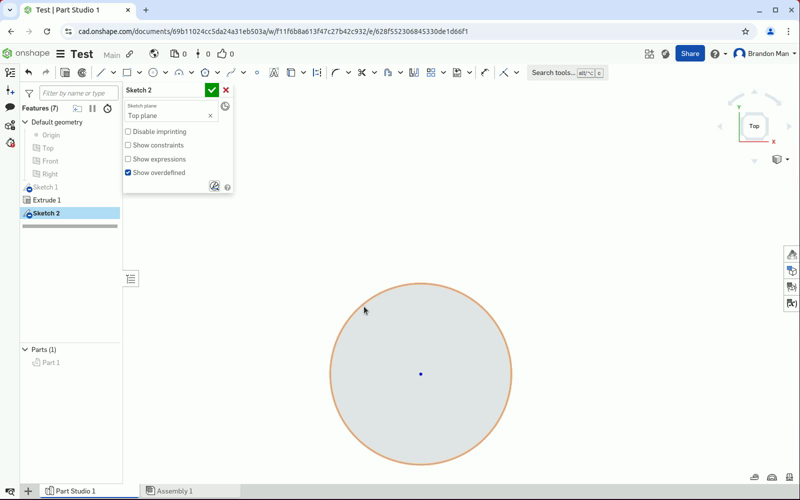
scroll(-6)
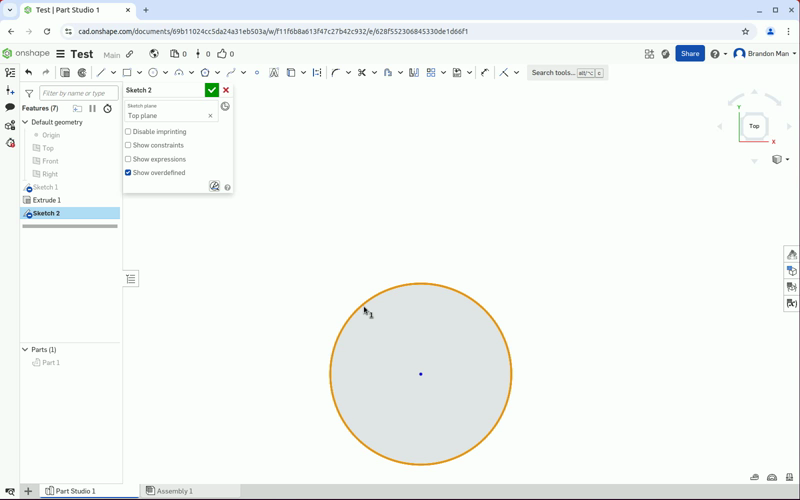
scroll(-6)
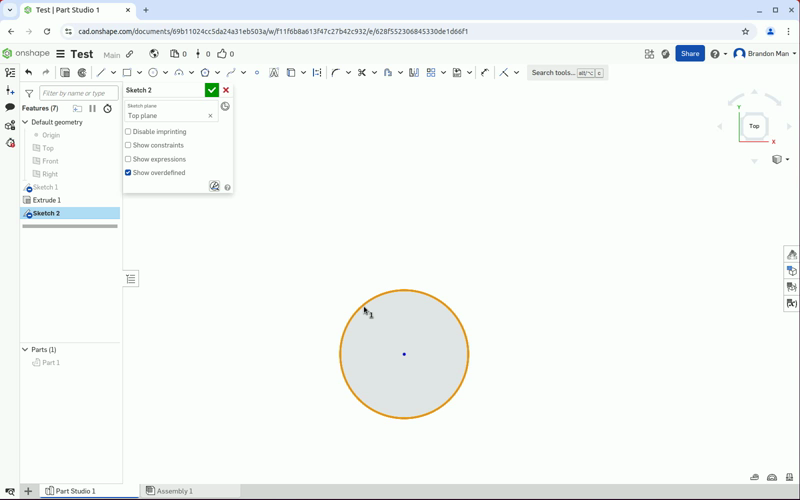
scroll(-6)
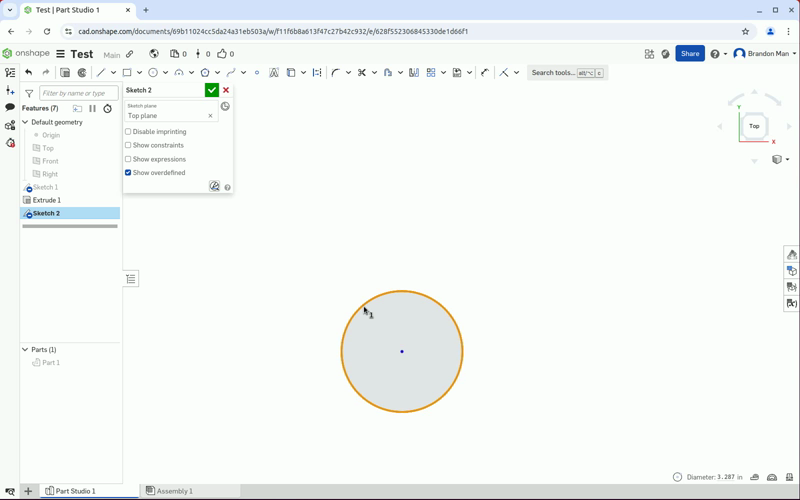
scroll(-6)
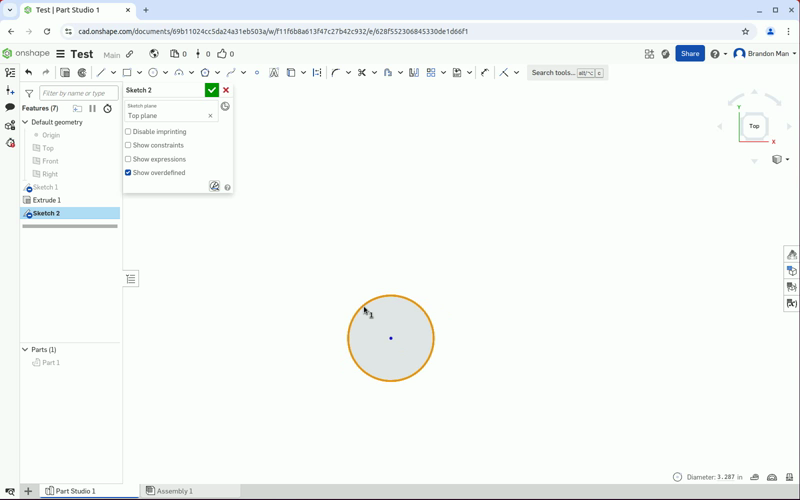
scroll(-6)
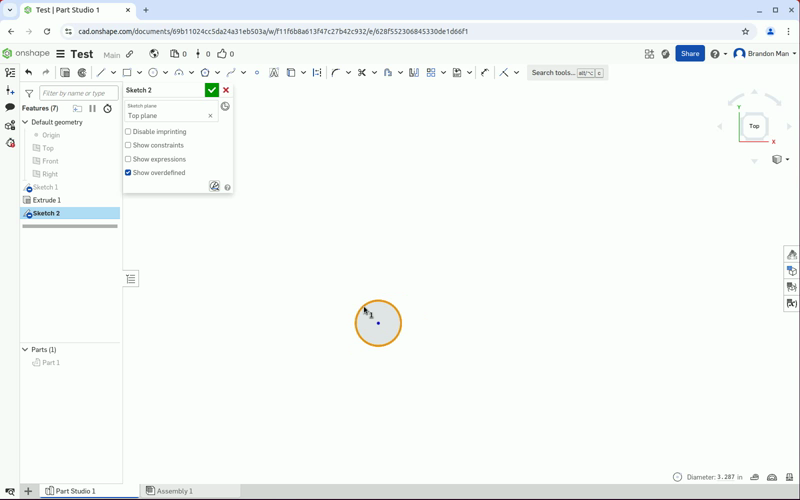
scroll(-6)
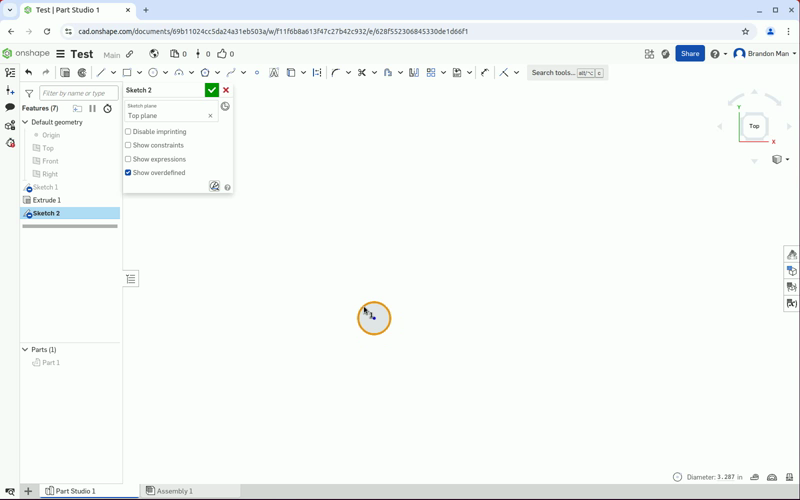
scroll(-6)
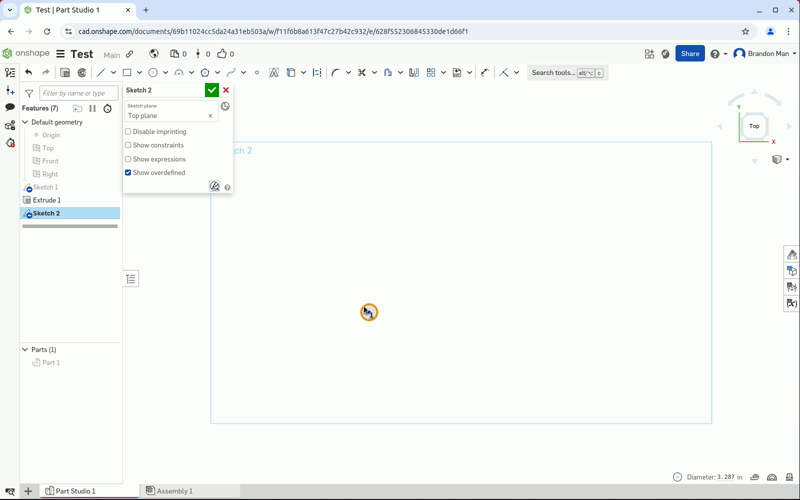
mouse_move(73, 352)
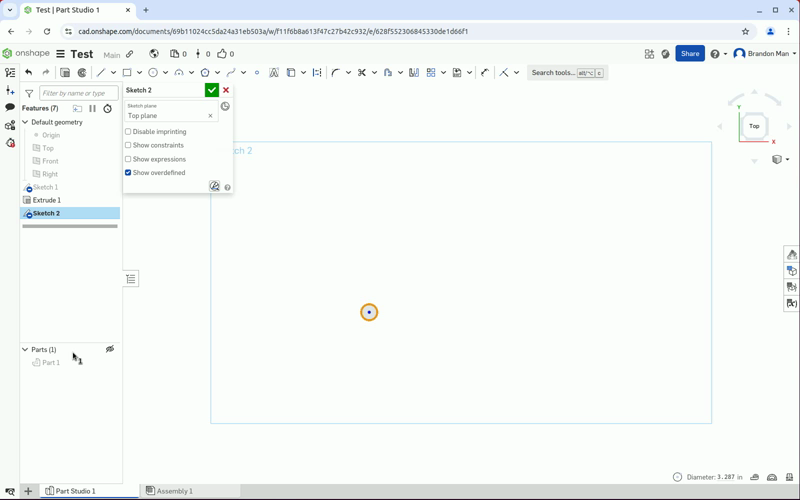
key(shift+y)
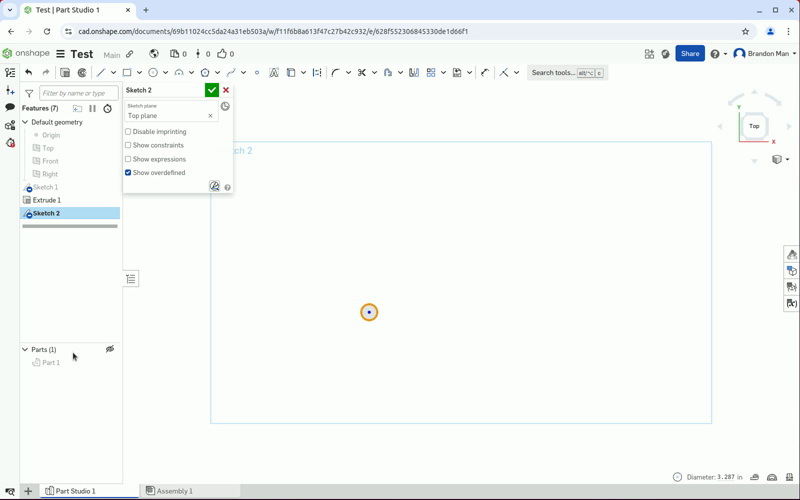
key(shift+e)
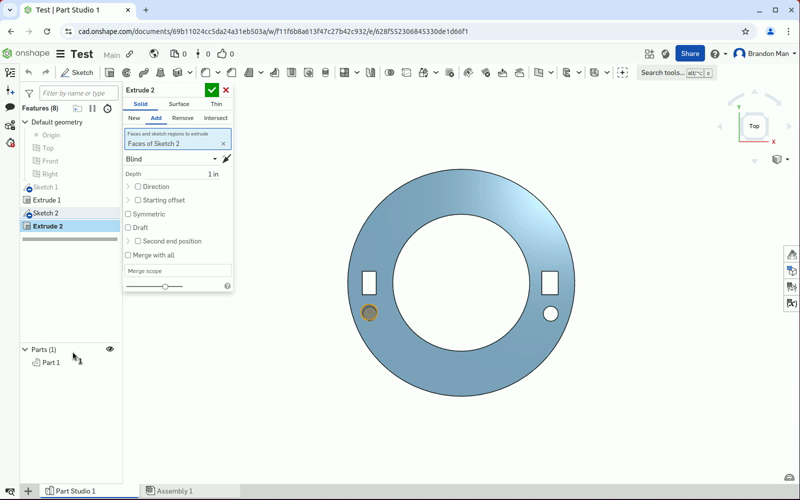
mouse_move(143, 106)
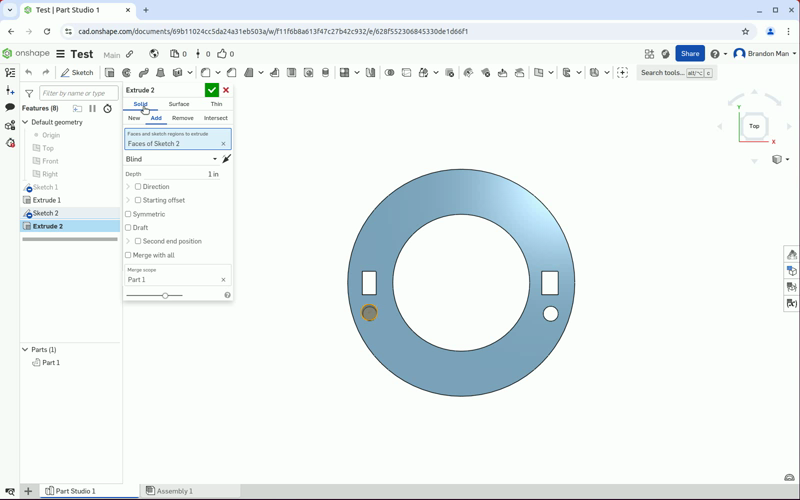
click(143, 106)
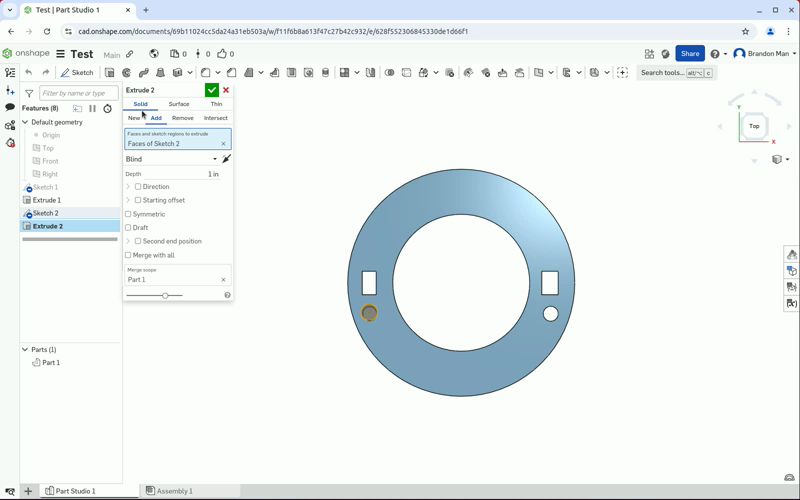
mouse_move(137, 120)
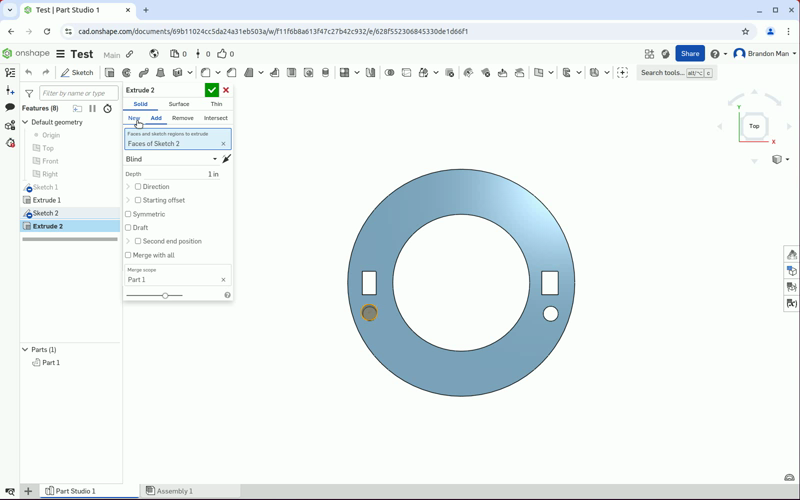
click(137, 120)
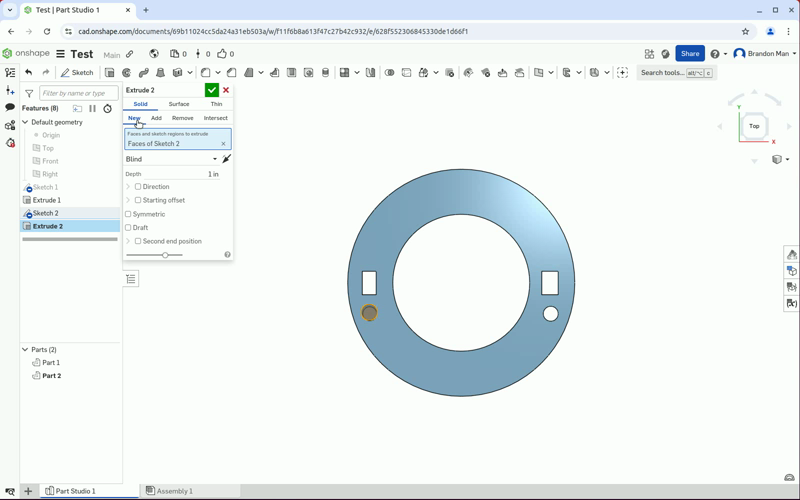
key(tab, 4)
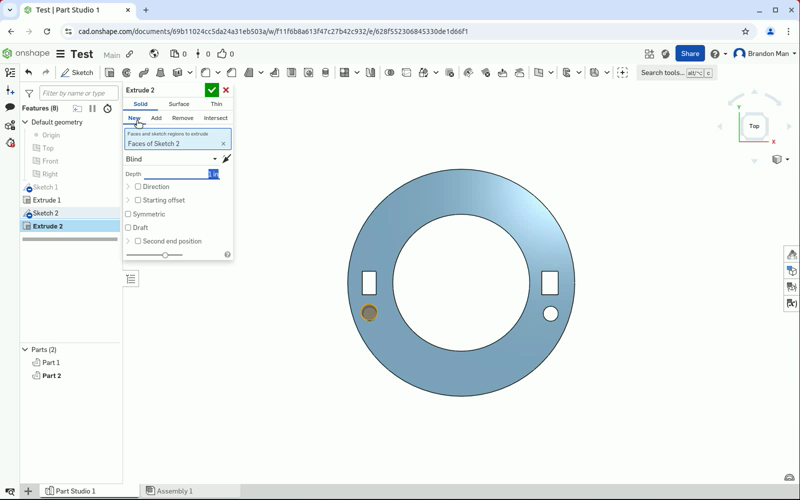
text(4.574)
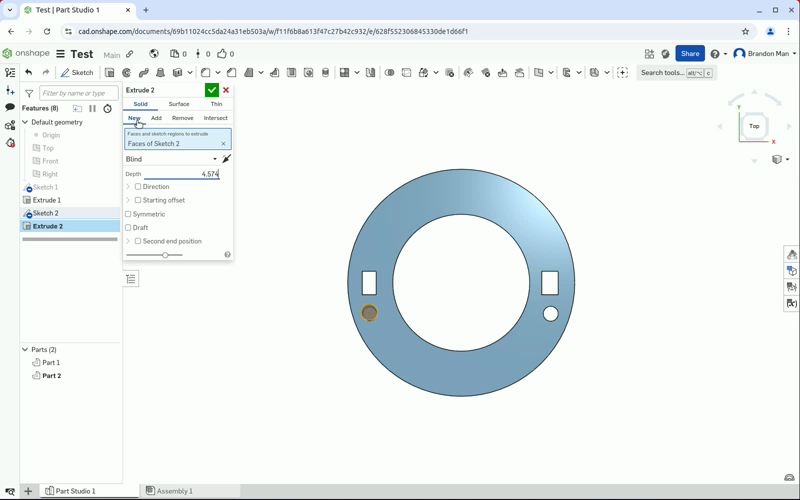
key(enter)
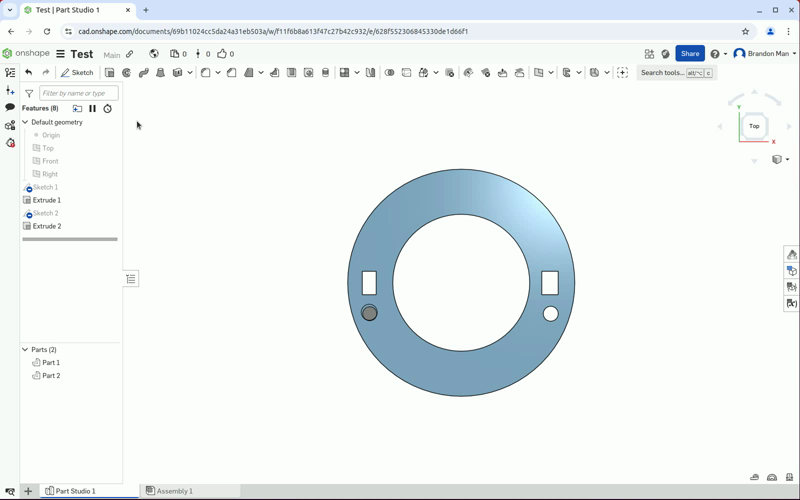
key(shift+h)
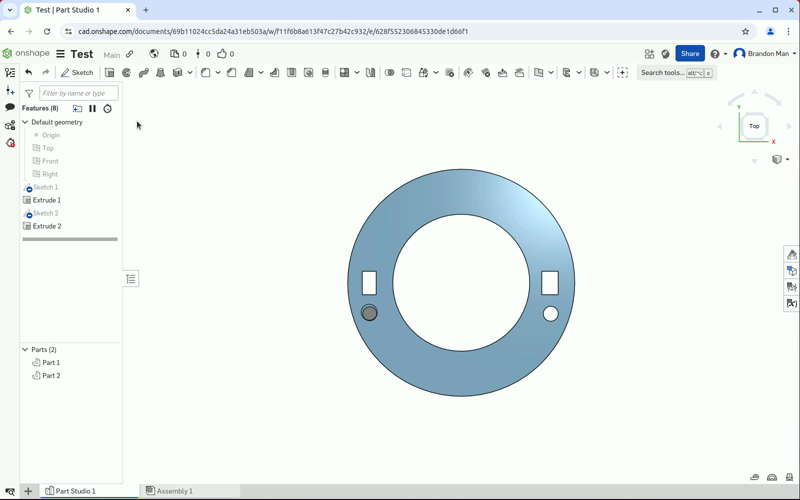
key(shift+h)
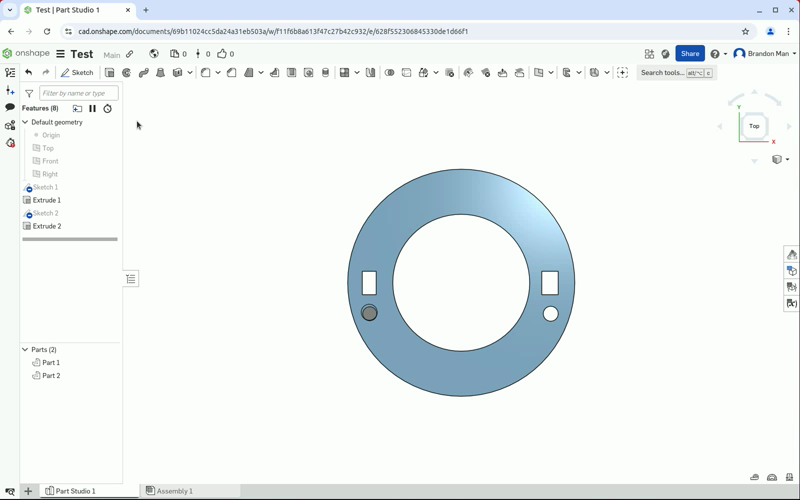
mouse_move(73, 189)
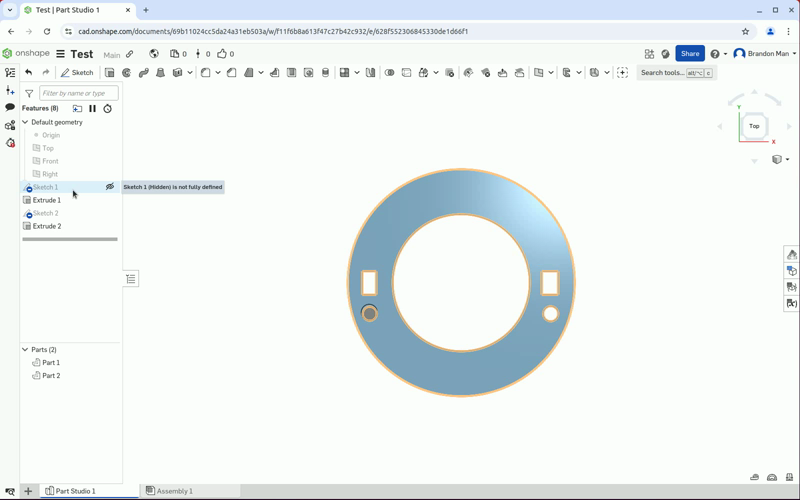
click(73, 189)
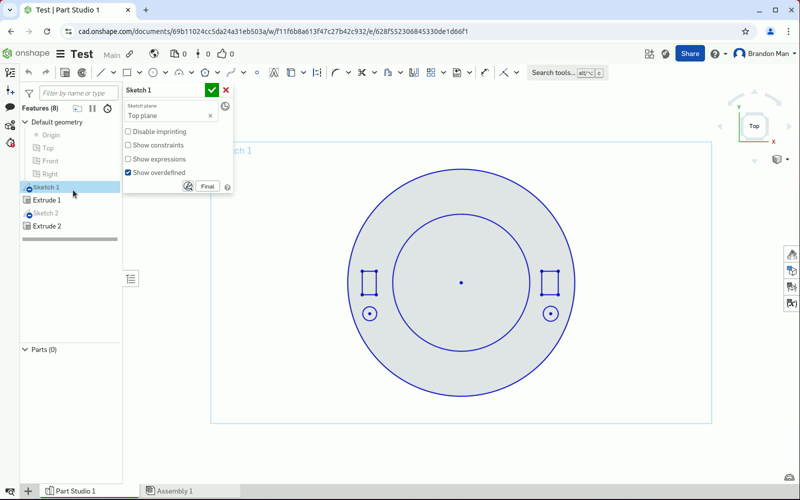
mouse_move(229, 92)
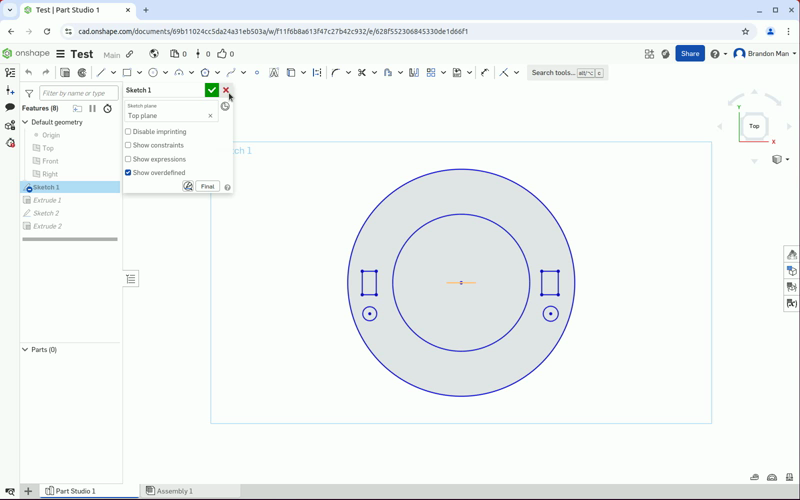
click(229, 92)
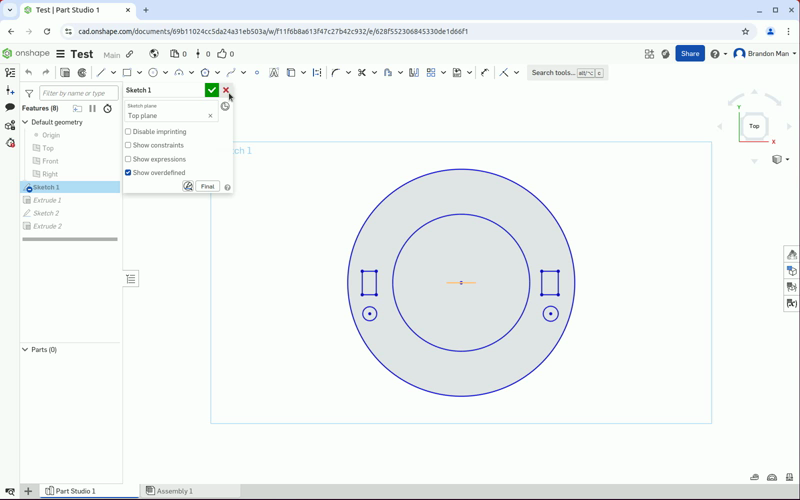
key(shift+s)
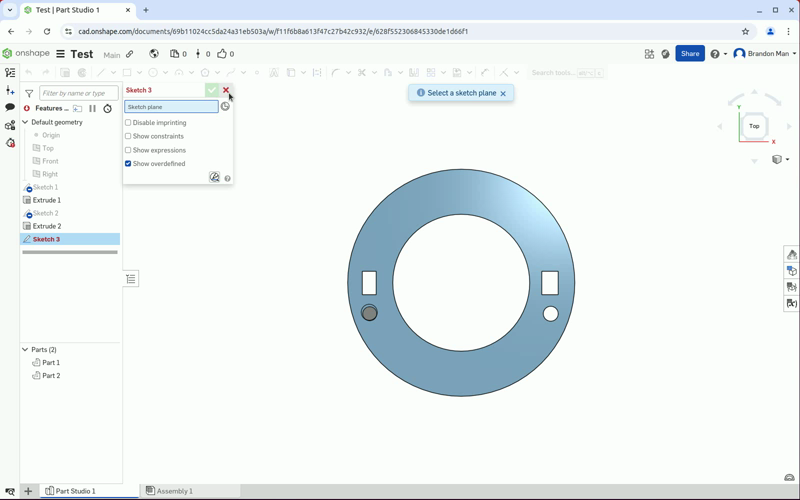
mouse_move(73, 150)
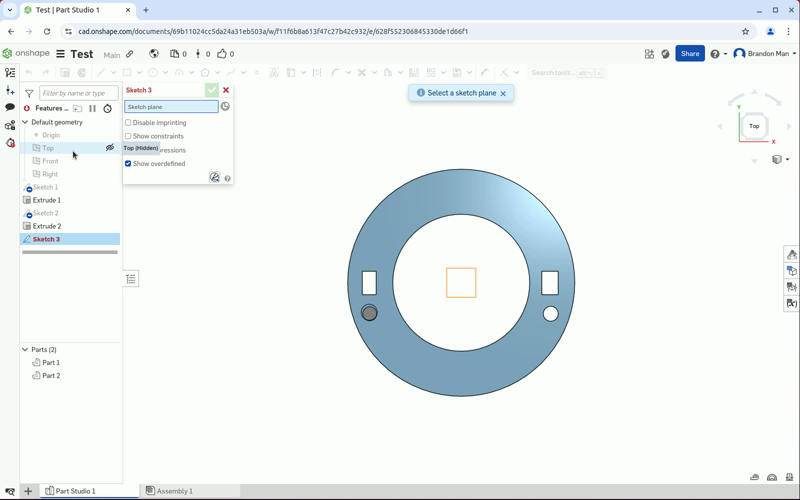
click(73, 150)
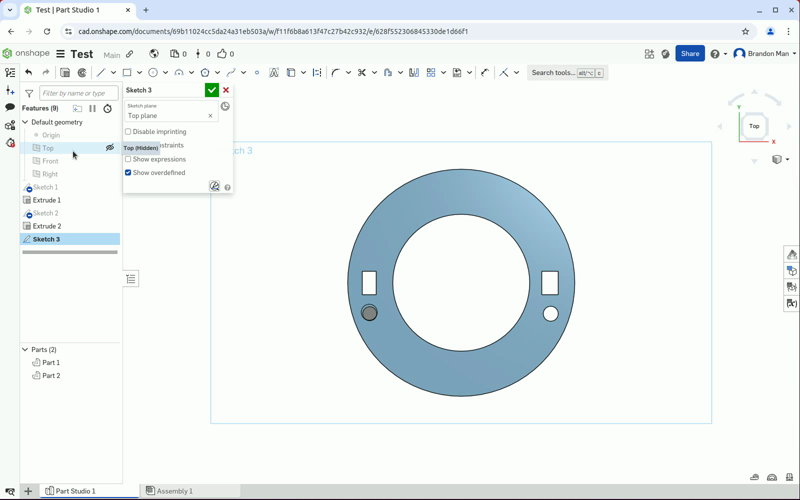
mouse_move(73, 352)
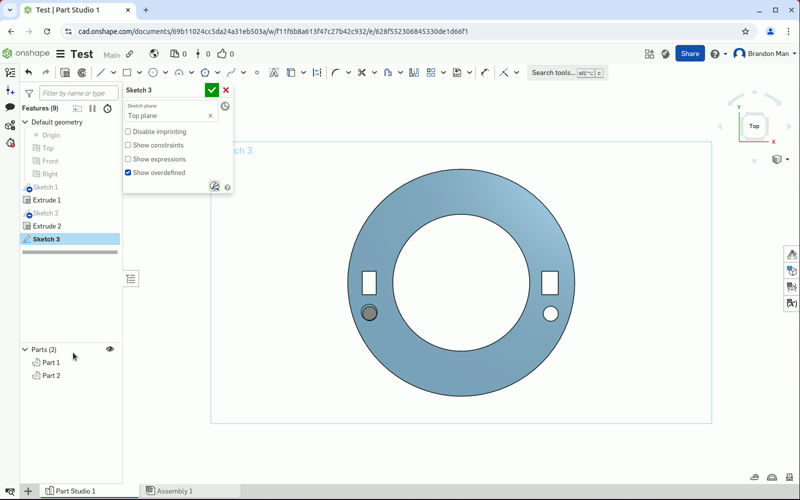
key(y)
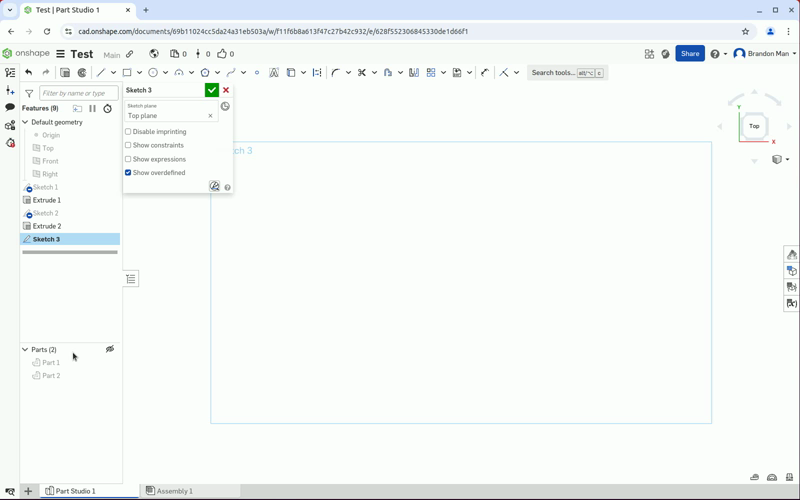
key(c)
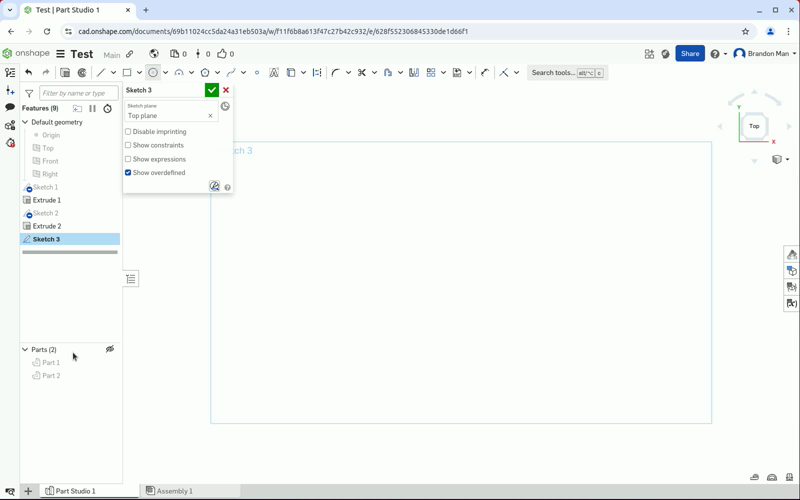
key_down(shift)
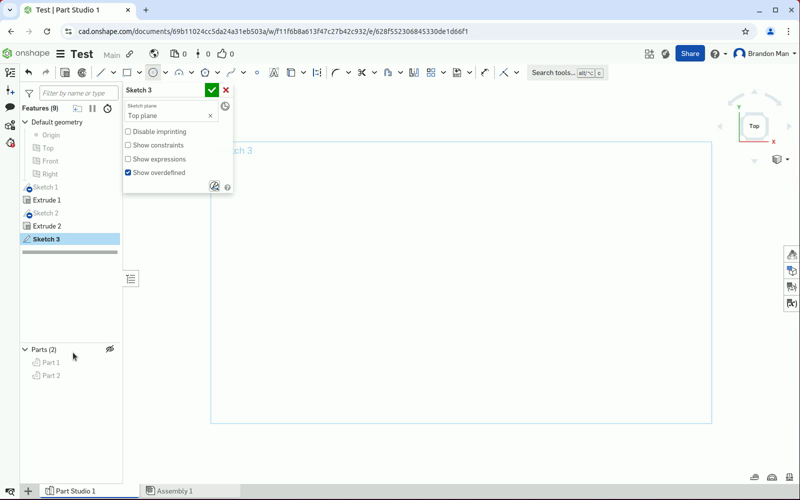
mouse_move(552, 312)
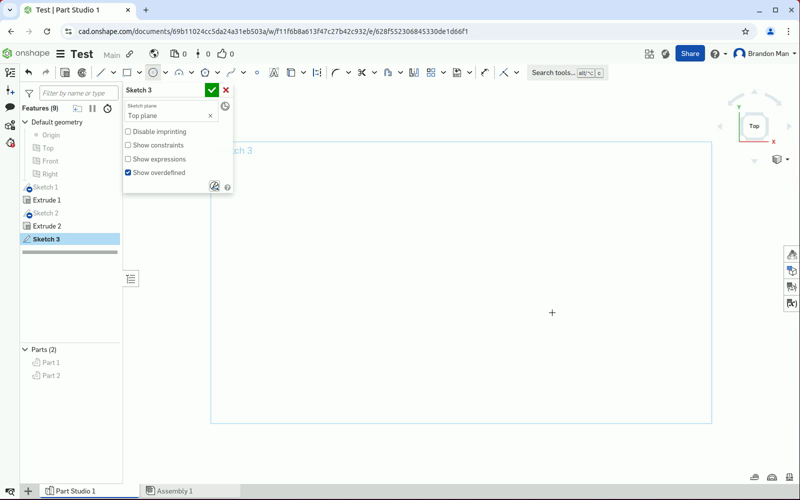
click(552, 312)
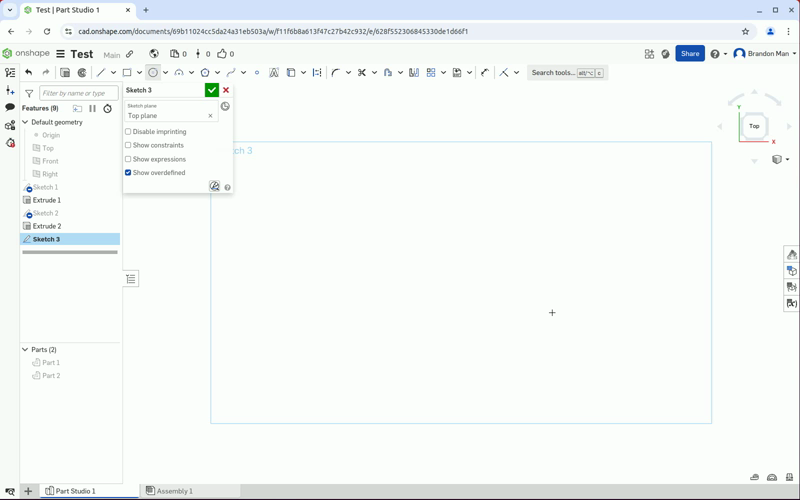
key_up(shift)
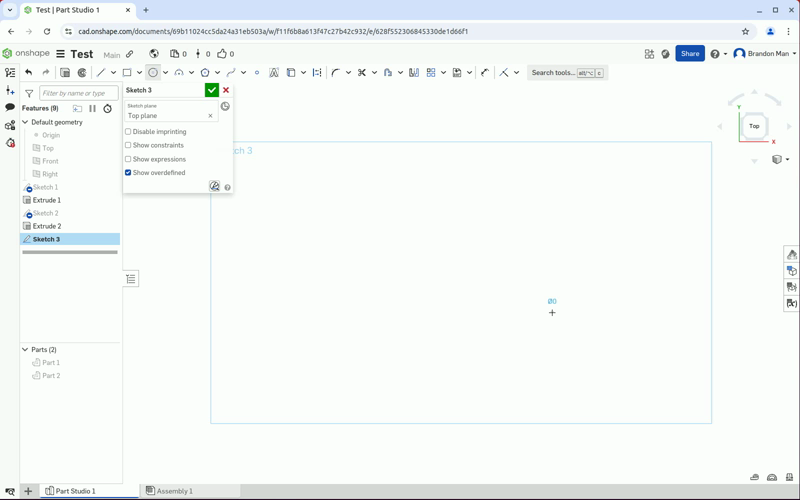
mouse_move(560, 312)
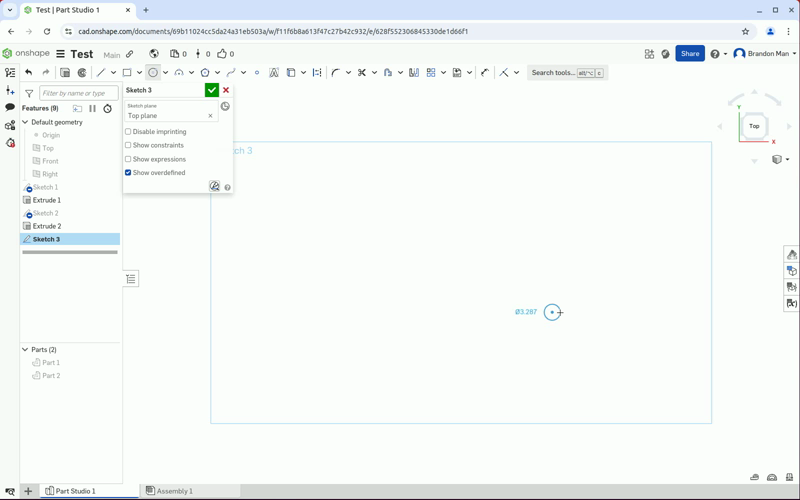
click(560, 312)
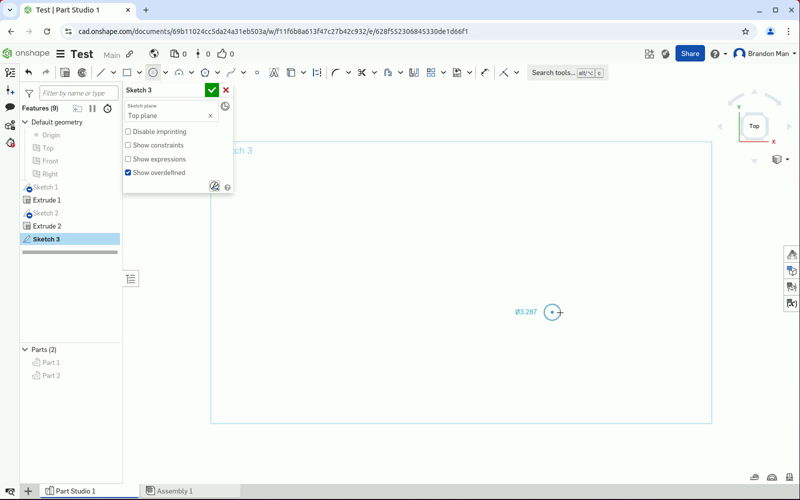
key(esc)
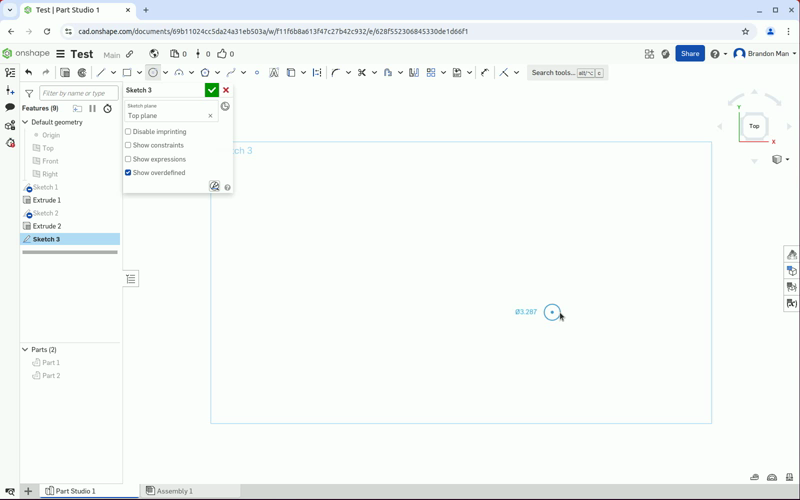
mouse_move(551, 304)
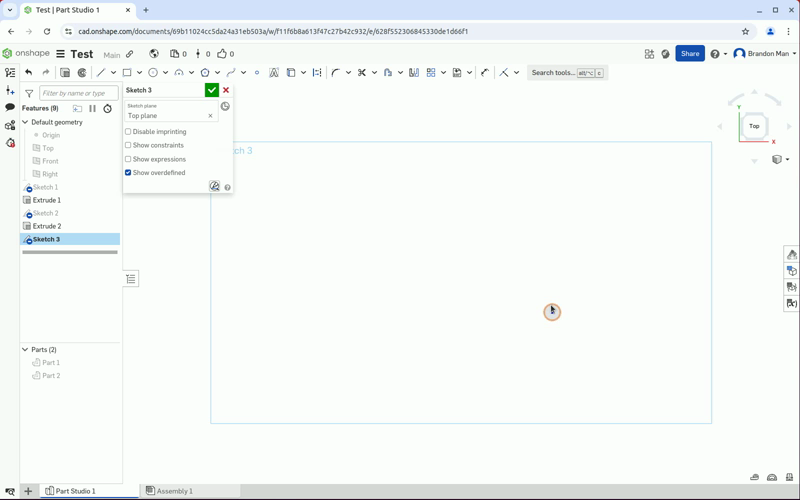
scroll(6)
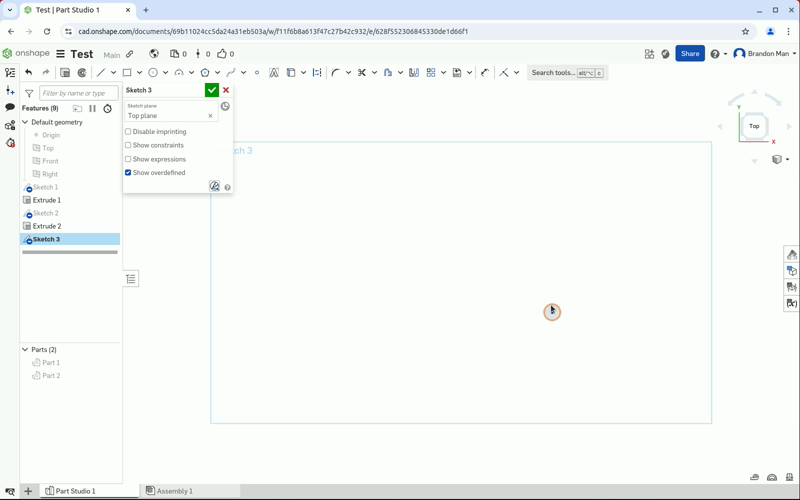
scroll(6)
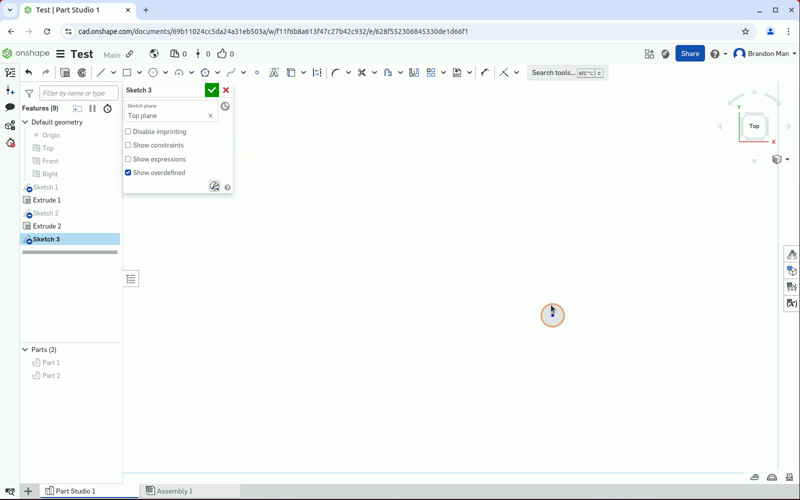
scroll(6)
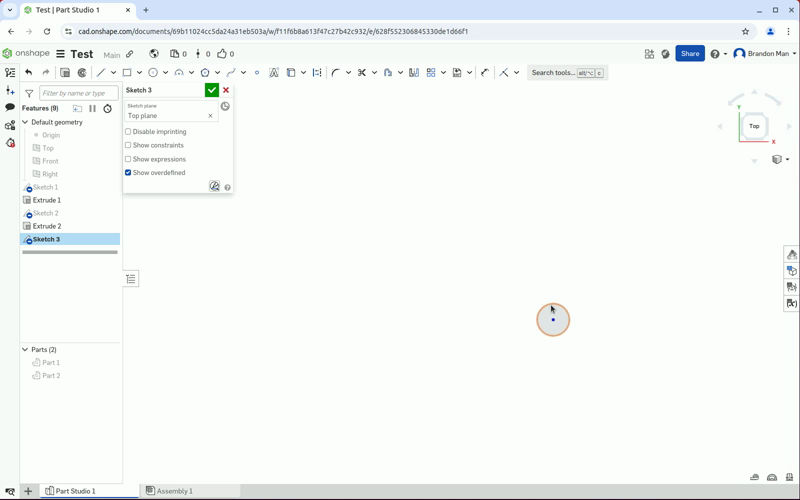
scroll(6)
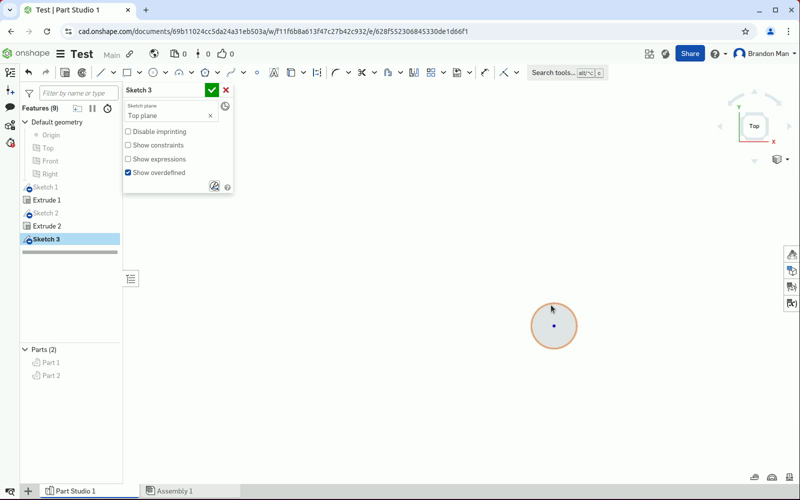
scroll(6)
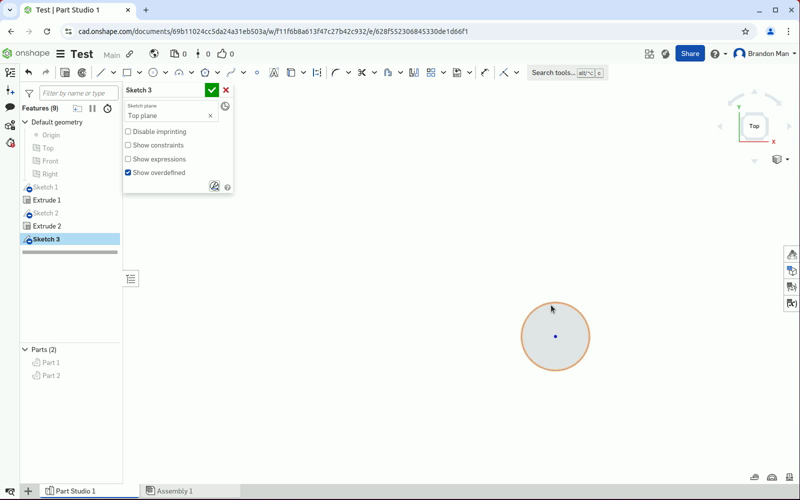
scroll(6)
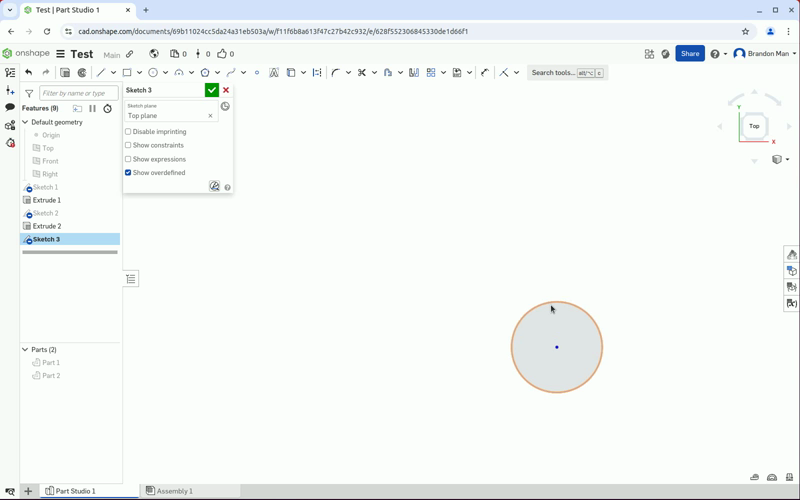
scroll(6)
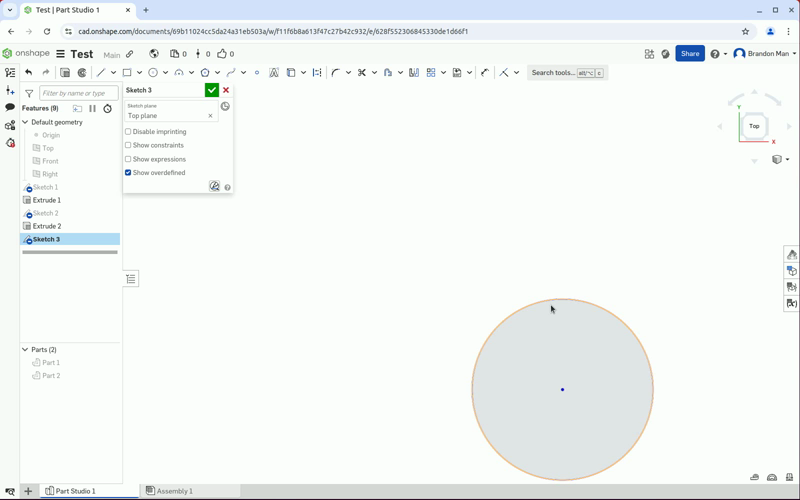
click(551, 304)
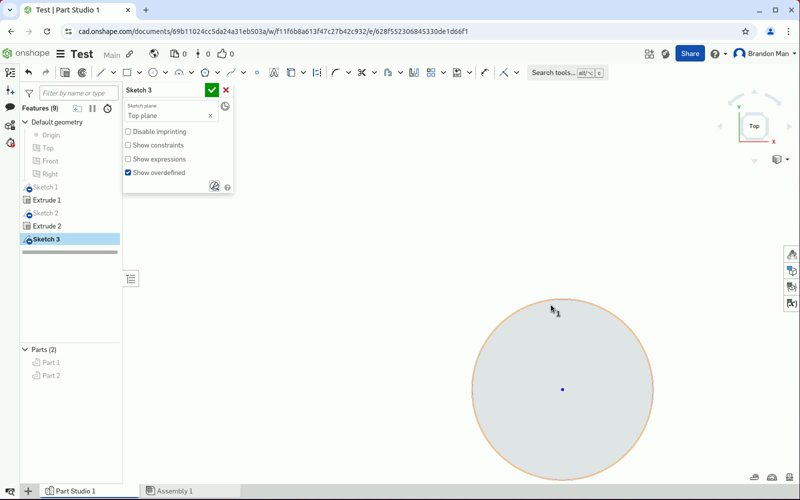
scroll(-6)
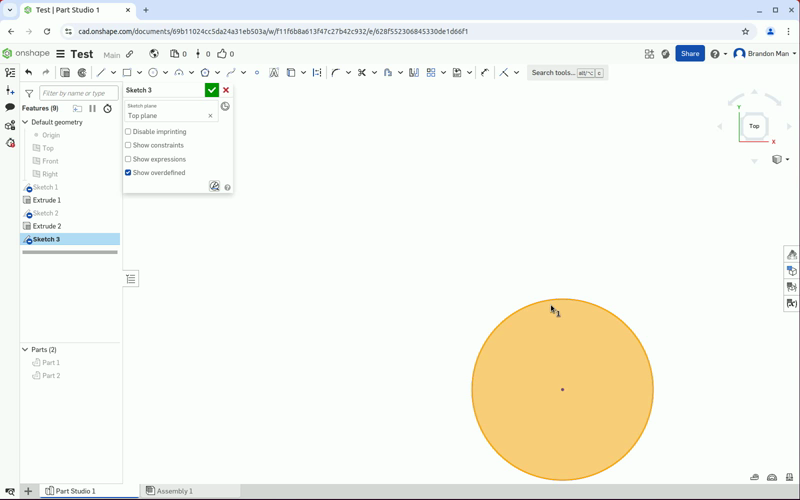
scroll(-6)
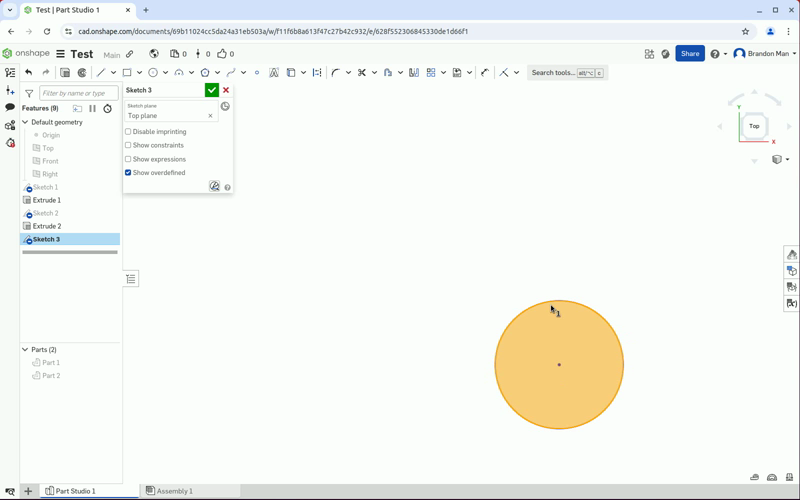
scroll(-6)
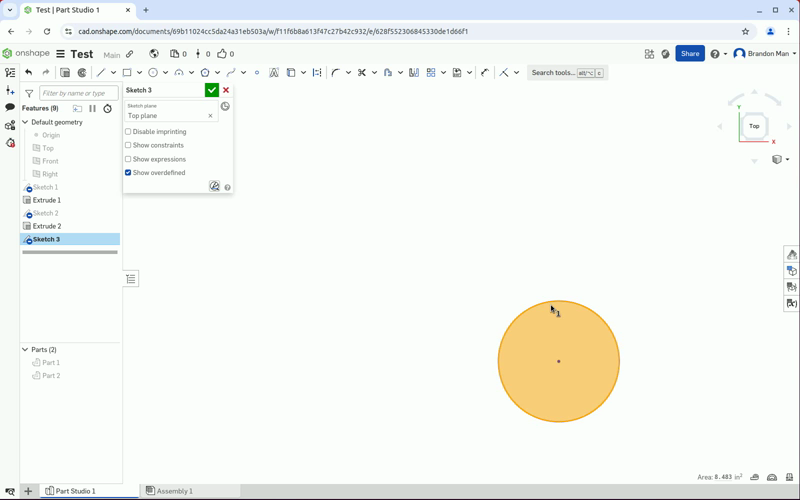
scroll(-6)
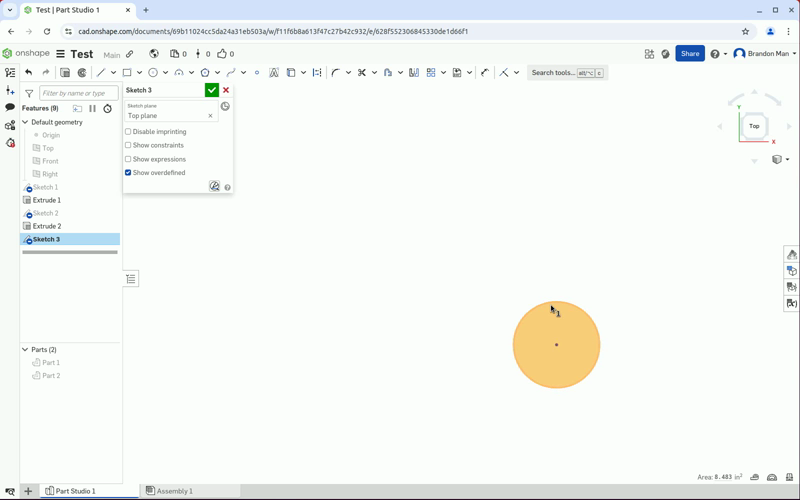
scroll(-6)
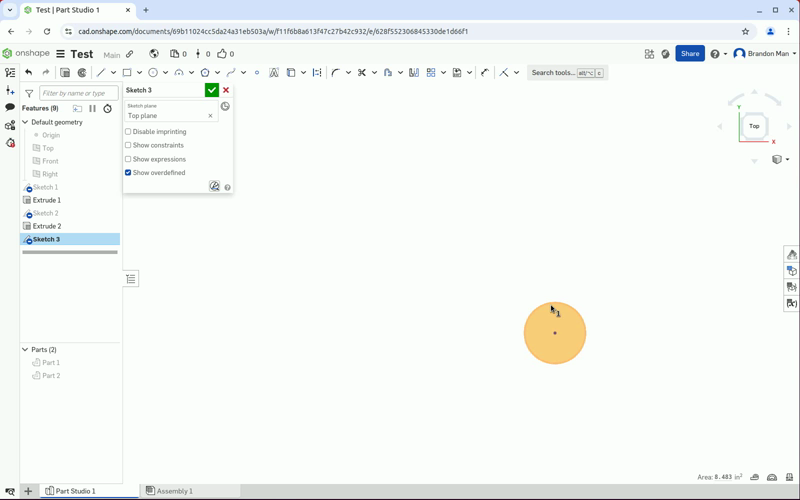
scroll(-6)
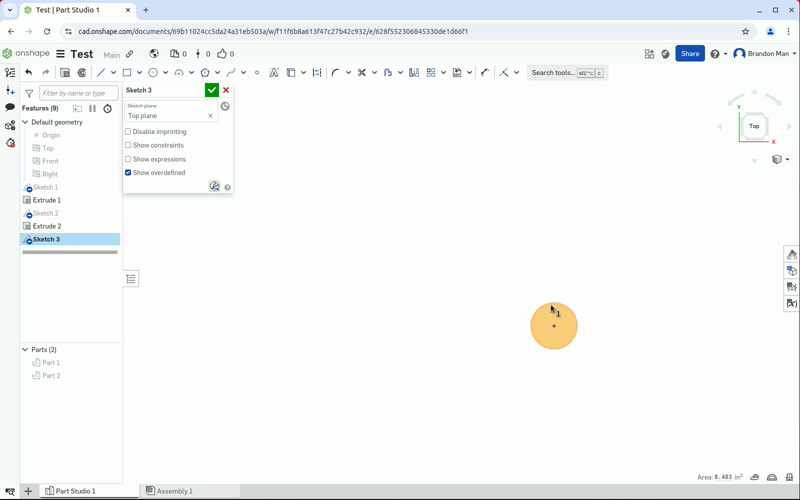
scroll(-6)
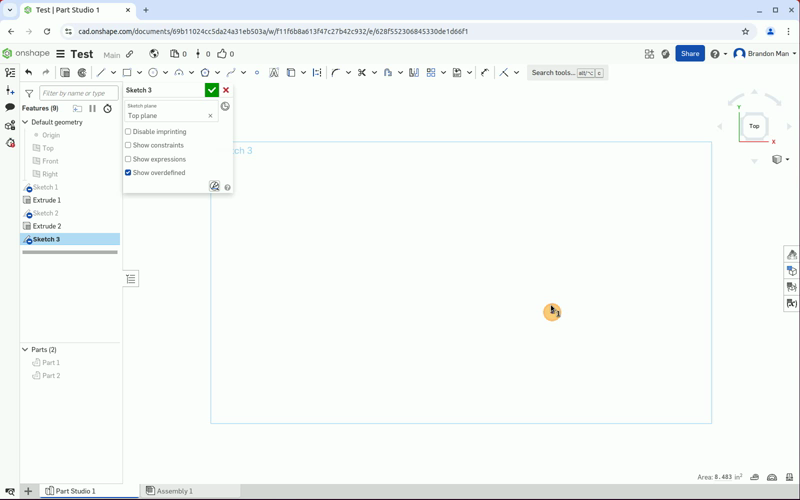
mouse_move(73, 352)
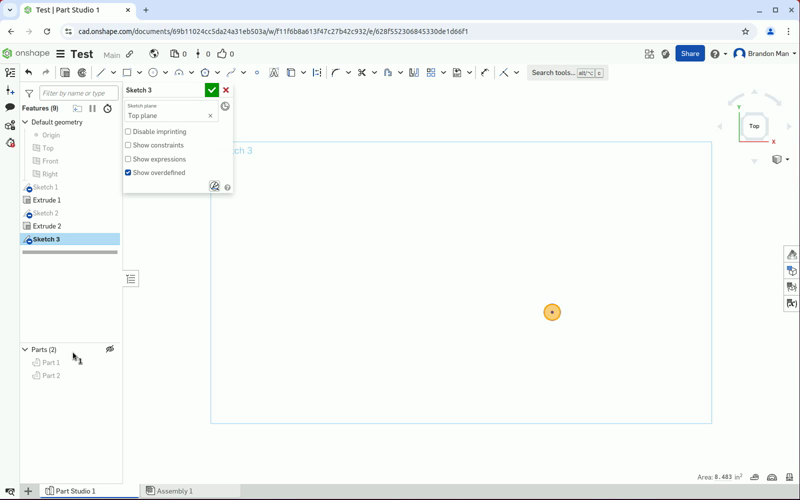
key(shift+y)
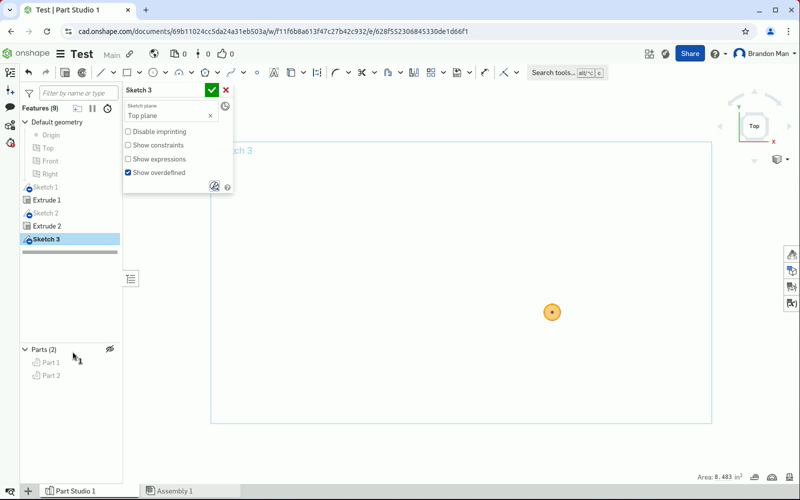
key(shift+e)
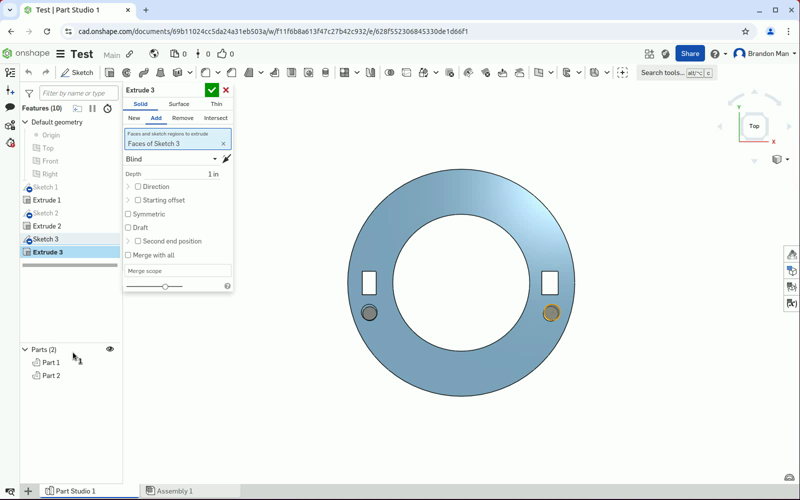
mouse_move(143, 106)
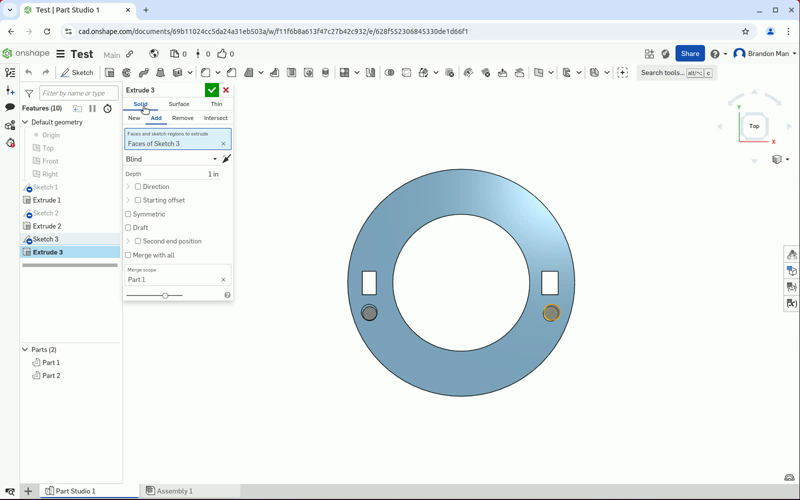
click(143, 106)
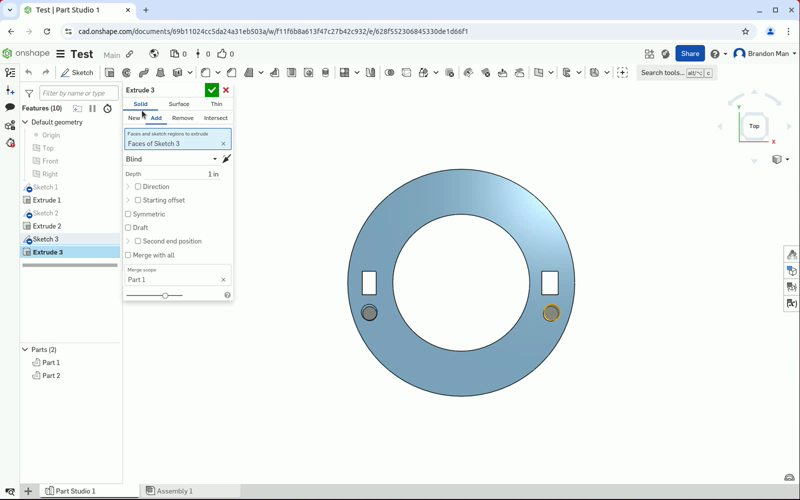
mouse_move(137, 120)
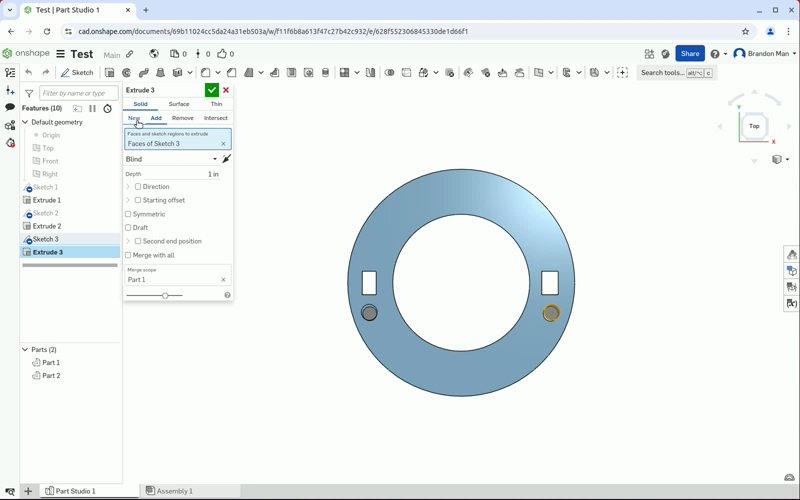
click(137, 120)
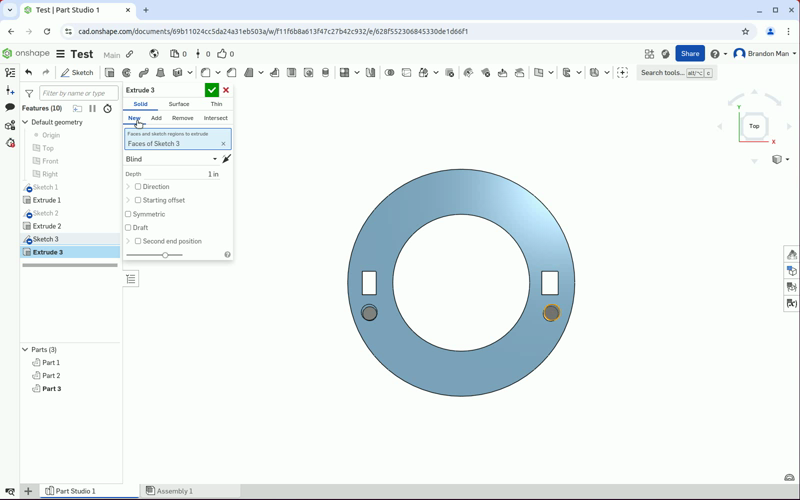
key(tab, 4)
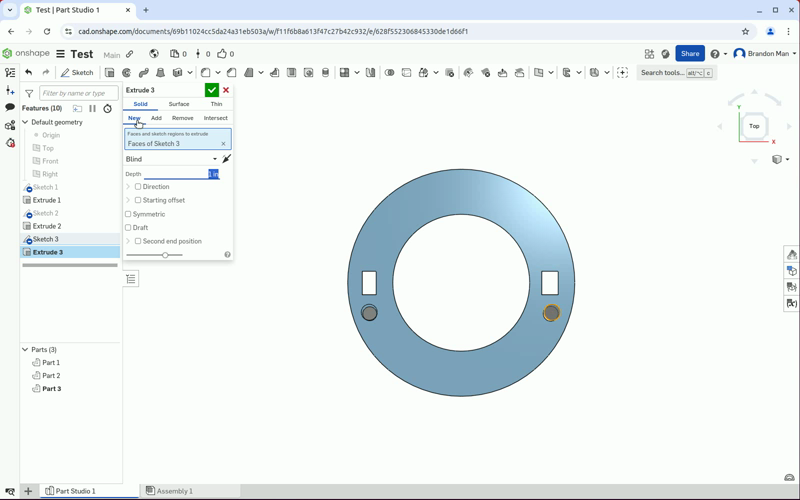
text(4.574)
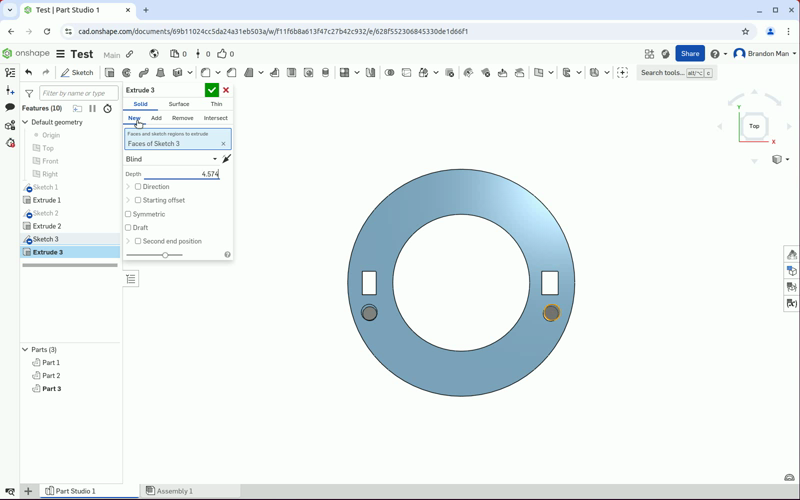
key(enter)
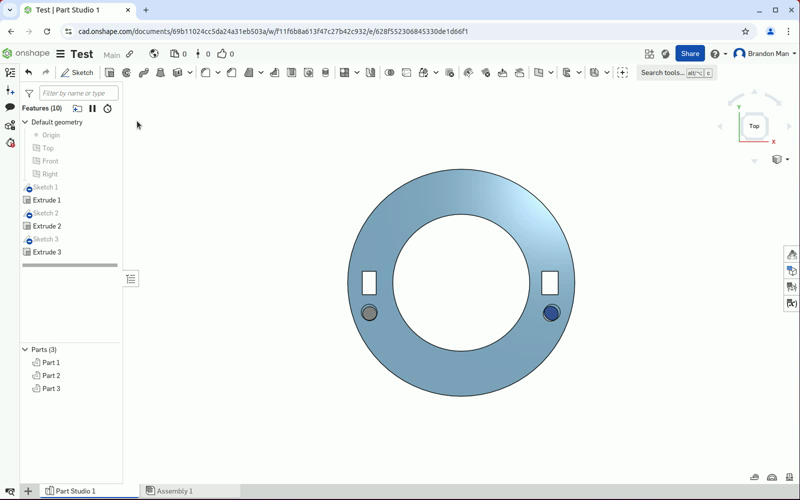
key(shift+h)
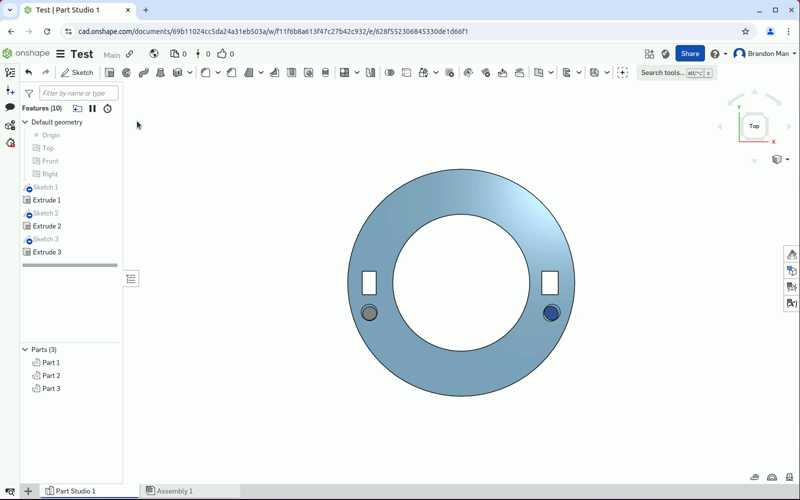
key(shift+h)
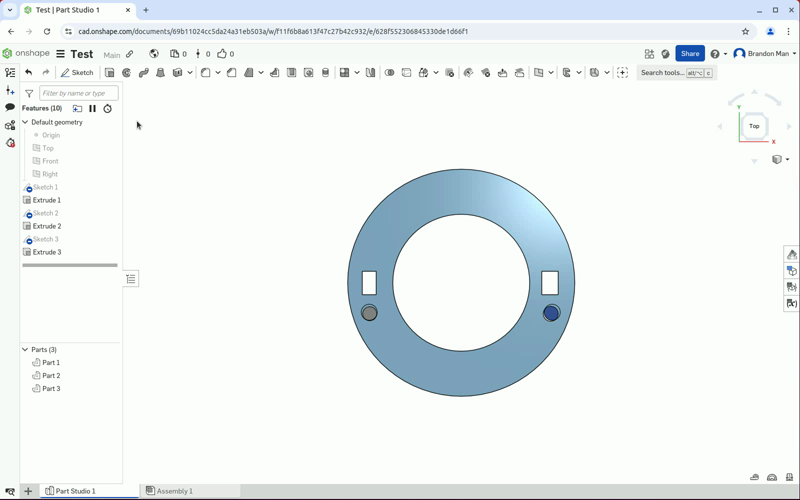
mouse_move(73, 189)
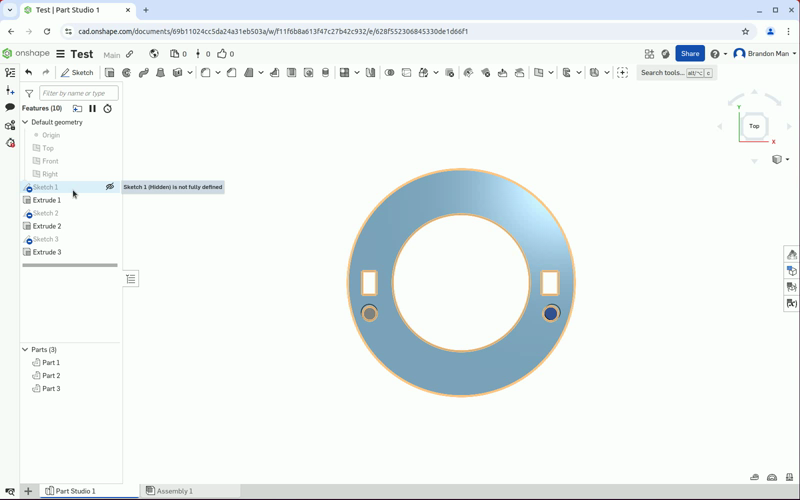
click(73, 189)
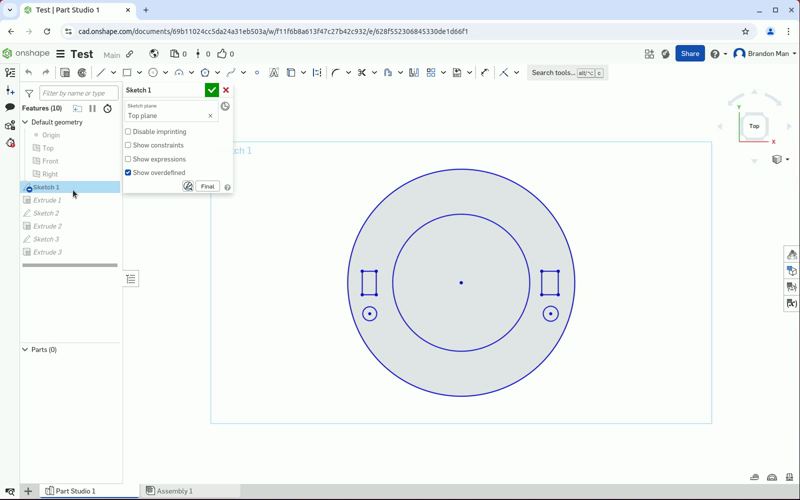
mouse_move(229, 92)
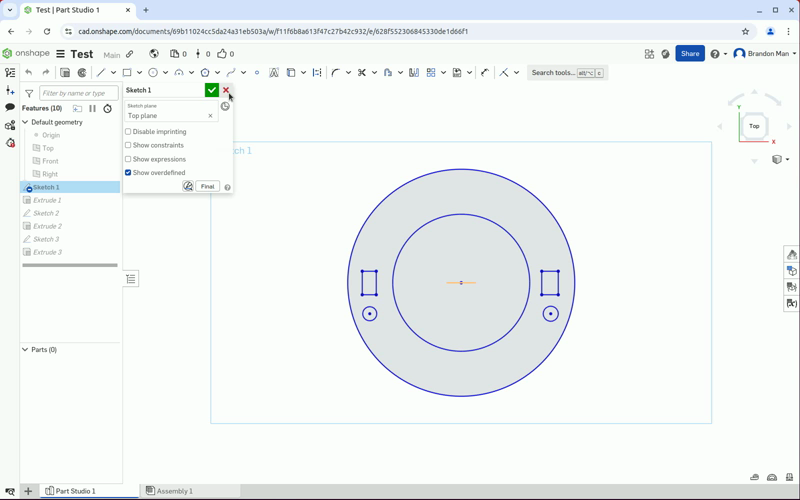
click(229, 92)
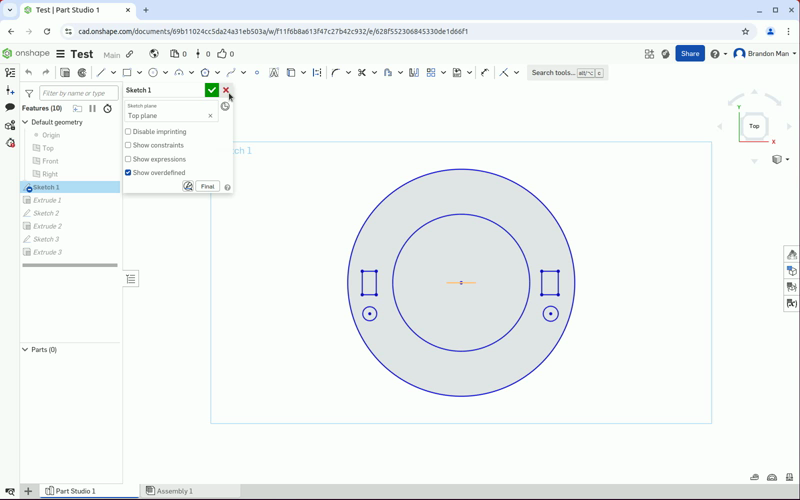
key(shift+s)
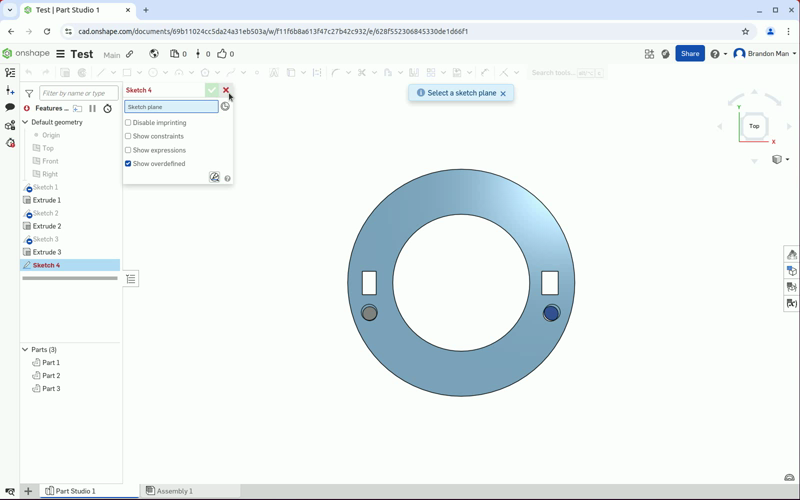
mouse_move(73, 150)
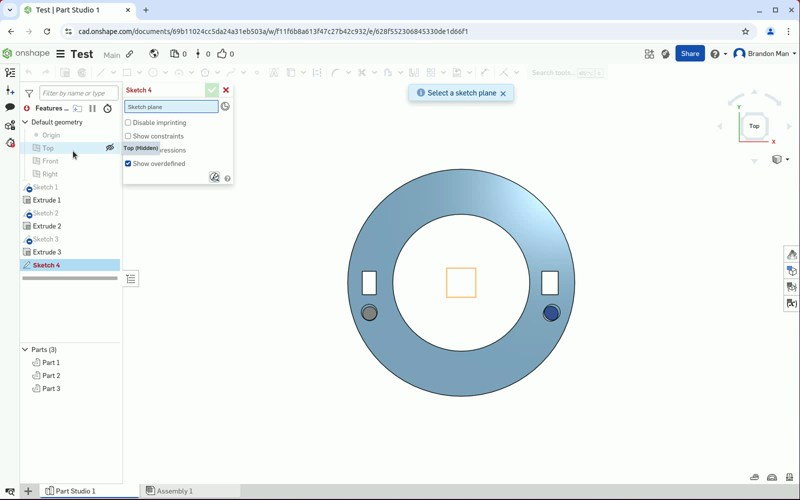
click(73, 150)
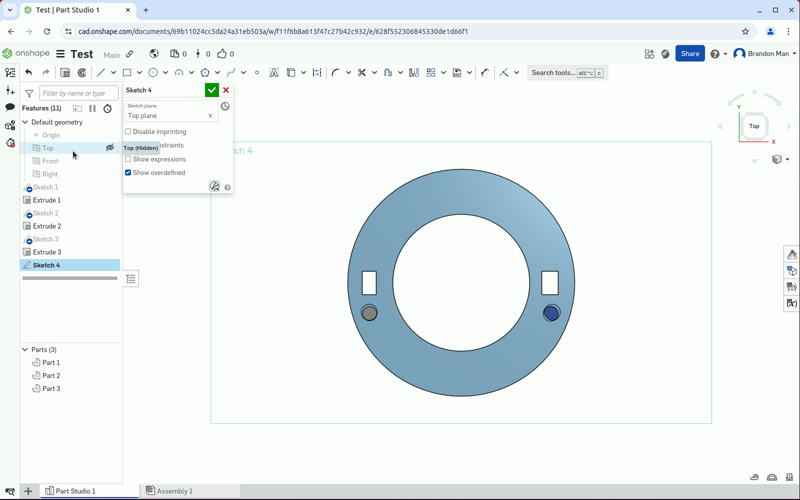
mouse_move(73, 352)
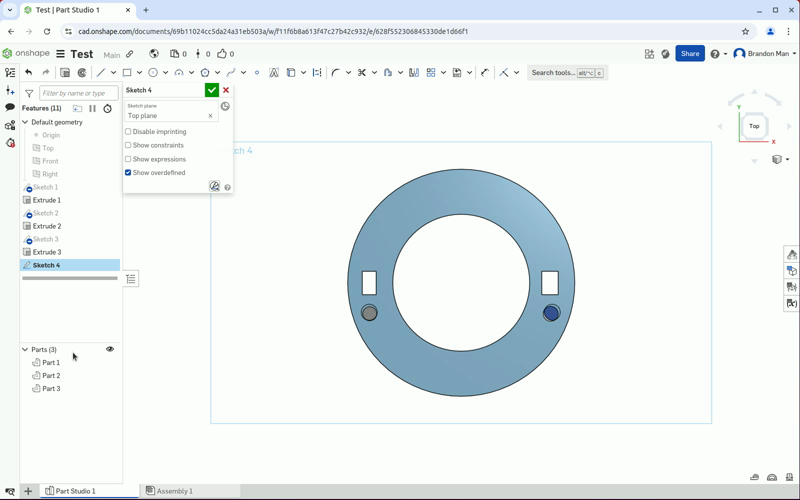
key(y)
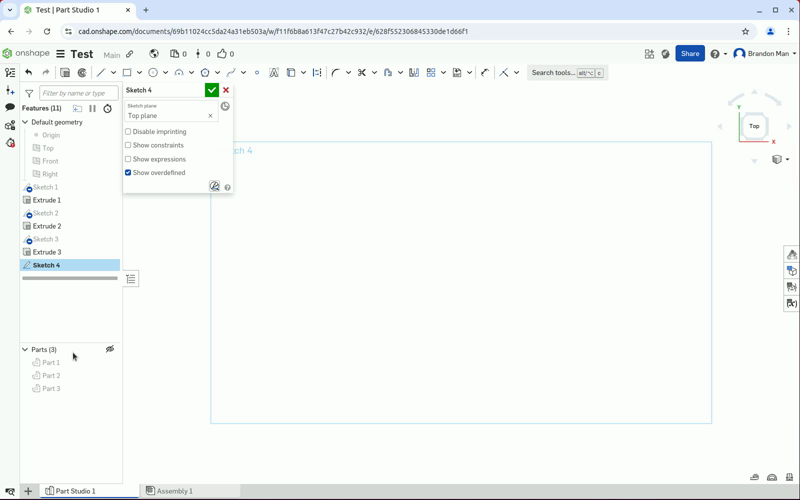
key(c)
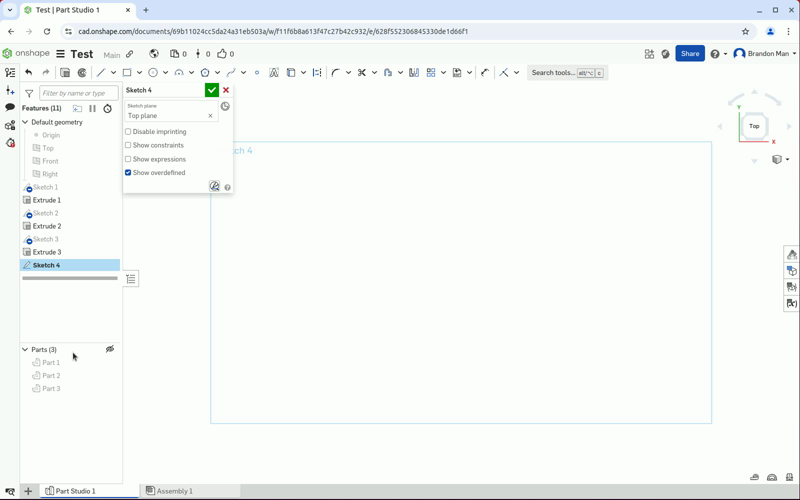
key_down(shift)
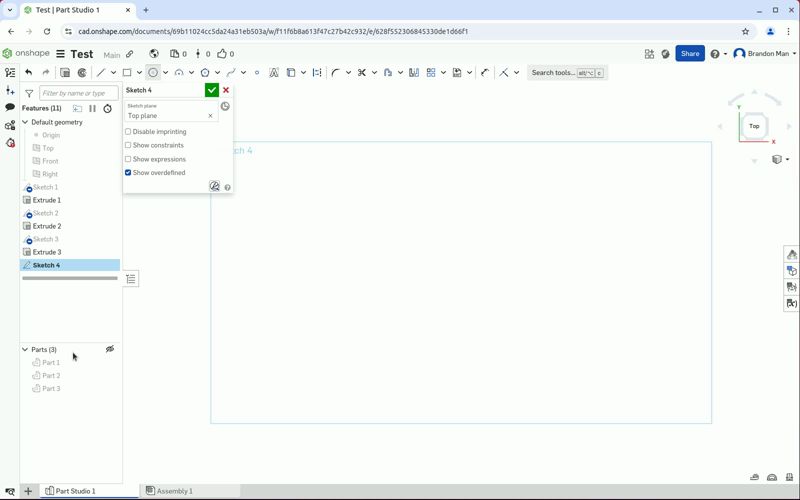
mouse_move(369, 312)
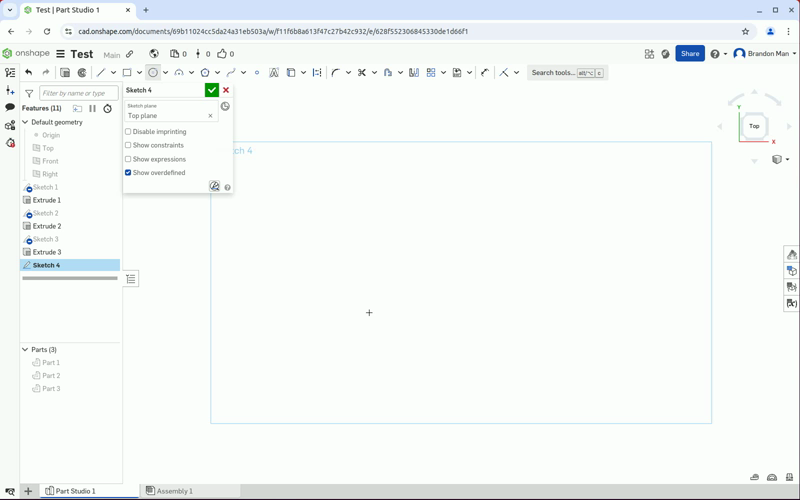
click(369, 312)
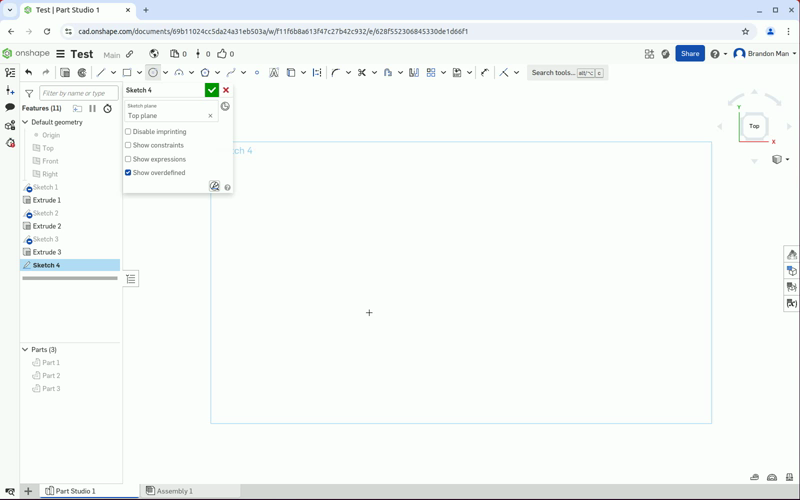
key_up(shift)
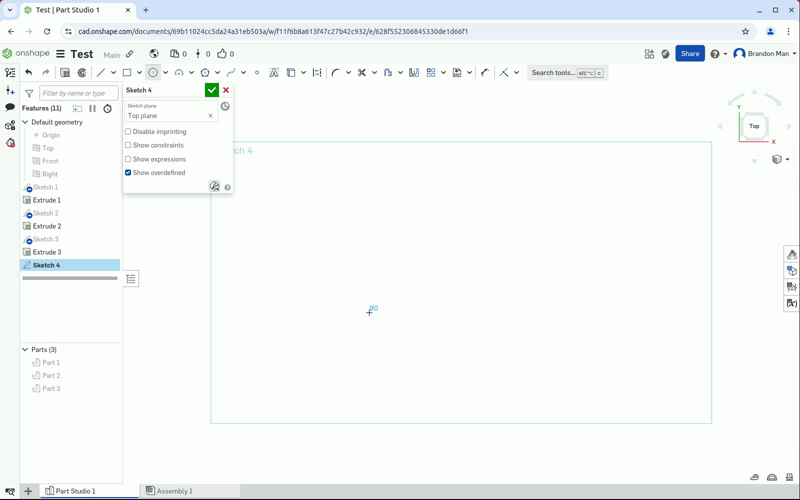
mouse_move(377, 312)
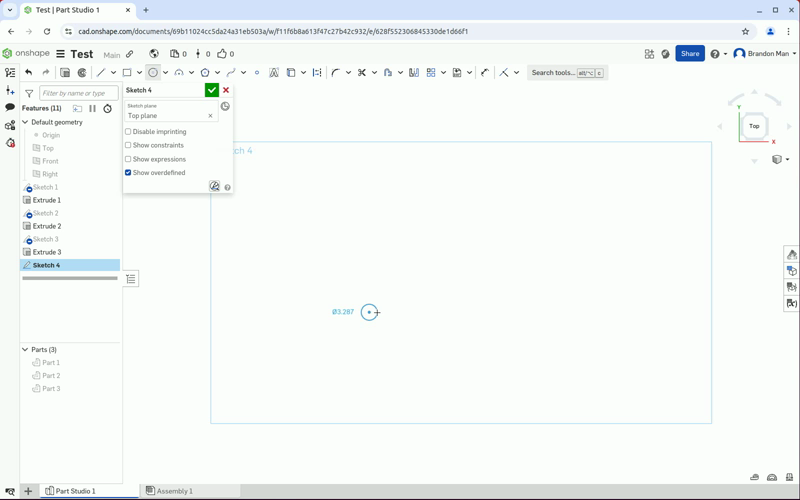
click(377, 312)
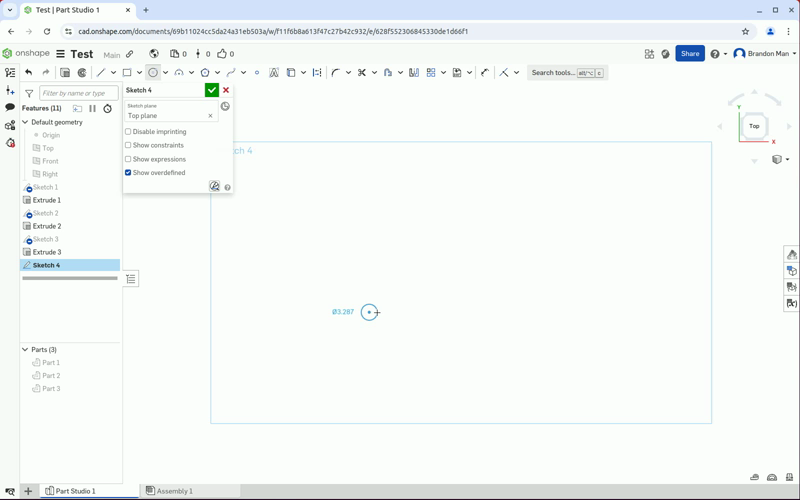
key(esc)
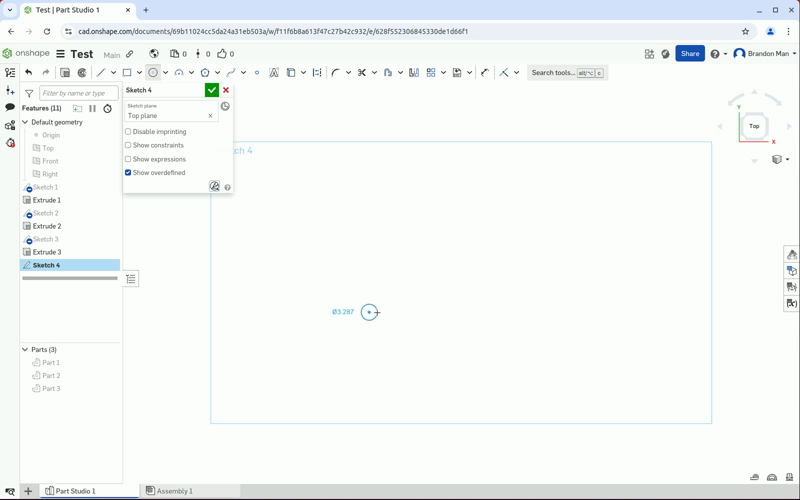
mouse_move(367, 314)
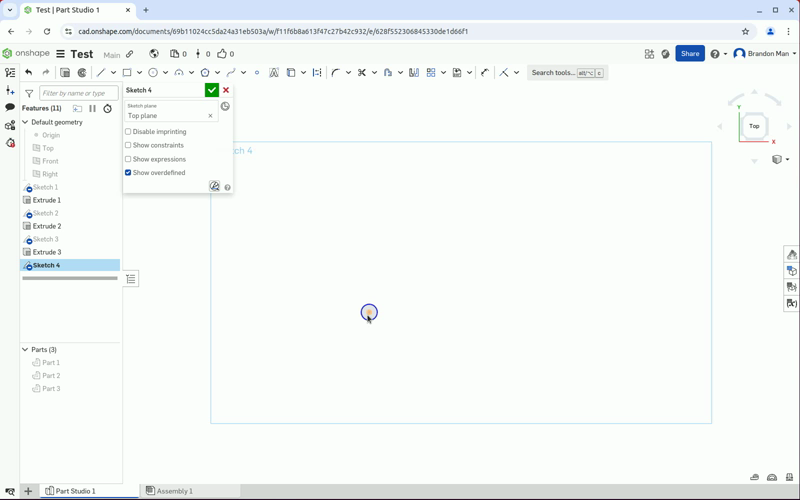
scroll(6)
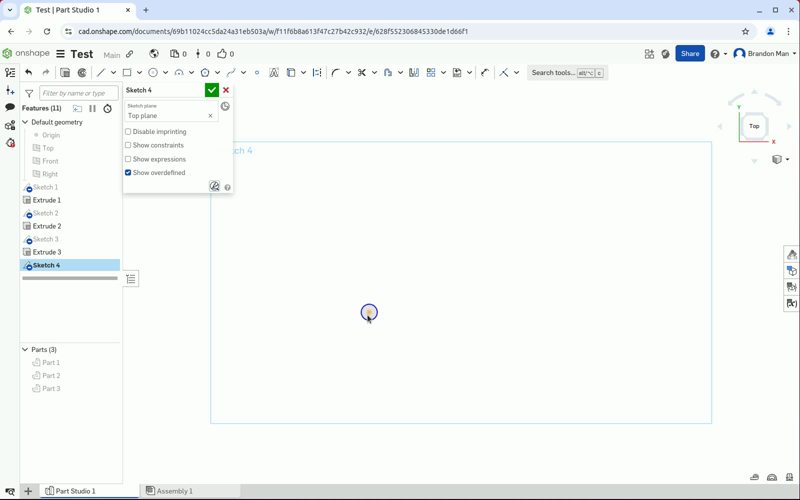
scroll(6)
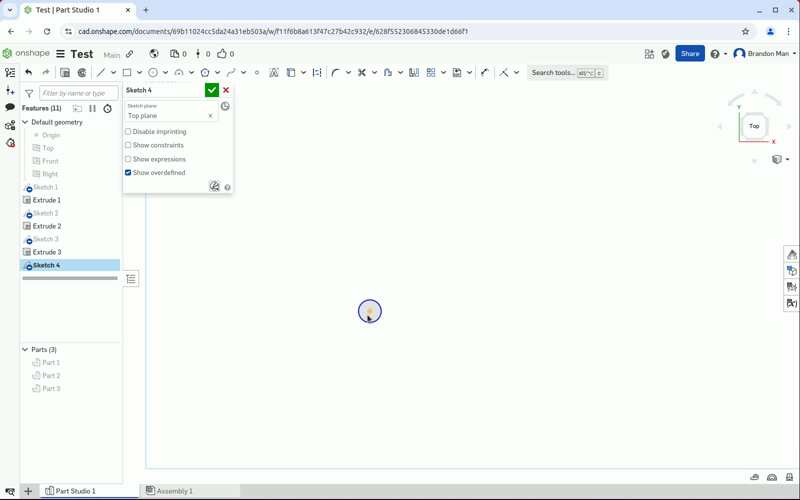
scroll(6)
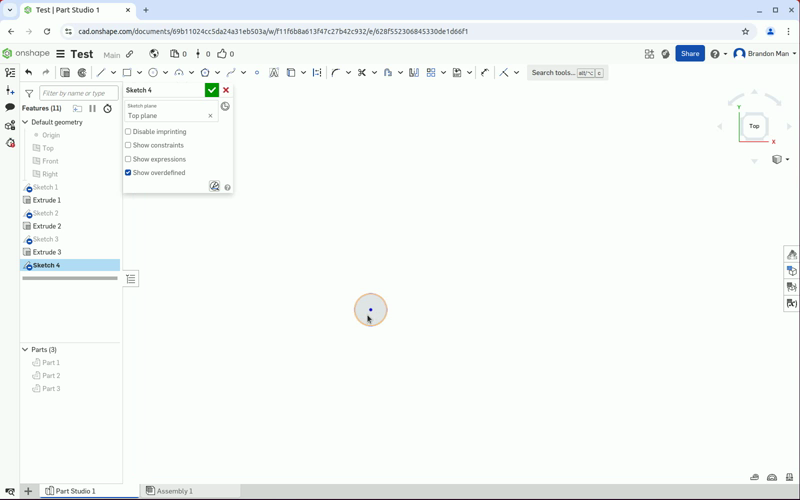
scroll(6)
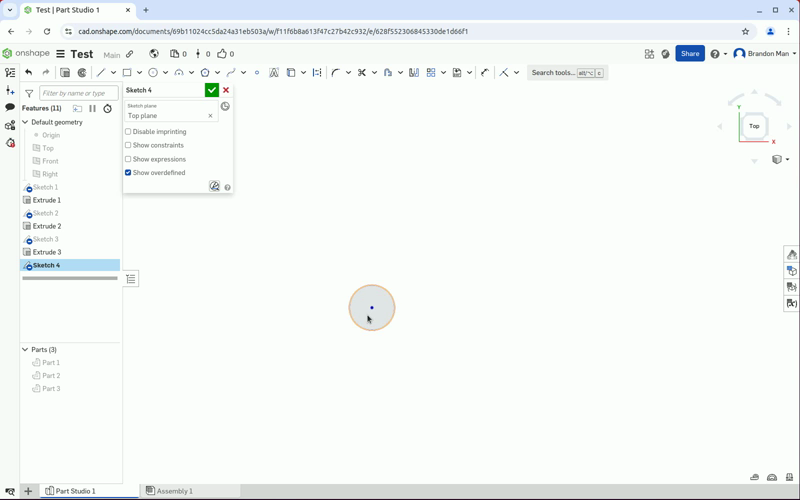
scroll(6)
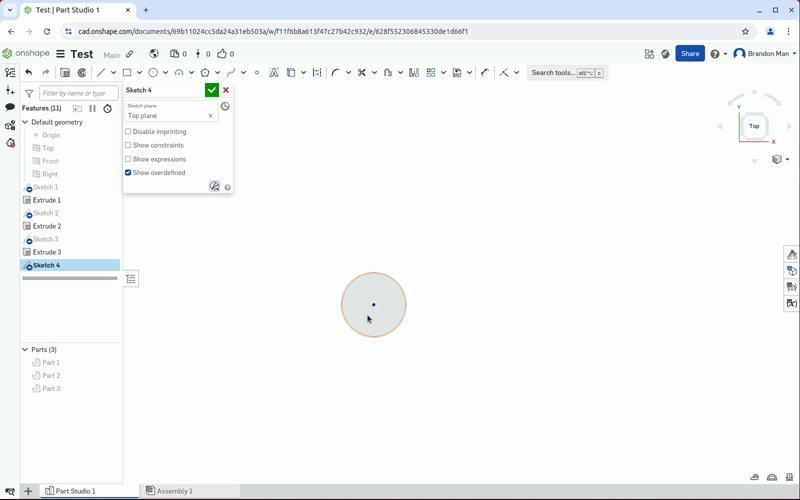
scroll(6)
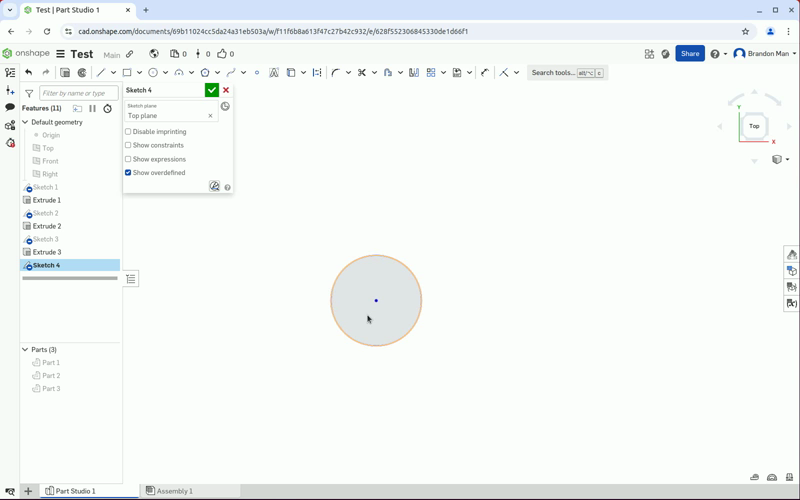
scroll(6)
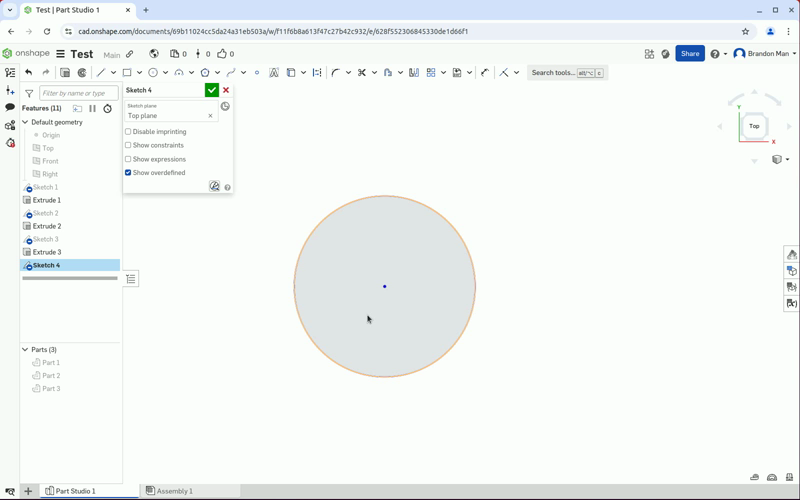
click(367, 314)
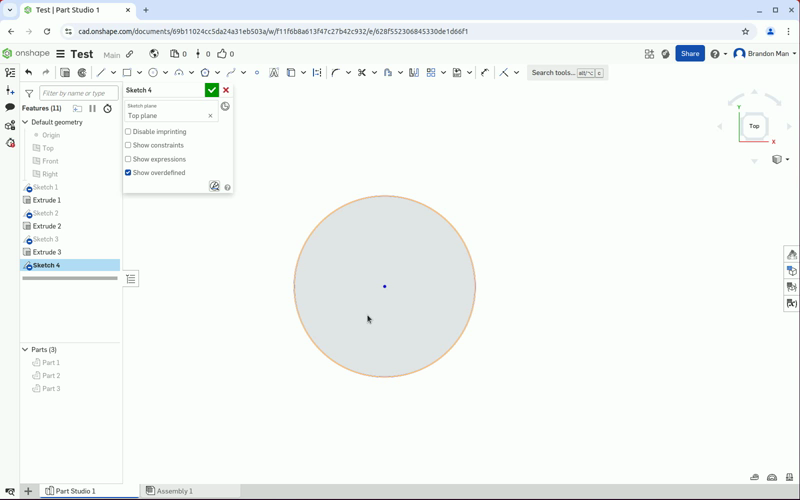
scroll(-6)
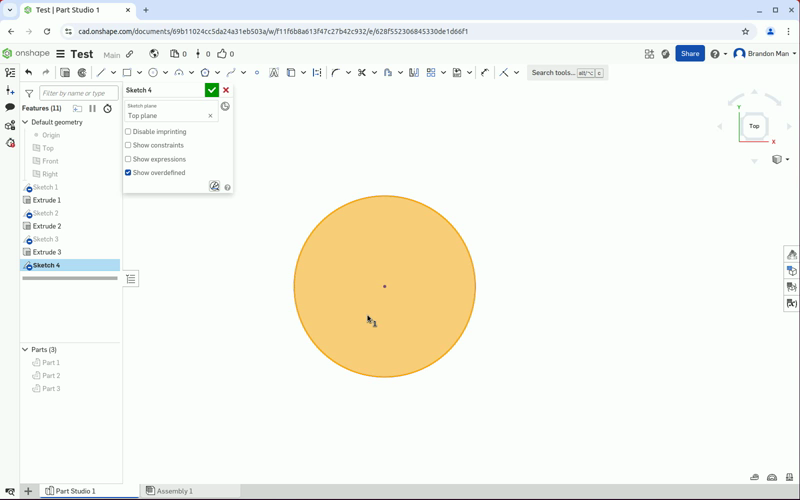
scroll(-6)
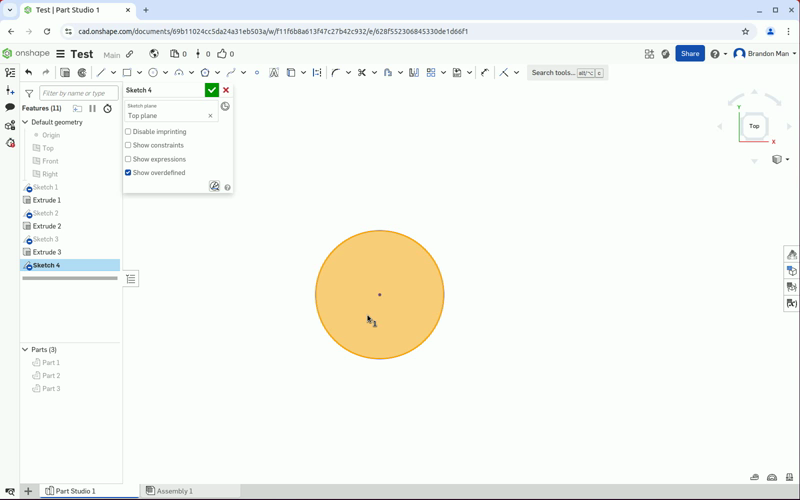
scroll(-6)
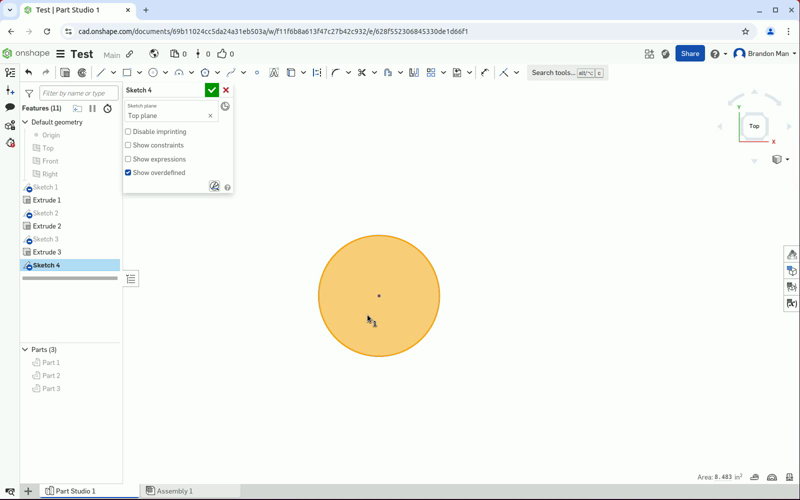
scroll(-6)
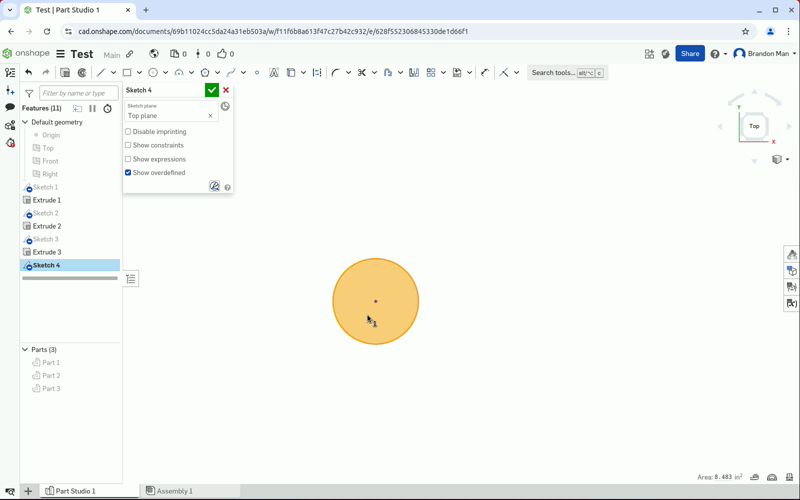
scroll(-6)
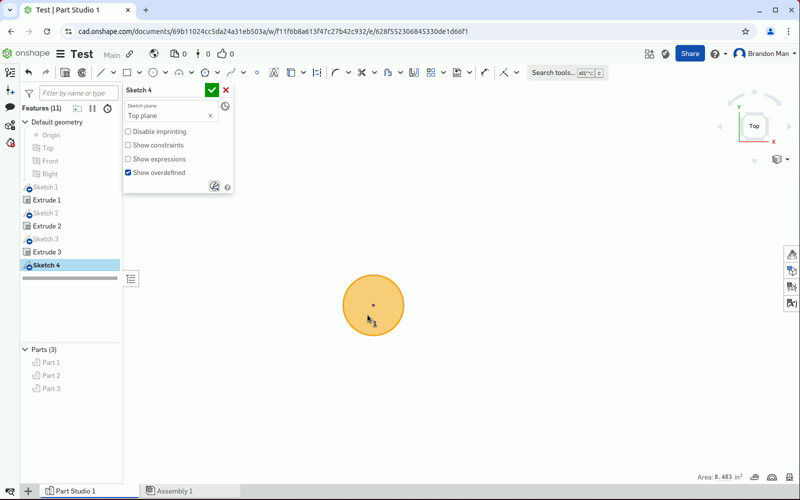
scroll(-6)
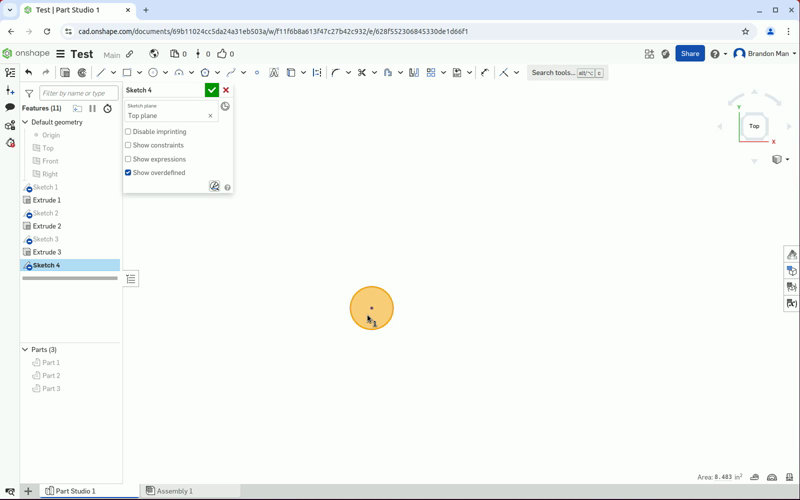
scroll(-6)
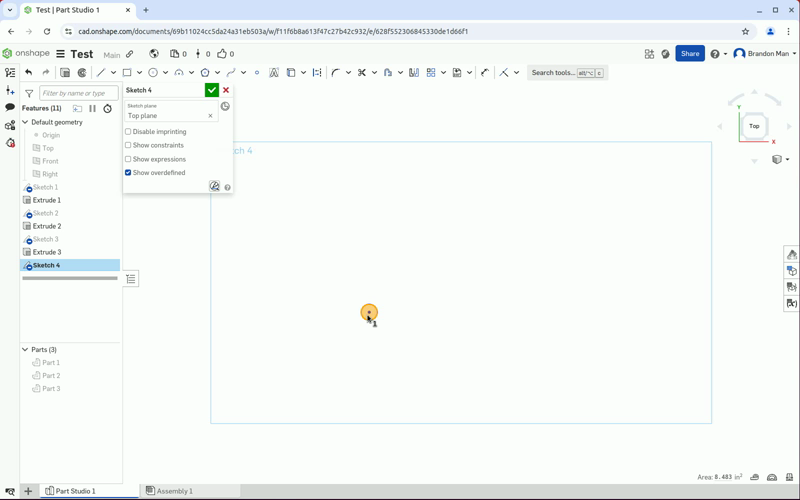
mouse_move(73, 352)
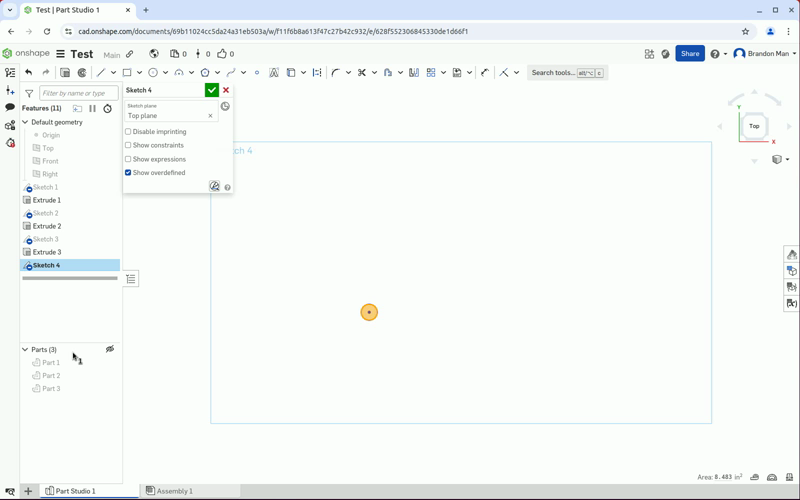
key(shift+y)
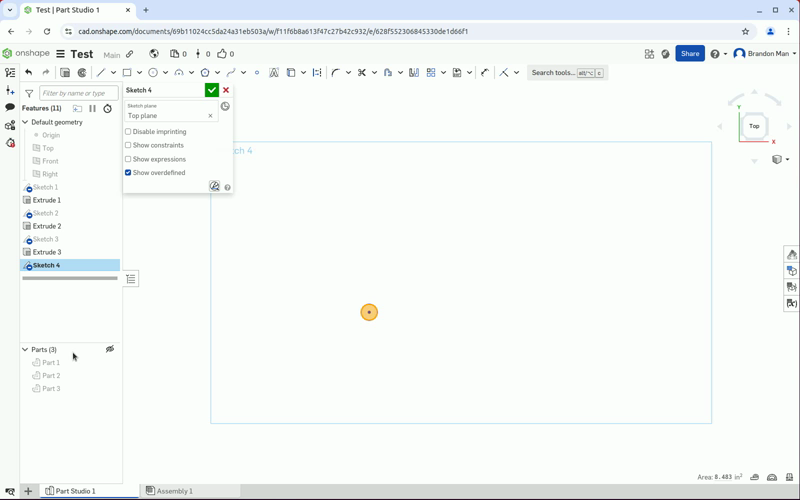
key(shift+e)
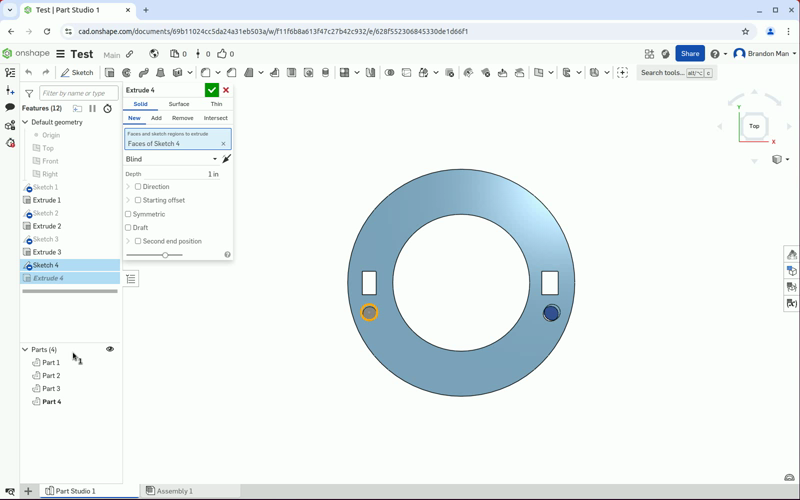
mouse_move(143, 106)
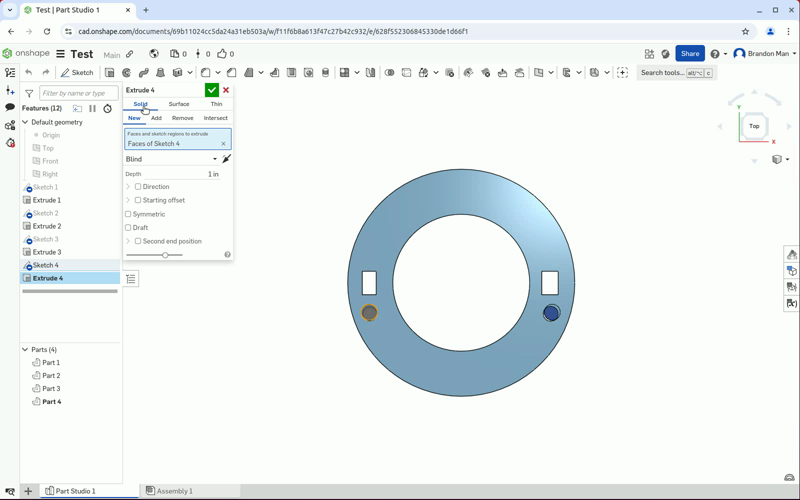
click(143, 106)
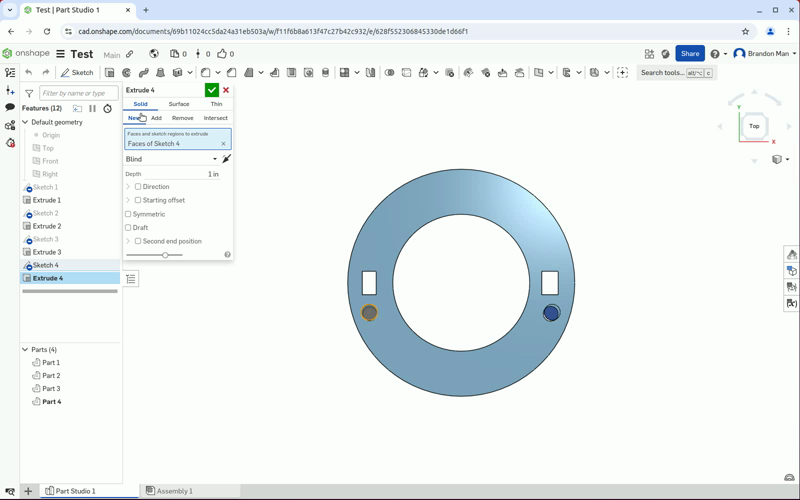
mouse_move(137, 120)
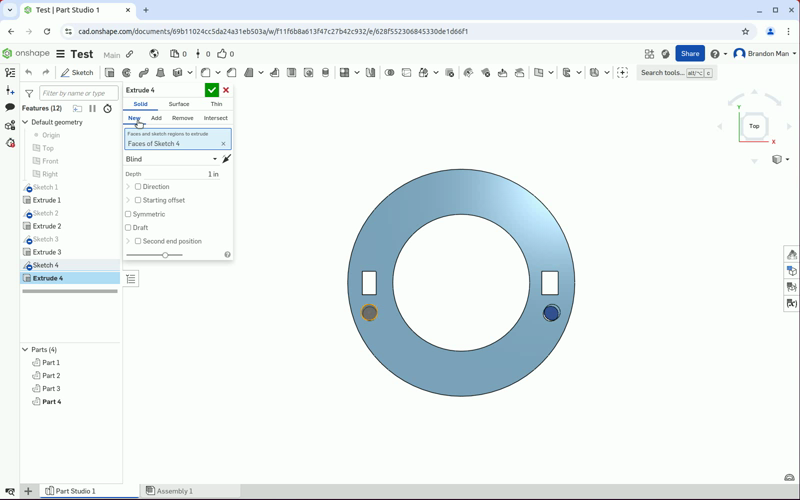
click(137, 120)
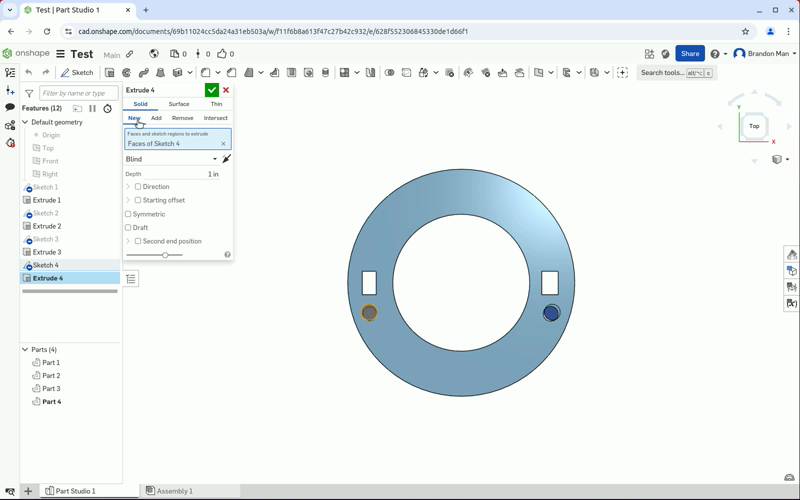
key(tab, 4)
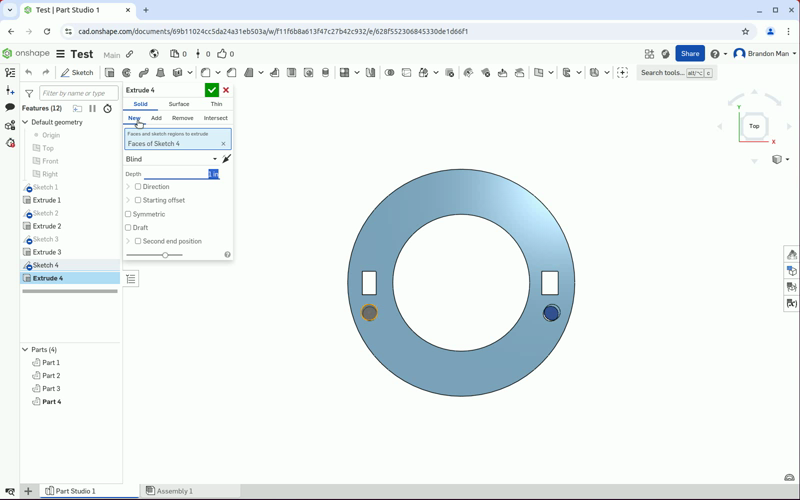
text(11.554)
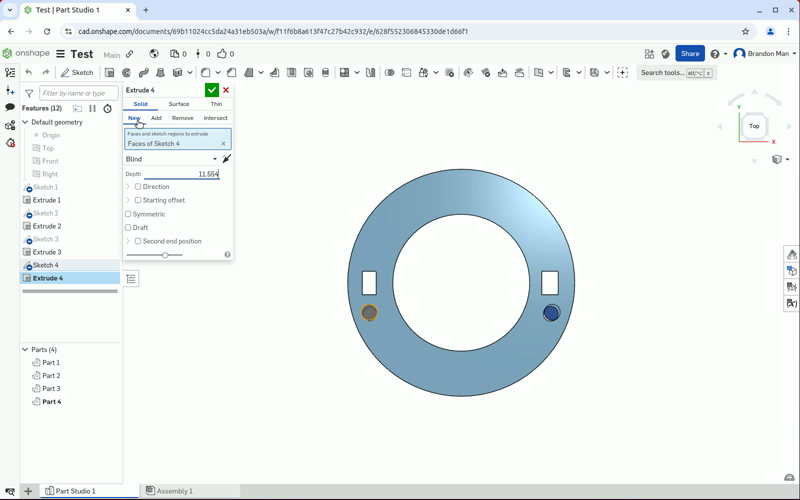
key(enter)
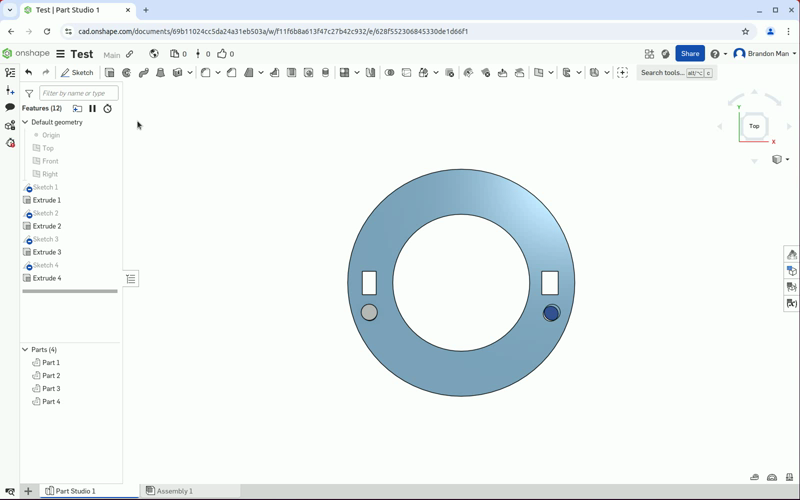
key(shift+h)
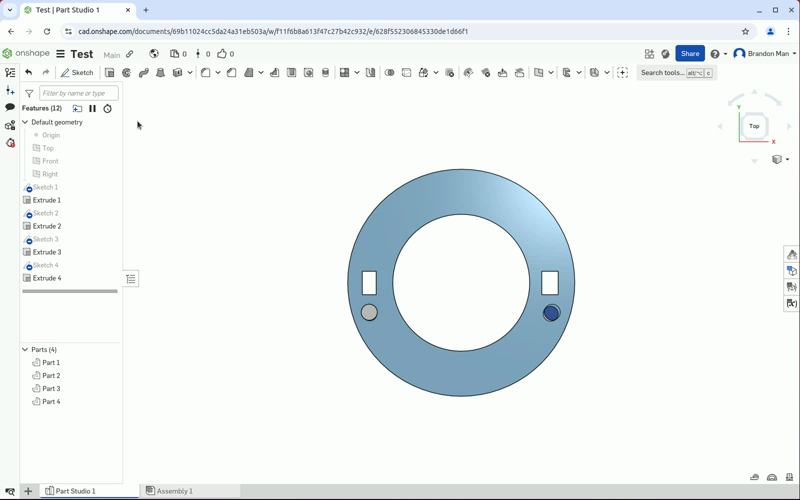
key(shift+h)
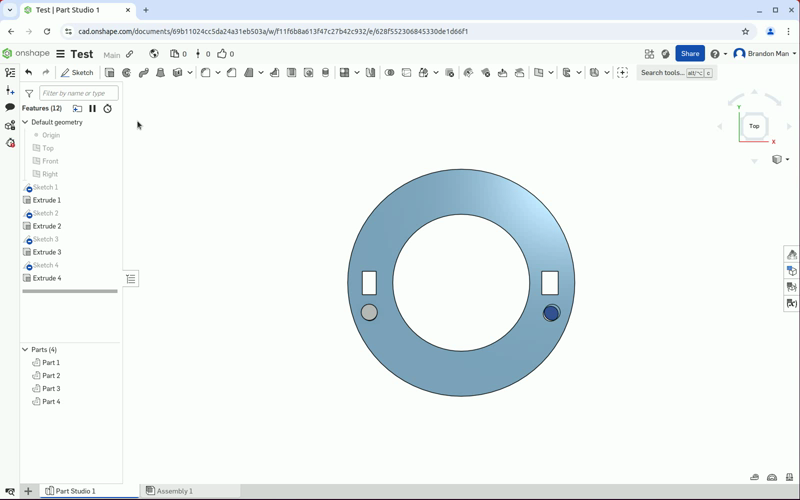
mouse_move(73, 189)
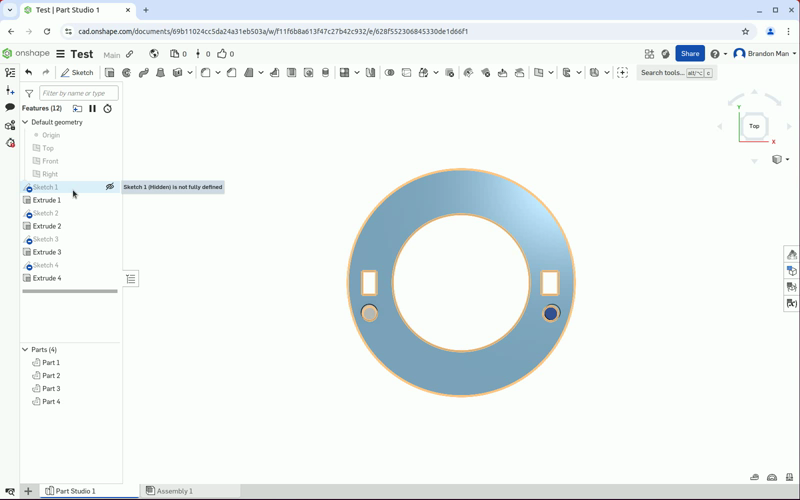
click(73, 189)
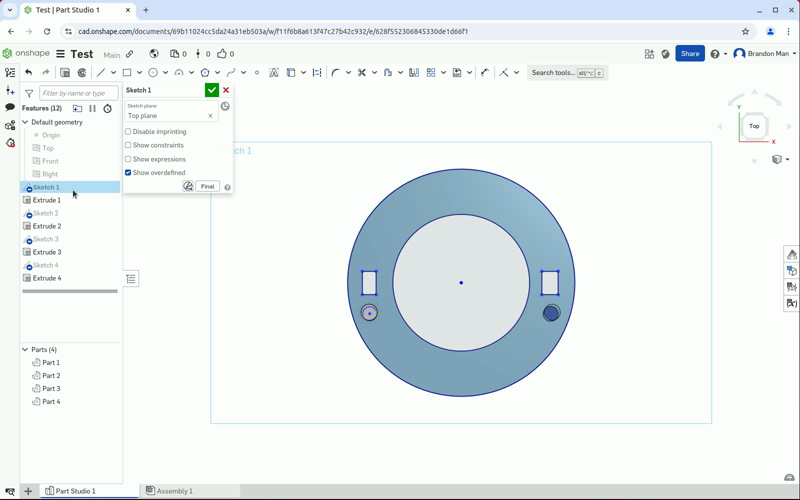
mouse_move(229, 92)
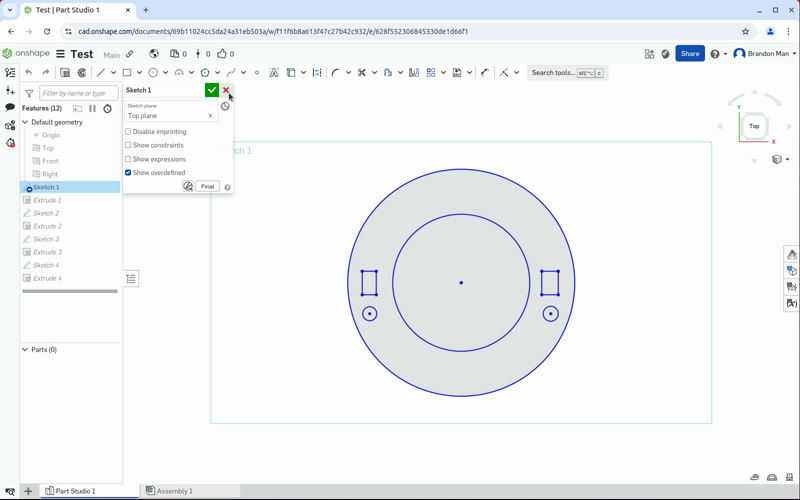
click(229, 92)
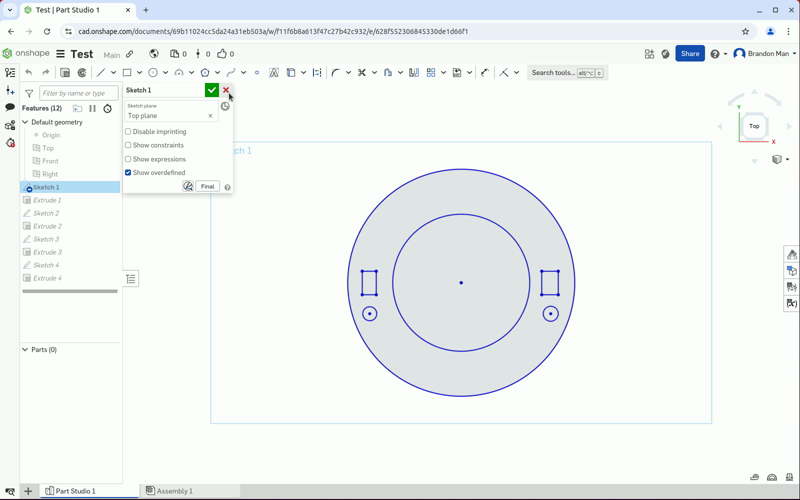
key(shift+s)
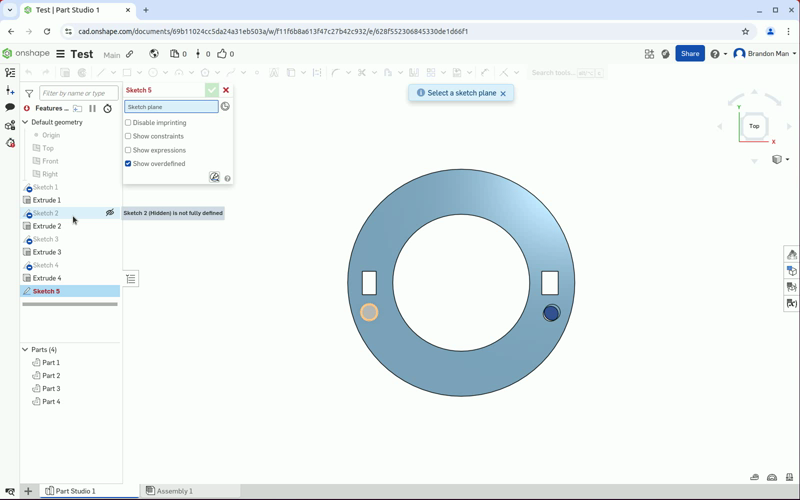
scroll(3)
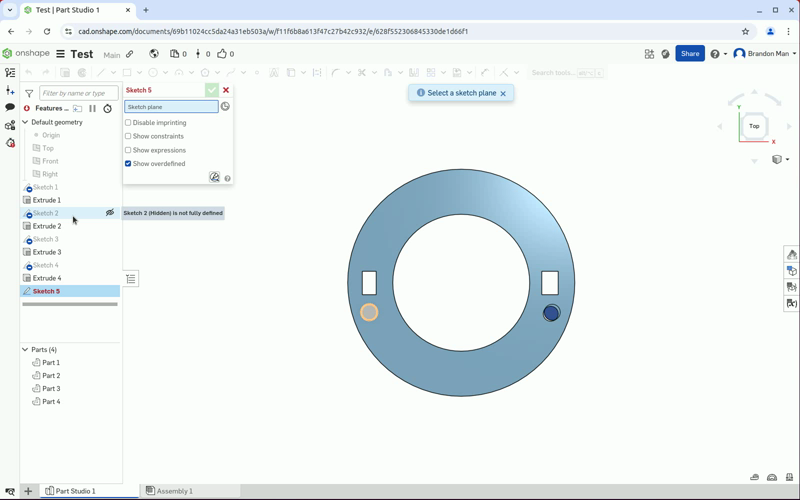
mouse_move(73, 150)
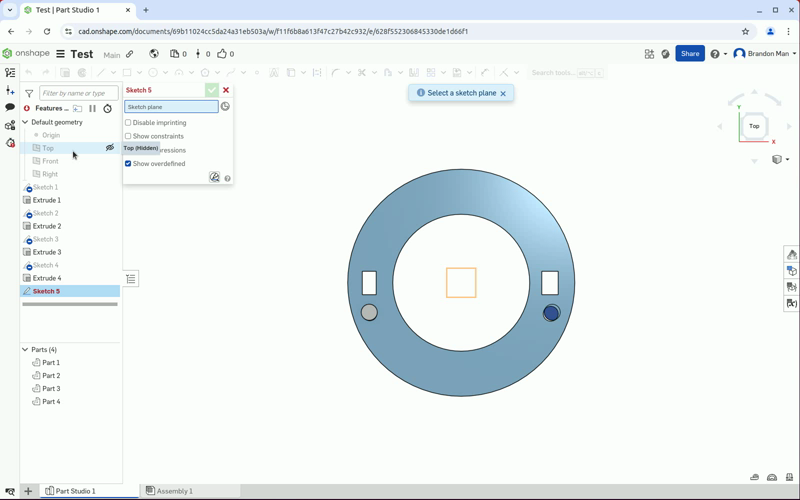
click(73, 150)
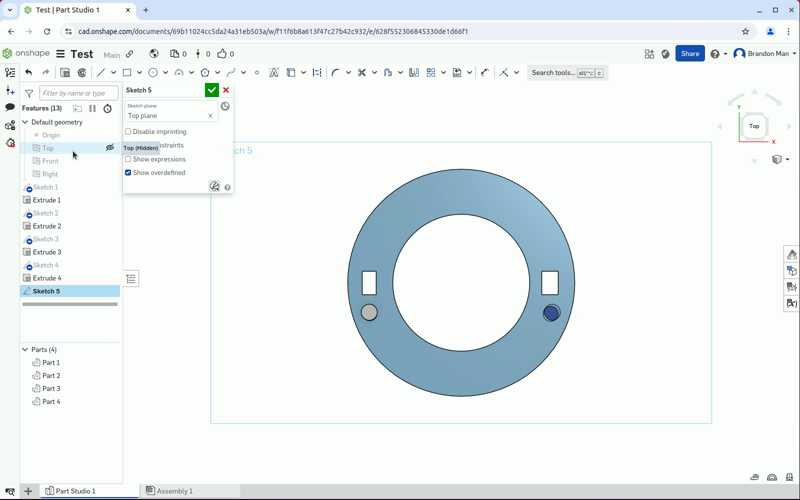
mouse_move(73, 352)
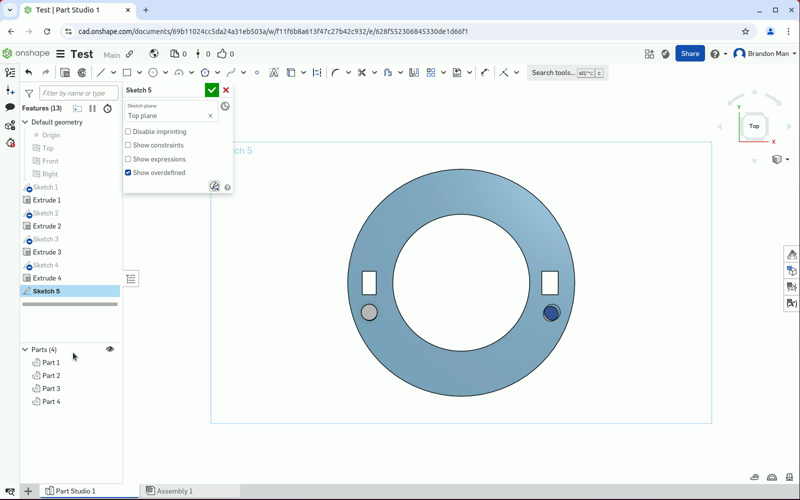
key(y)
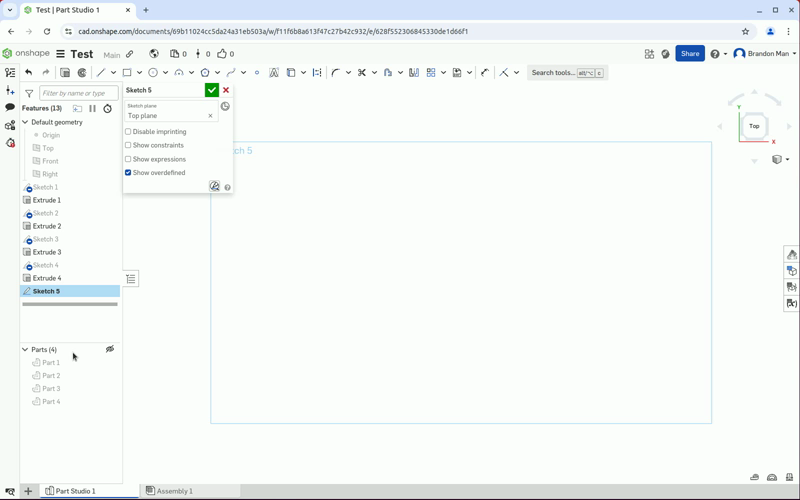
key(c)
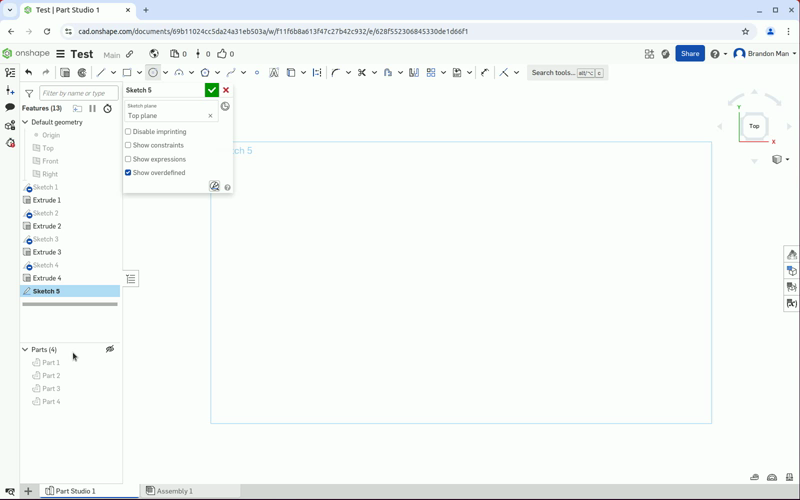
key_down(shift)
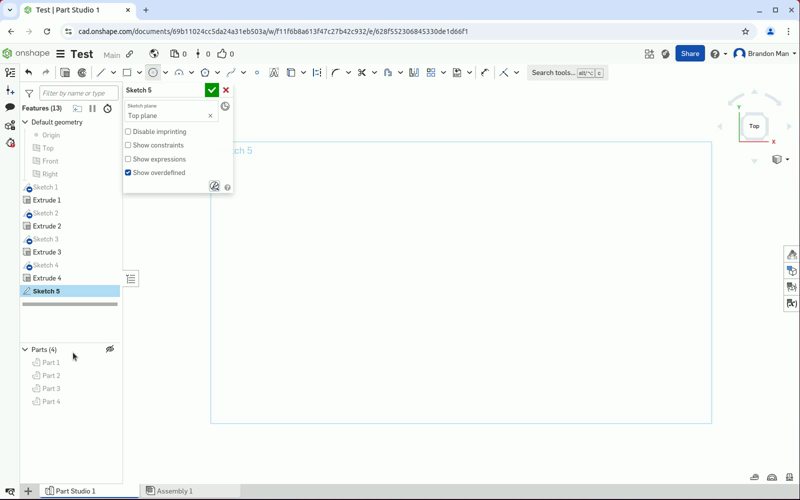
mouse_move(552, 312)
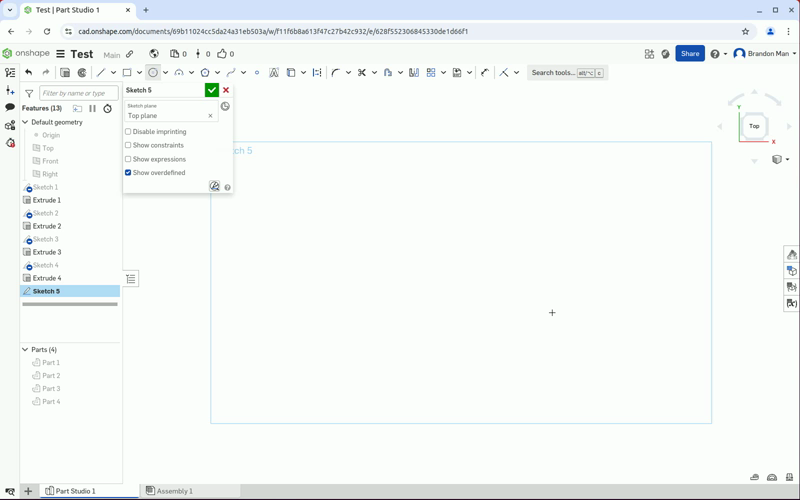
click(552, 312)
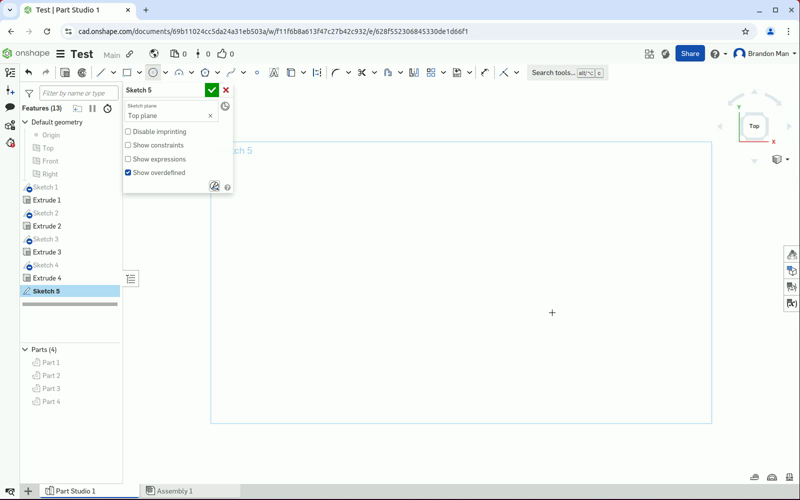
key_up(shift)
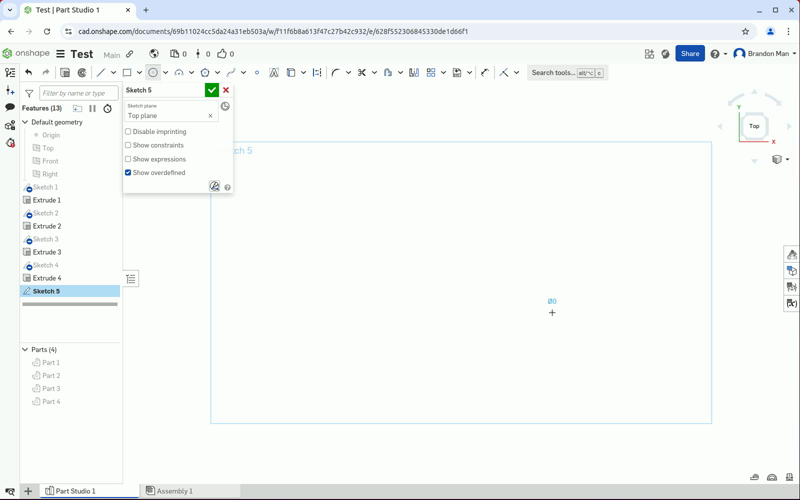
mouse_move(560, 312)
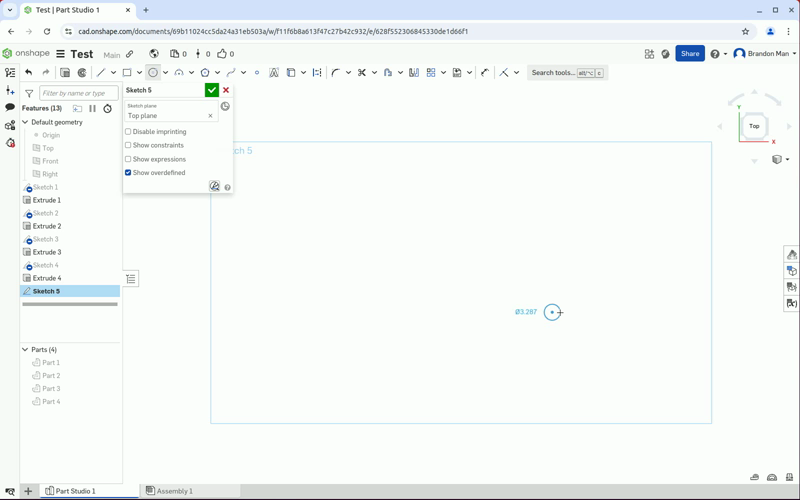
click(560, 312)
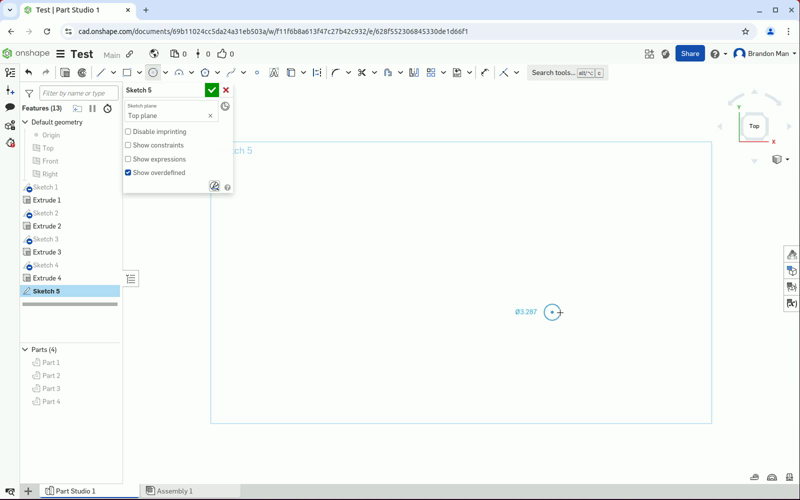
key(esc)
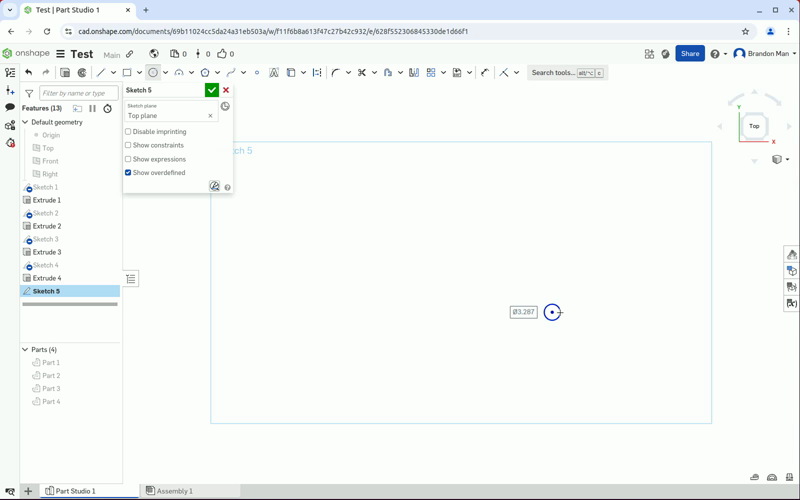
mouse_move(545, 308)
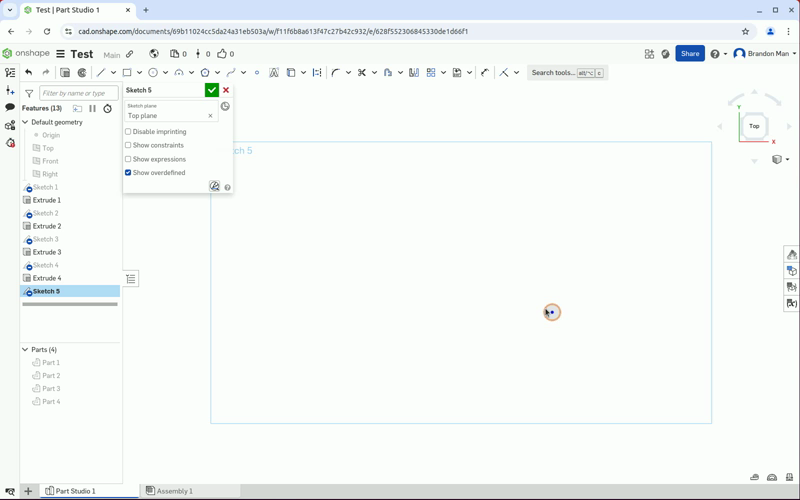
scroll(6)
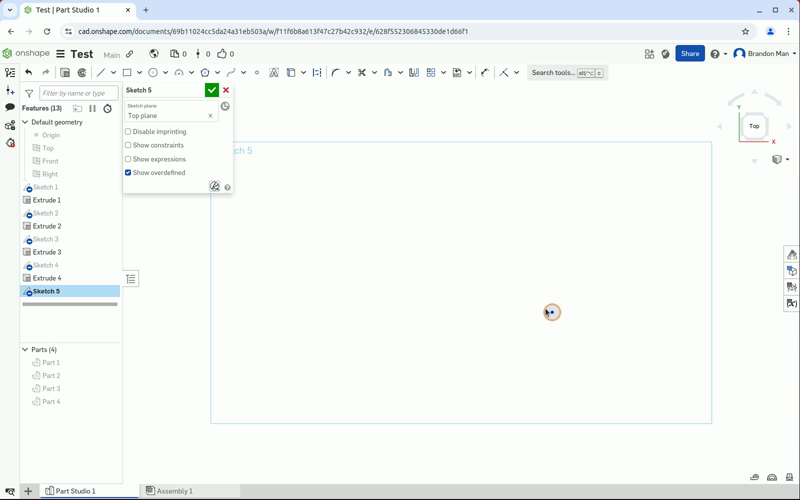
scroll(6)
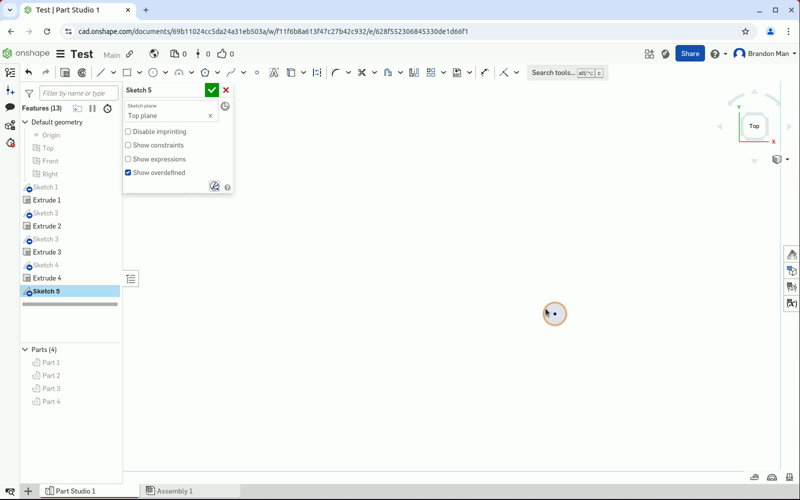
scroll(6)
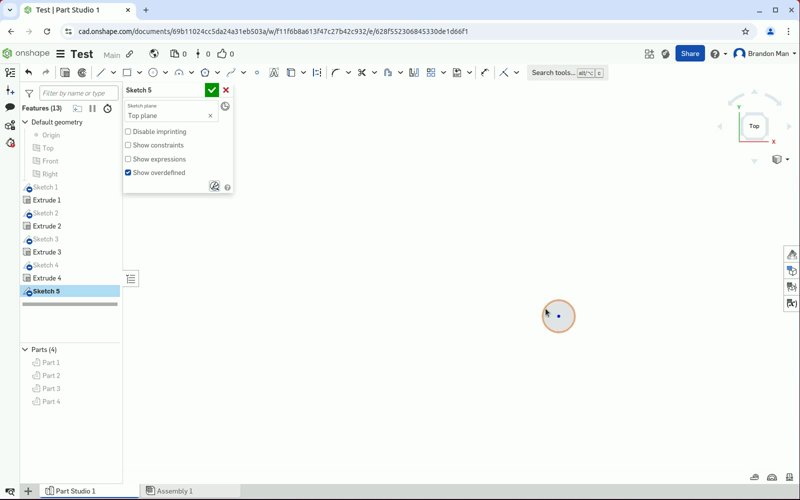
scroll(6)
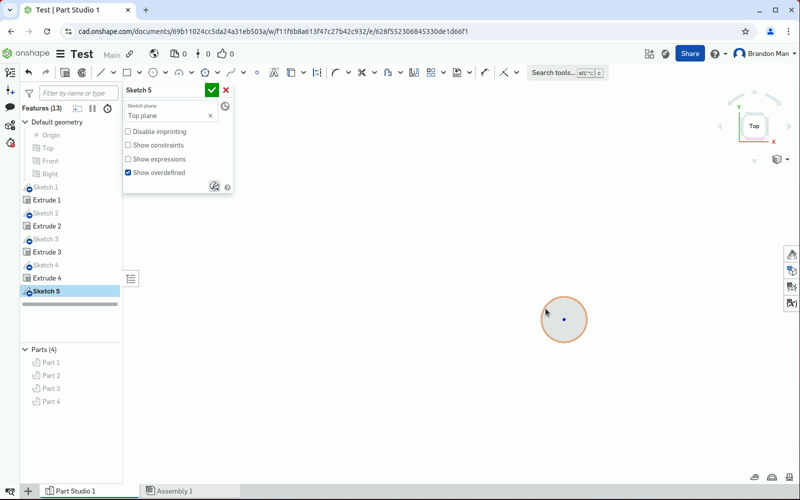
scroll(6)
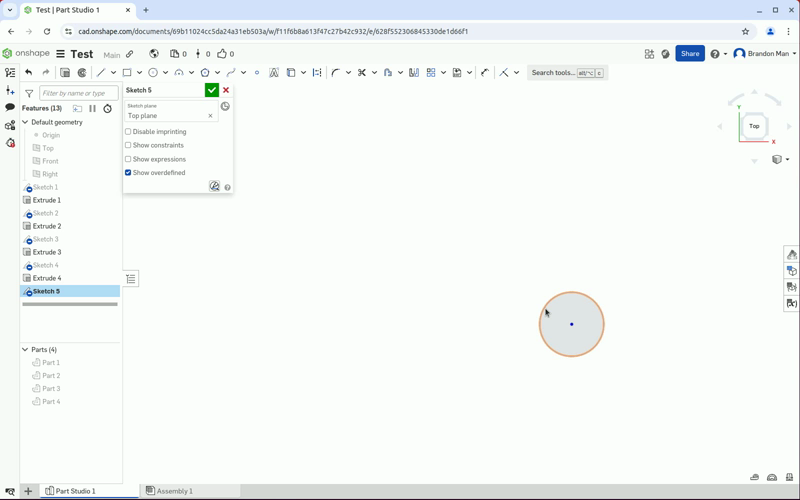
scroll(6)
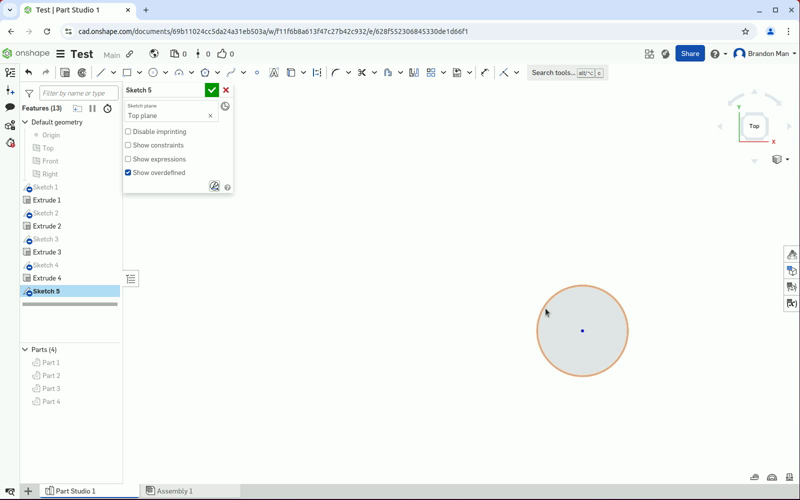
scroll(6)
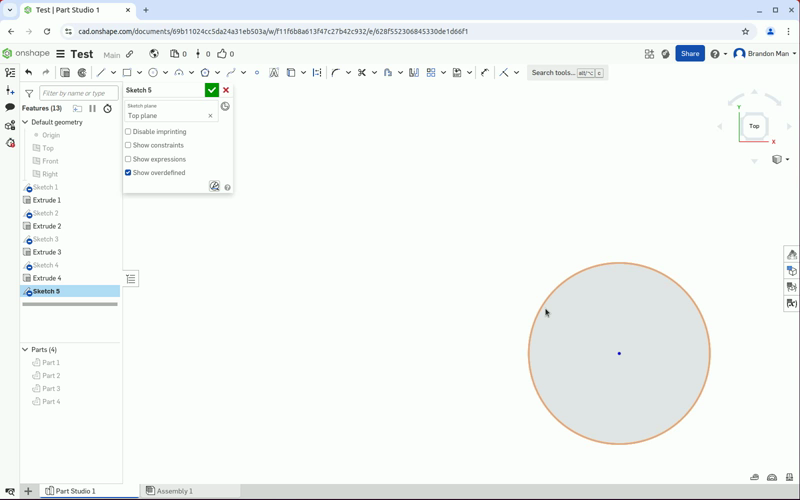
click(545, 308)
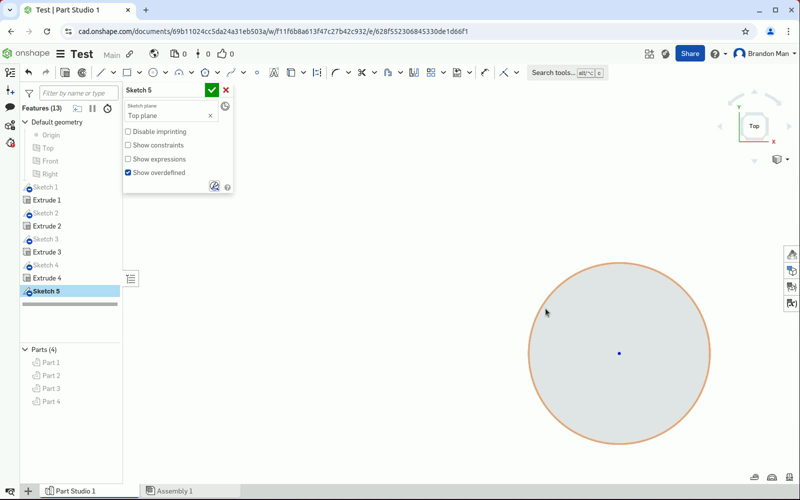
scroll(-6)
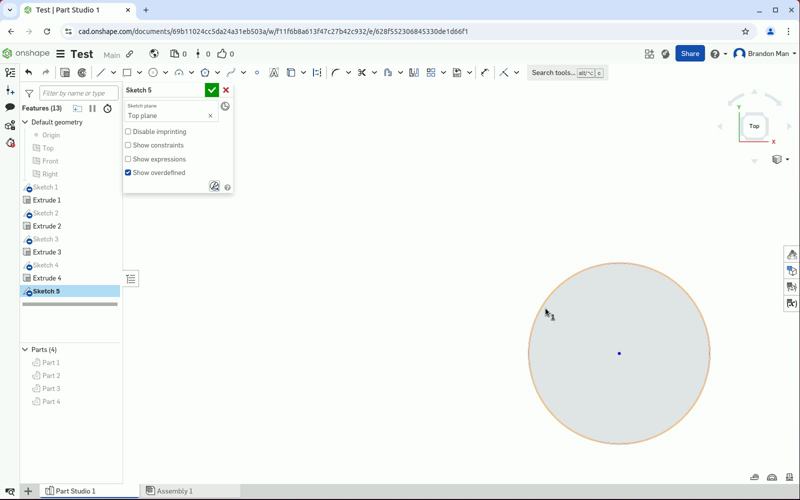
scroll(-6)
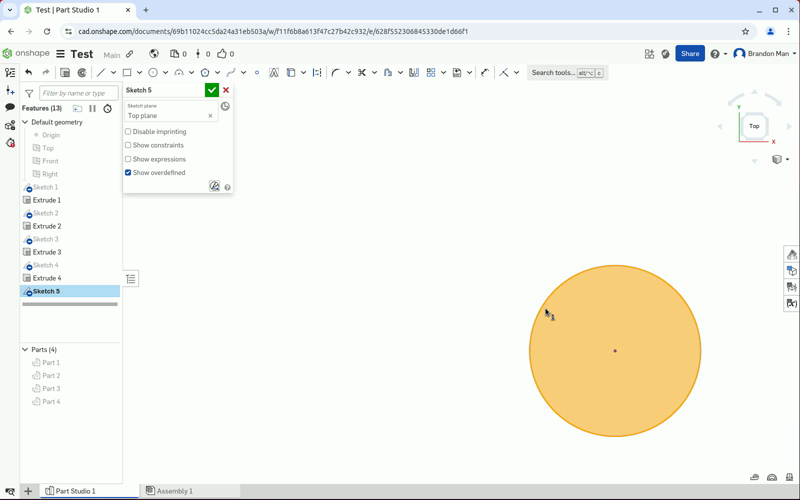
scroll(-6)
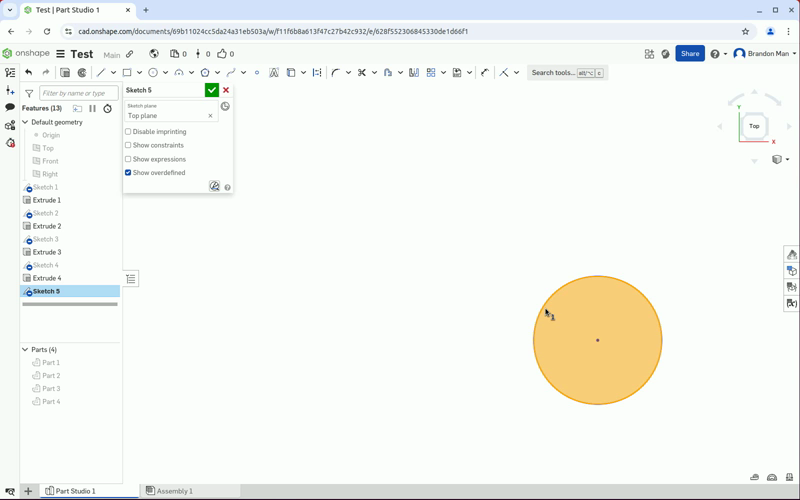
scroll(-6)
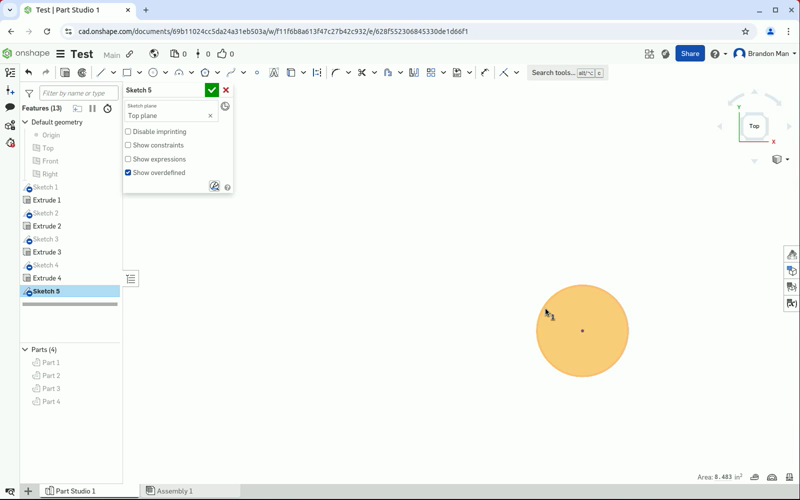
scroll(-6)
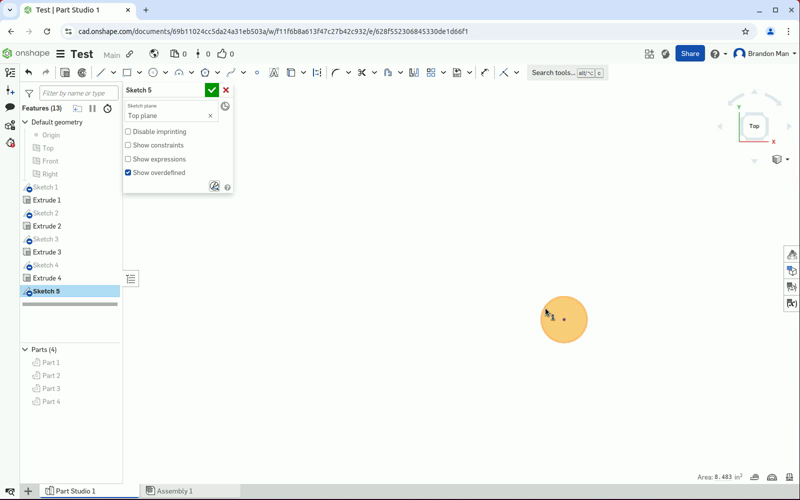
scroll(-6)
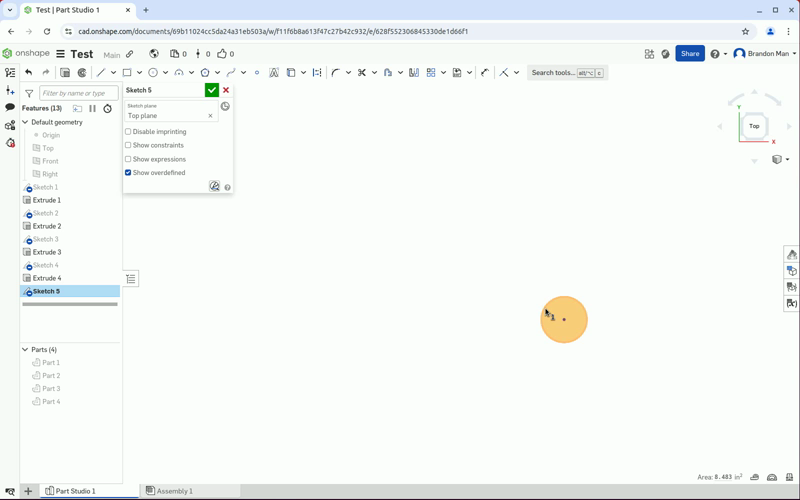
scroll(-6)
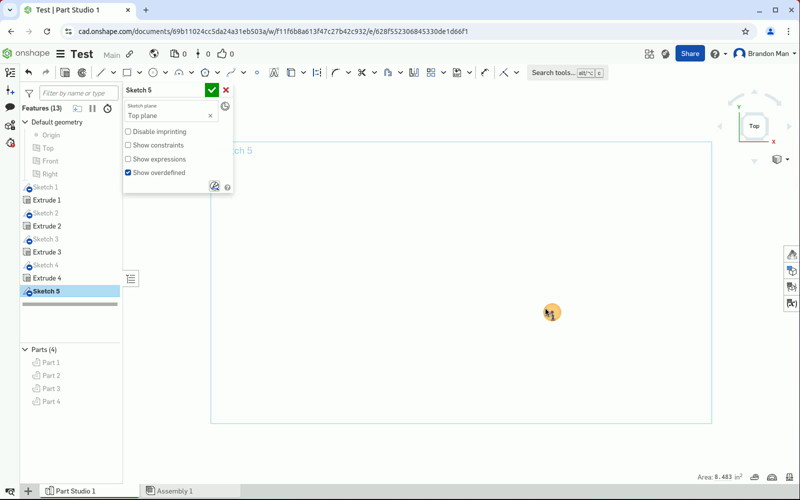
mouse_move(73, 352)
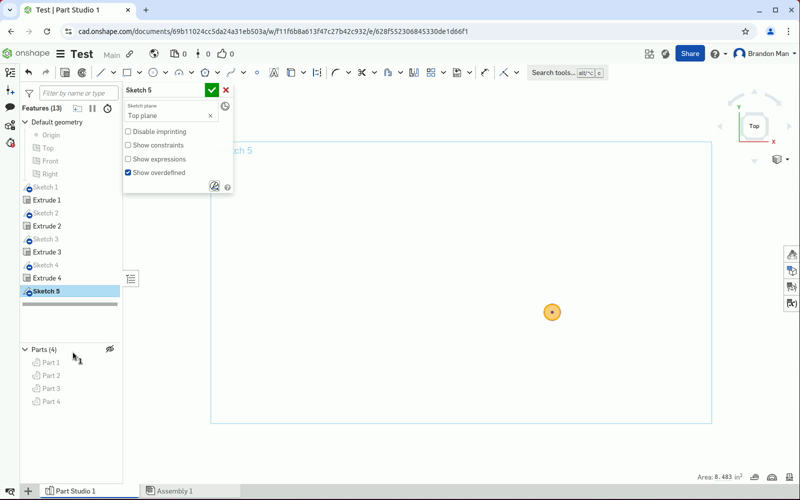
key(shift+y)
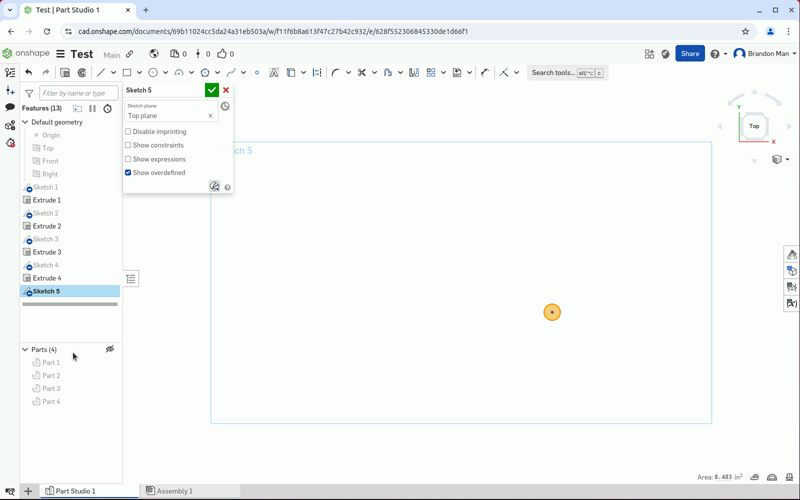
key(shift+e)
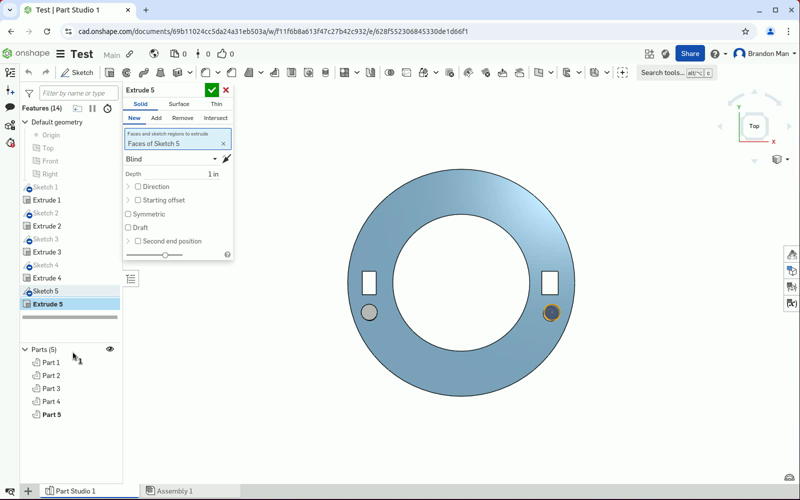
mouse_move(143, 106)
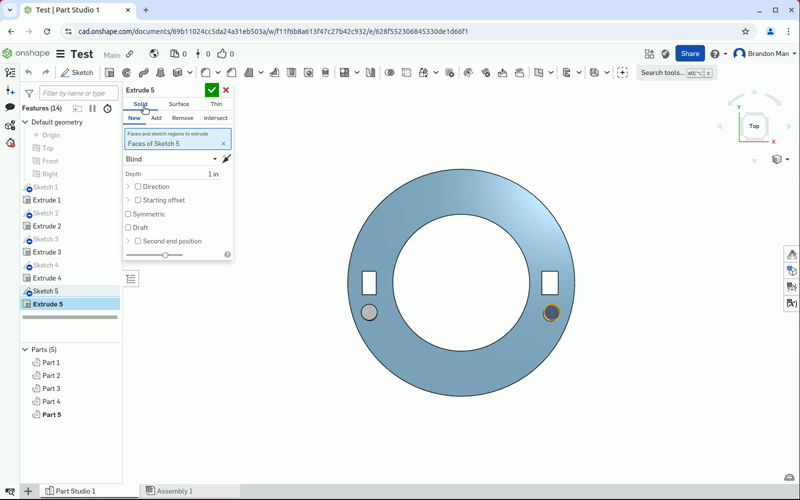
click(143, 106)
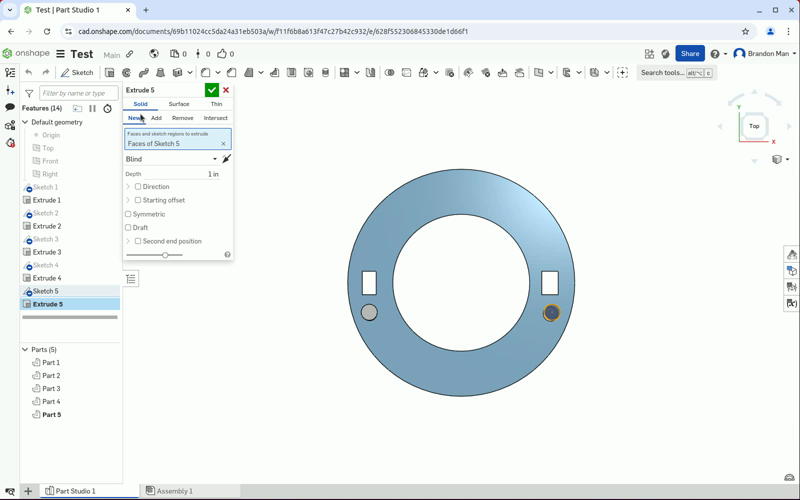
mouse_move(137, 120)
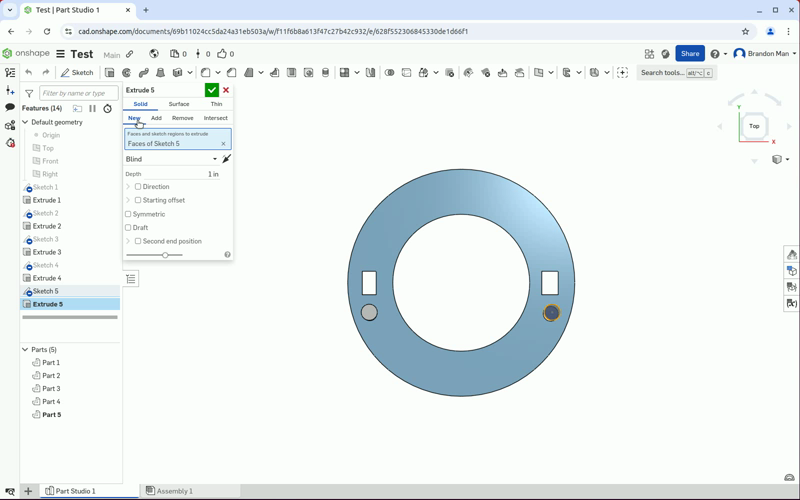
click(137, 120)
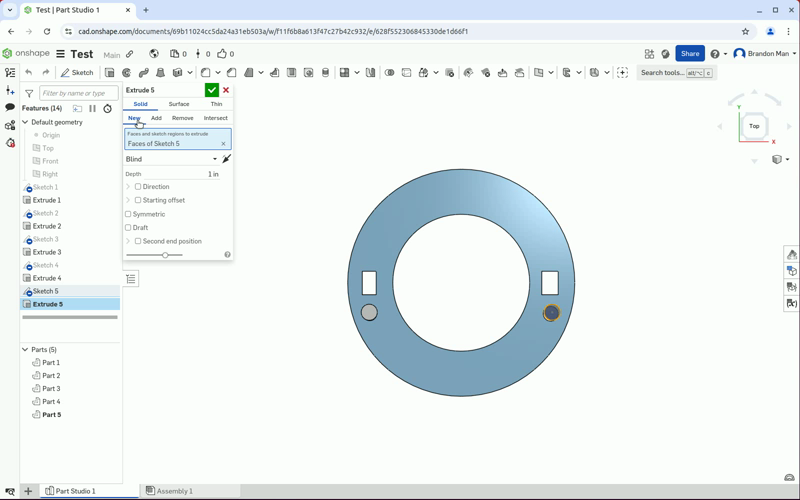
key(tab, 4)
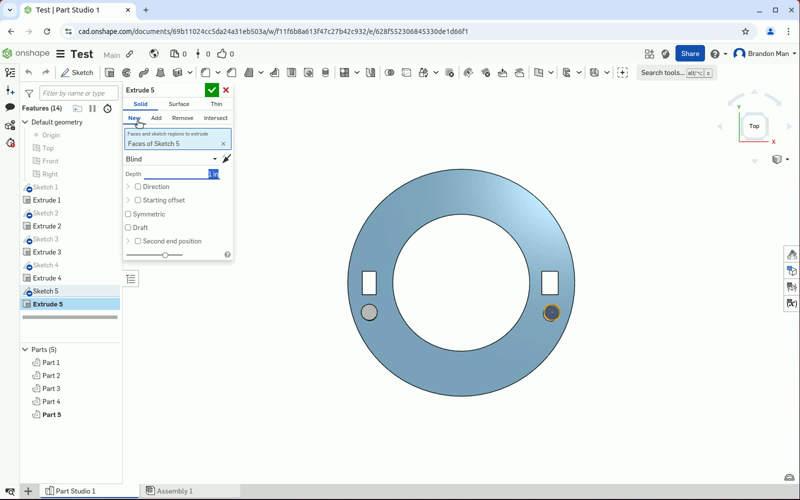
text(11.554)
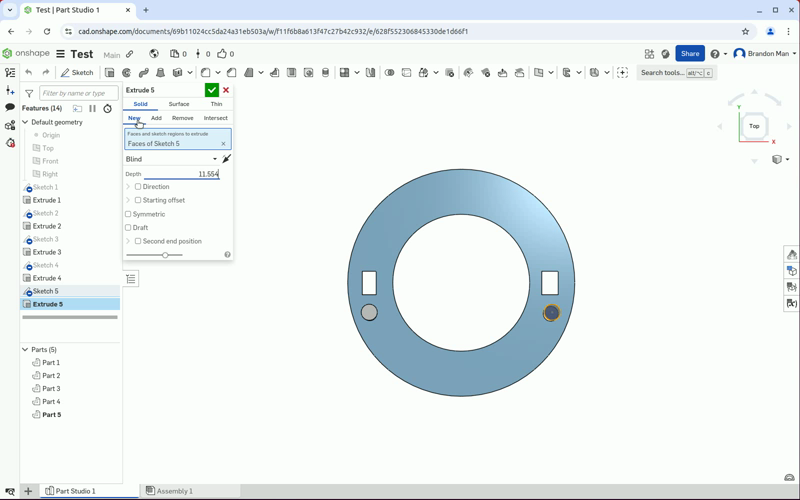
key(enter)
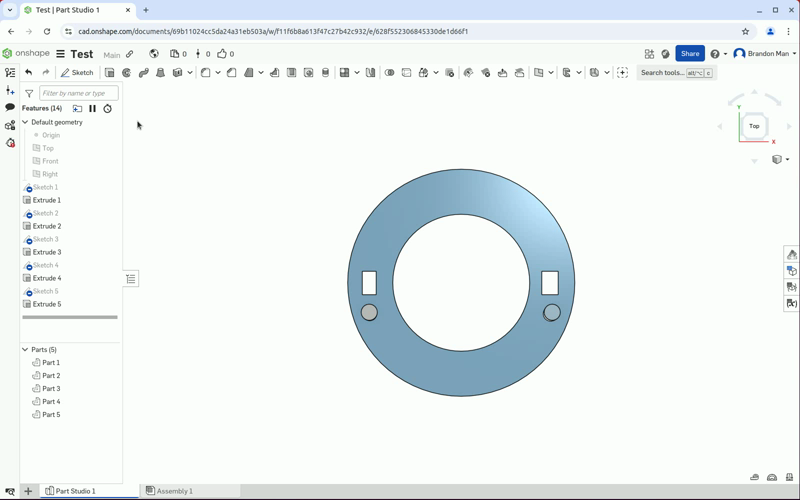
key(shift+h)
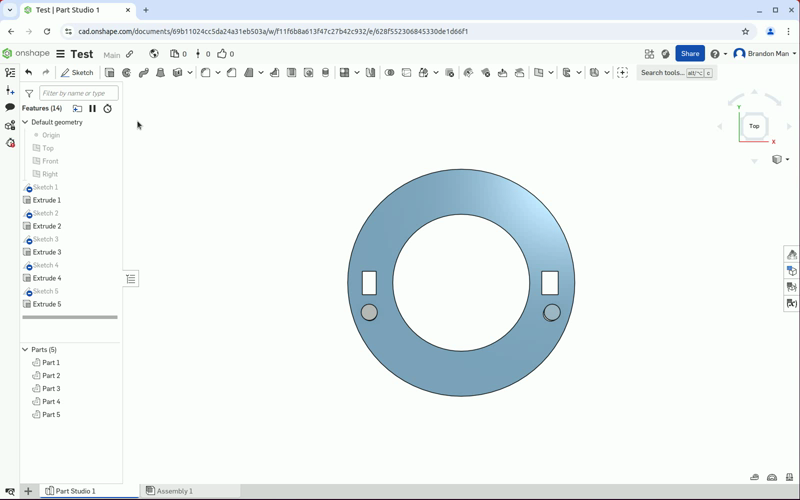
key(shift+h)
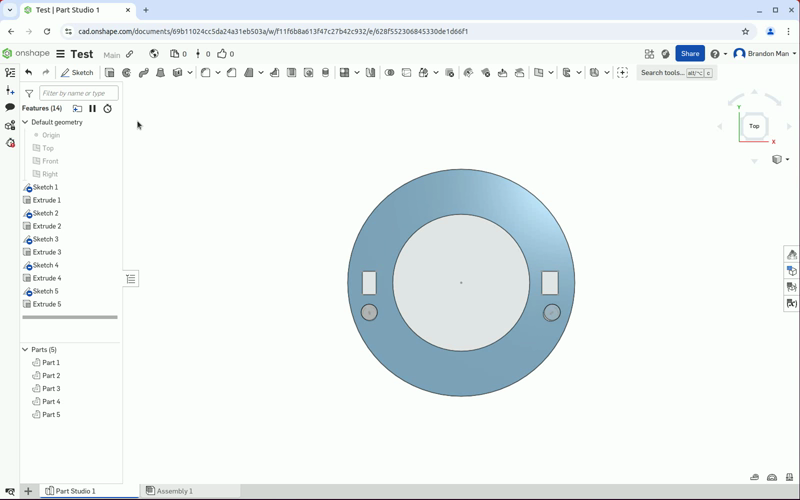
key(shift+7)
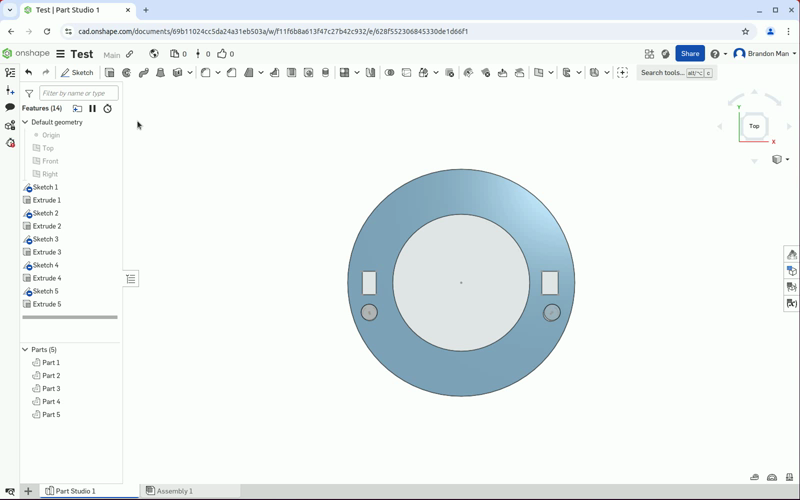
key(up, 3)
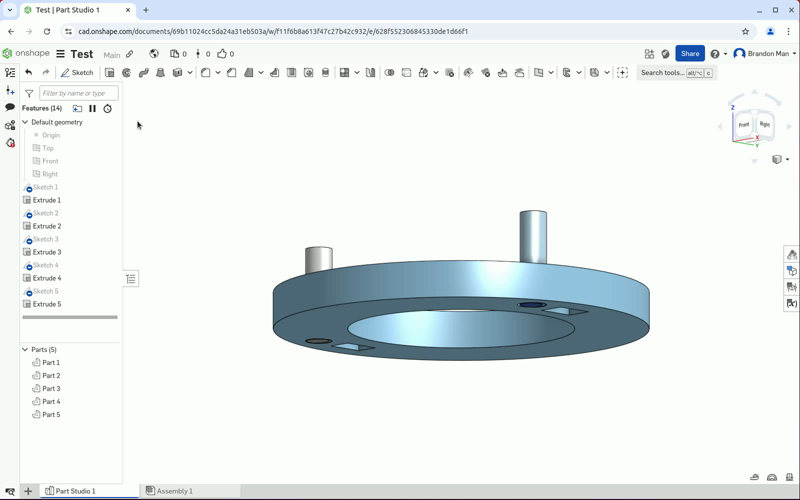
key(left, 3)
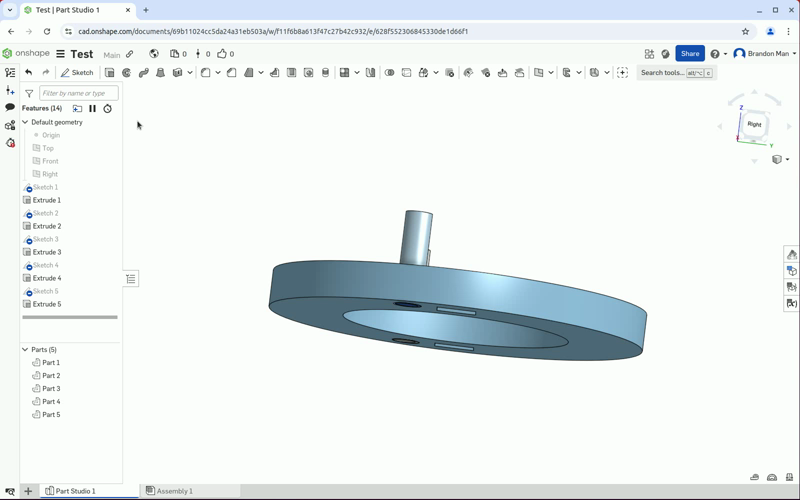
key(right, 3)
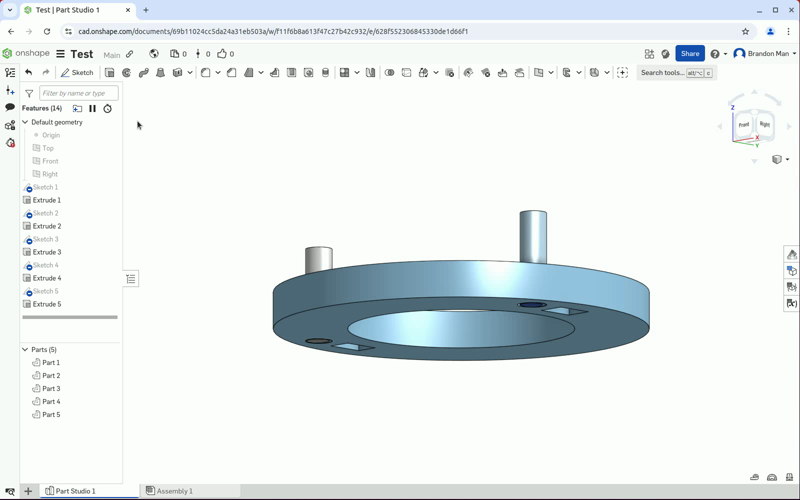
key(down, 3)
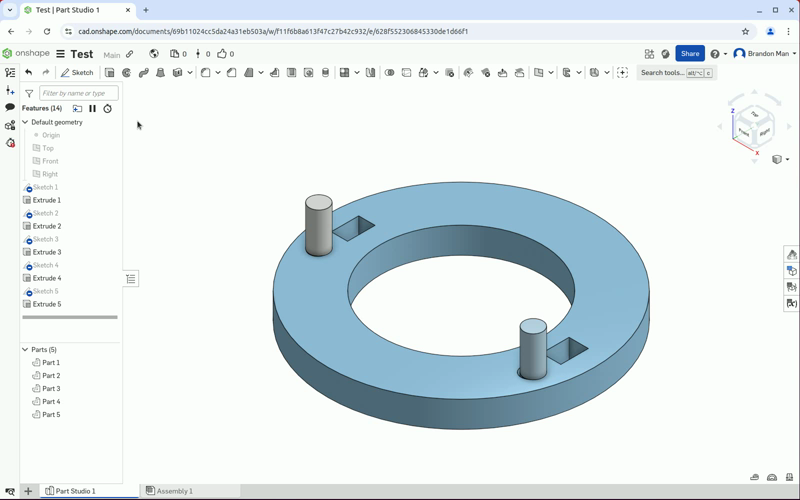
mouse_move(73, 189)
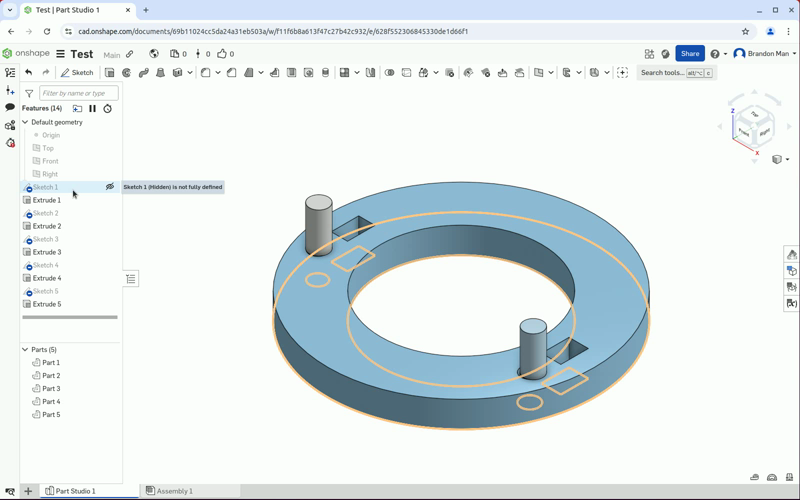
click(73, 189)